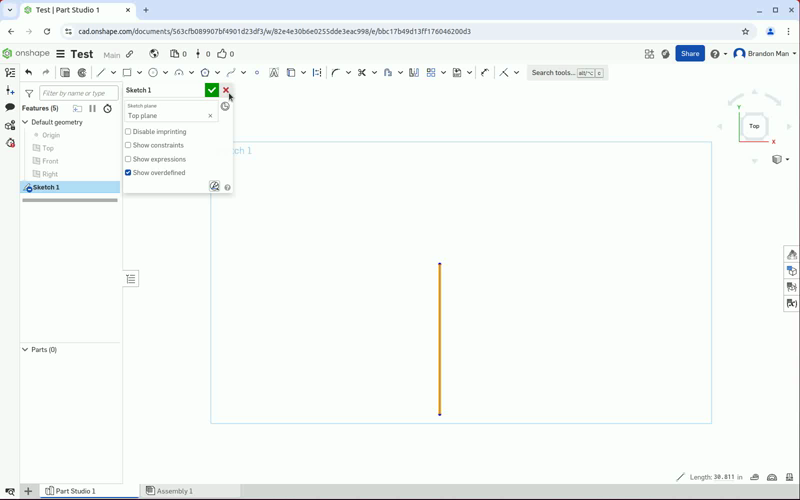
key(shift+h)
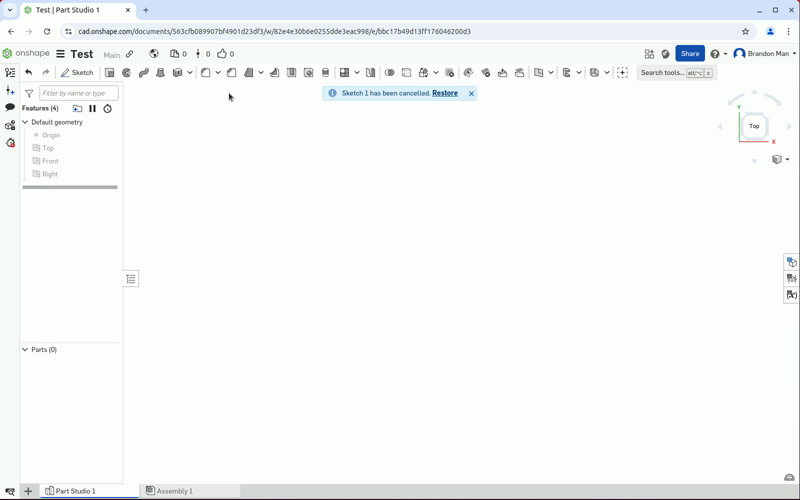
mouse_move(73, 352)
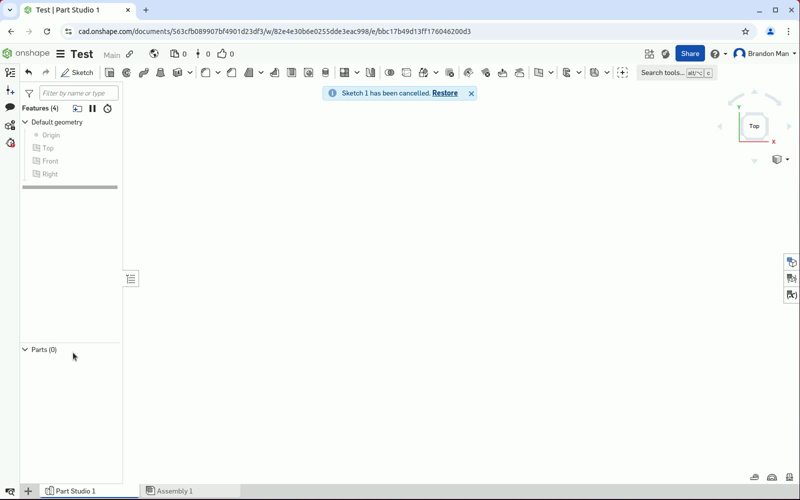
key(y)
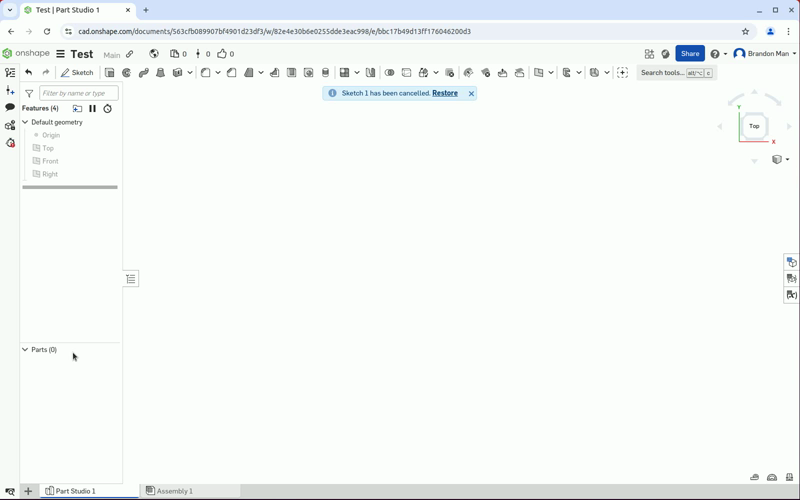
key(shift+p)
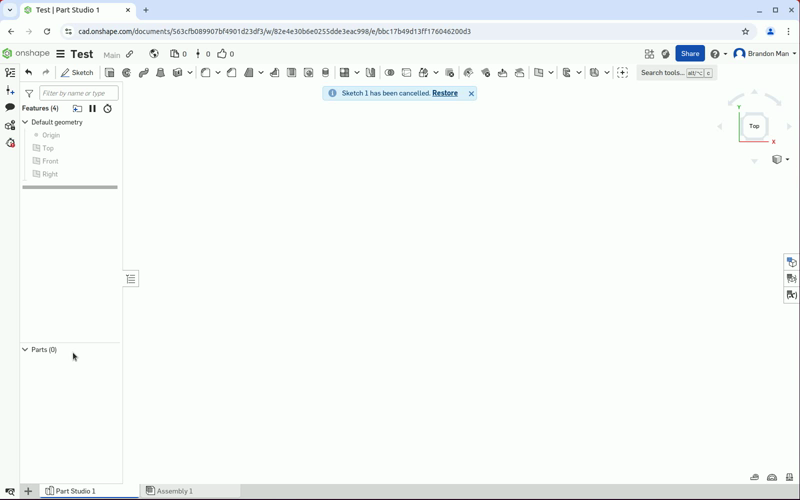
key(space)
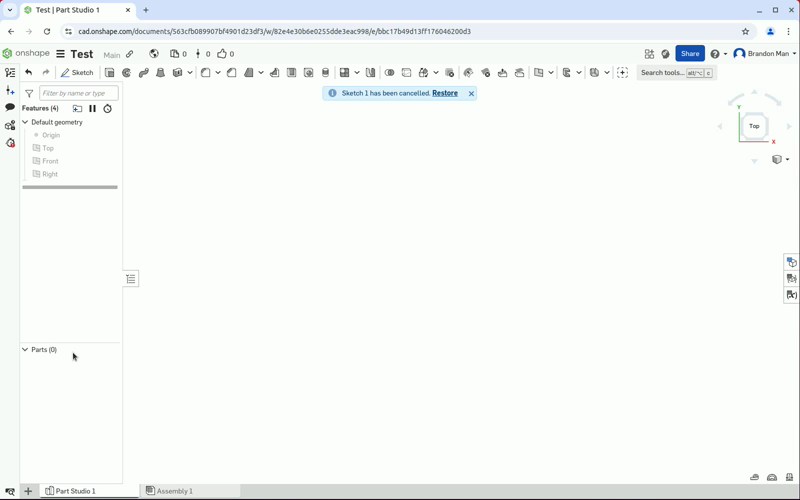
key_down(shift)
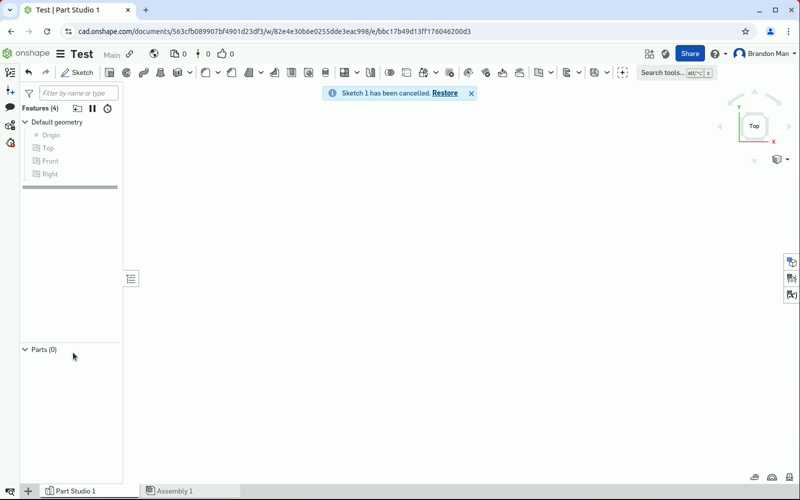
key(up)
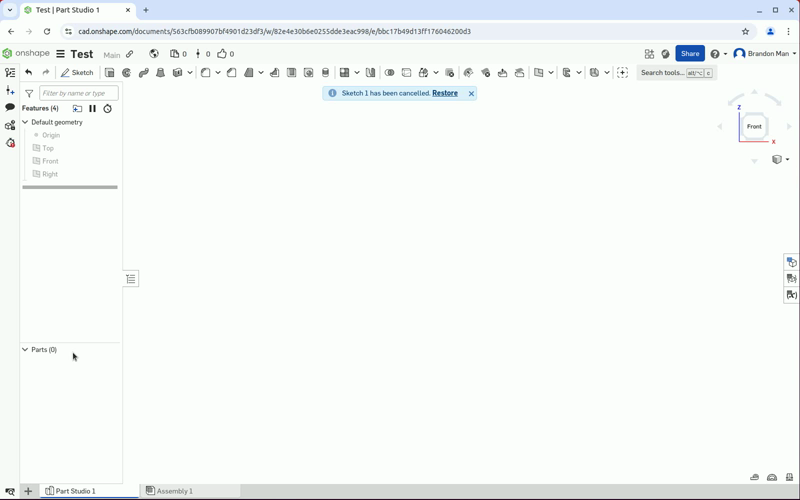
key_up(shift)
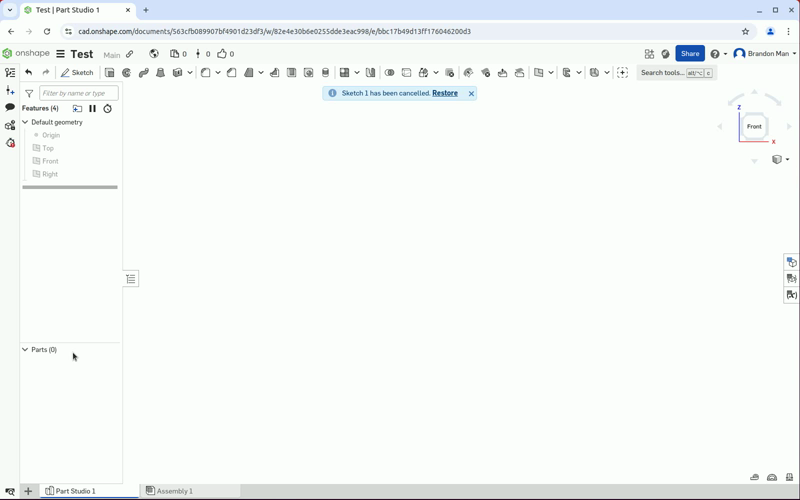
mouse_move(73, 352)
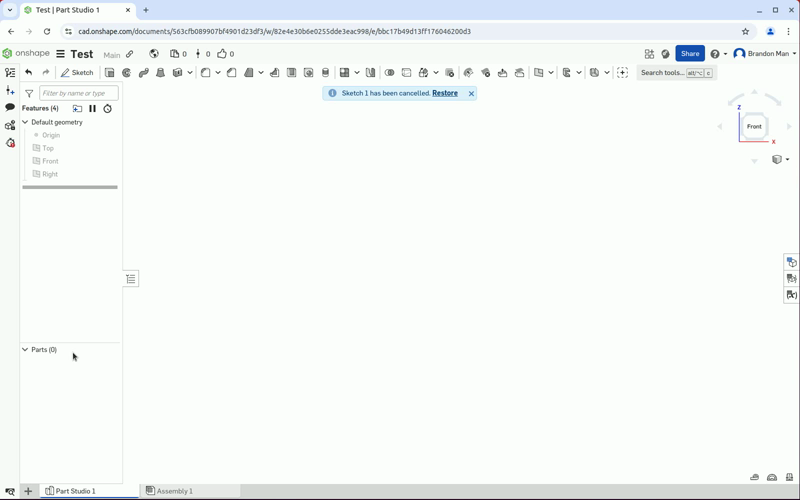
key(shift+y)
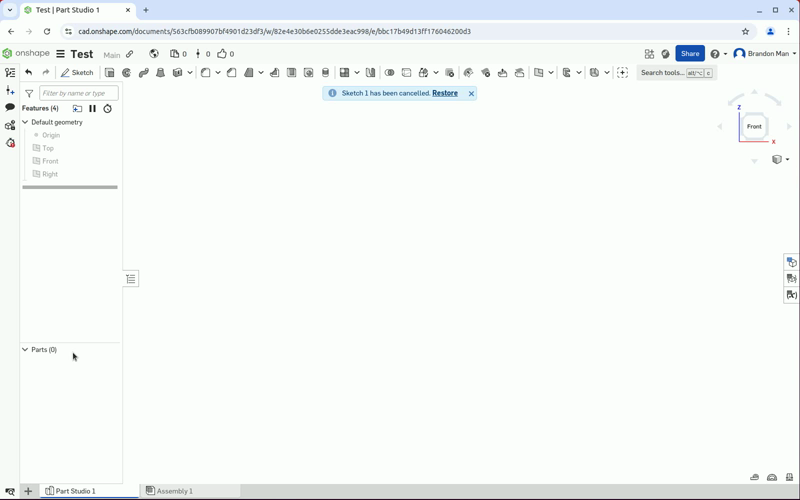
key(shift+s)
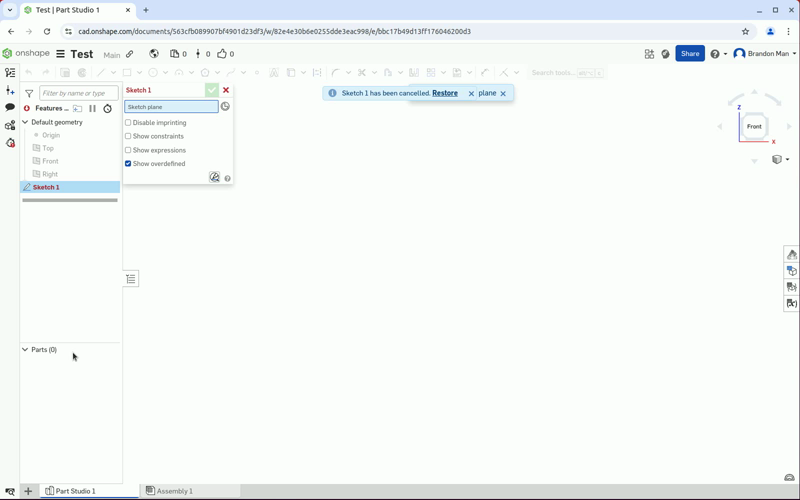
mouse_move(73, 163)
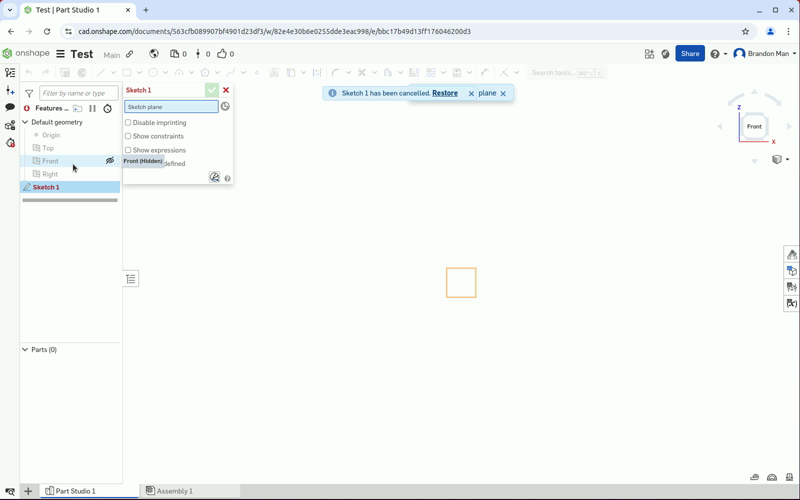
click(73, 163)
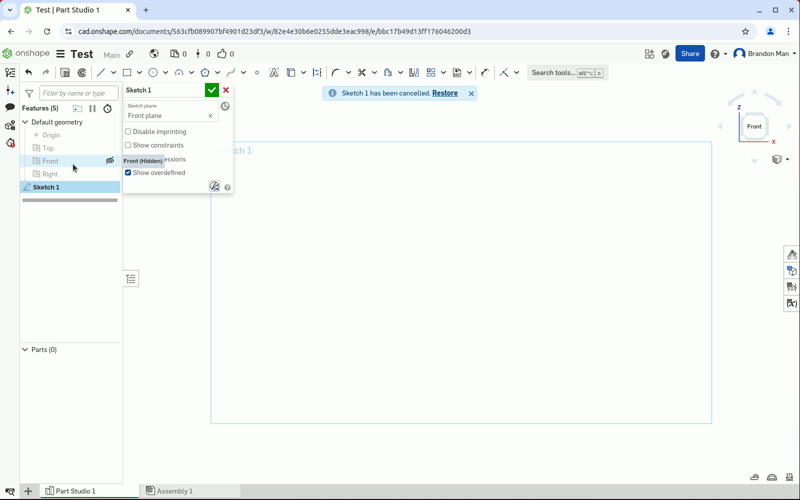
mouse_move(73, 352)
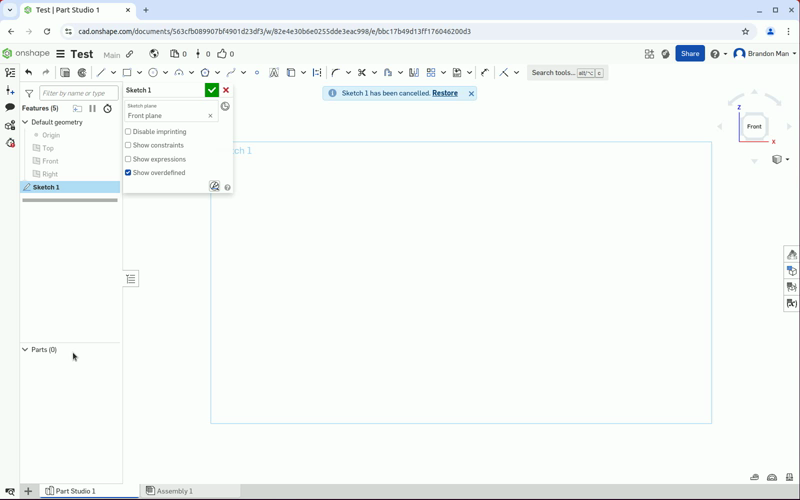
key(y)
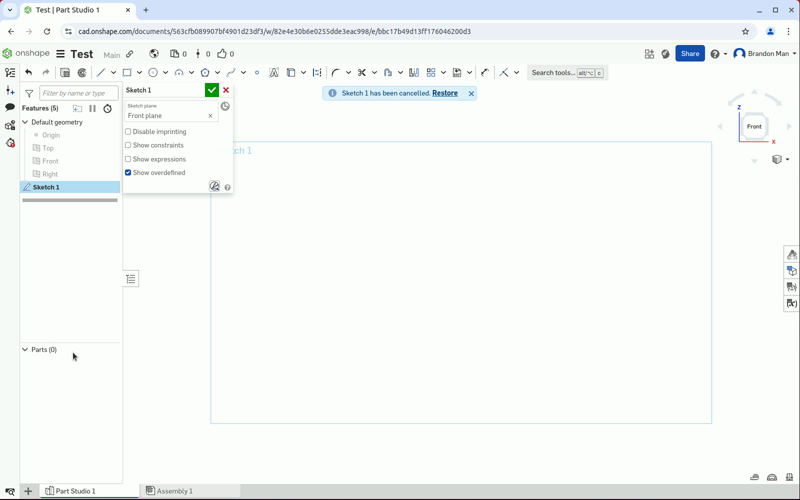
key(c)
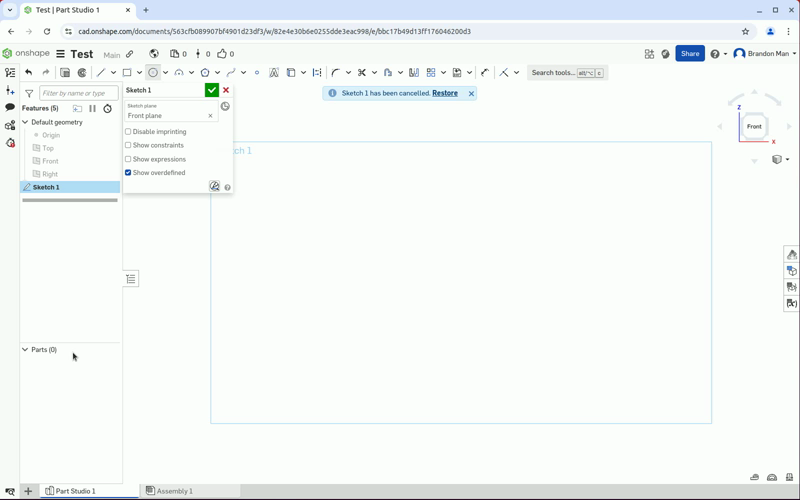
key_down(shift)
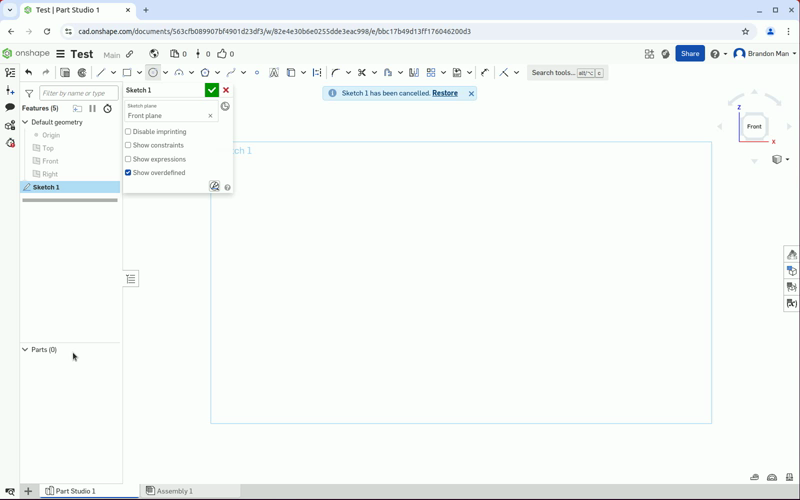
mouse_move(461, 282)
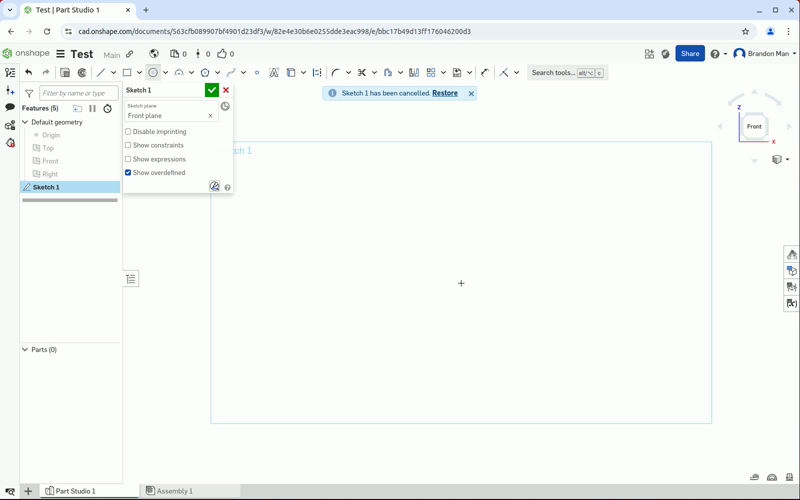
click(461, 282)
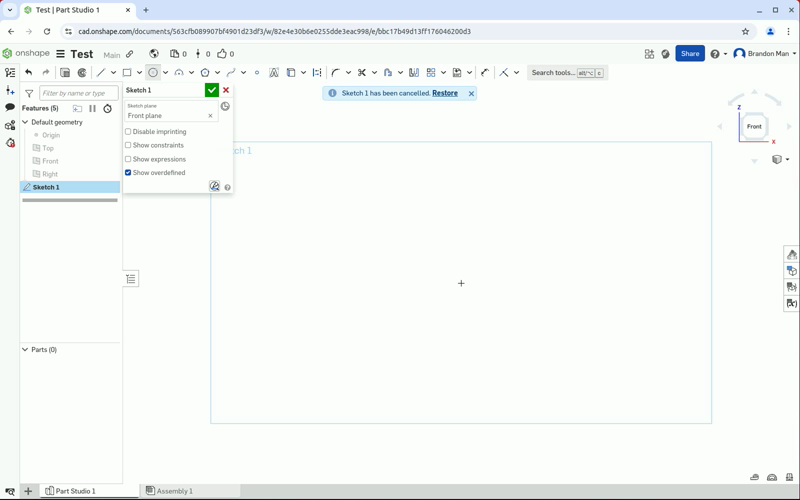
key_up(shift)
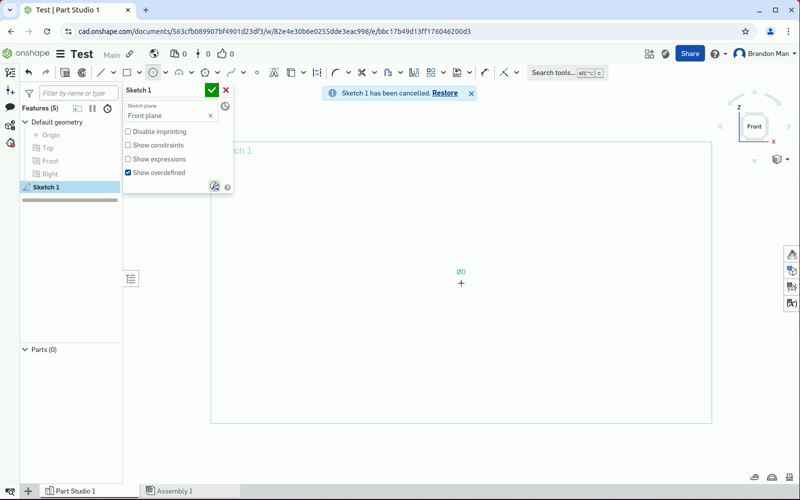
mouse_move(525, 282)
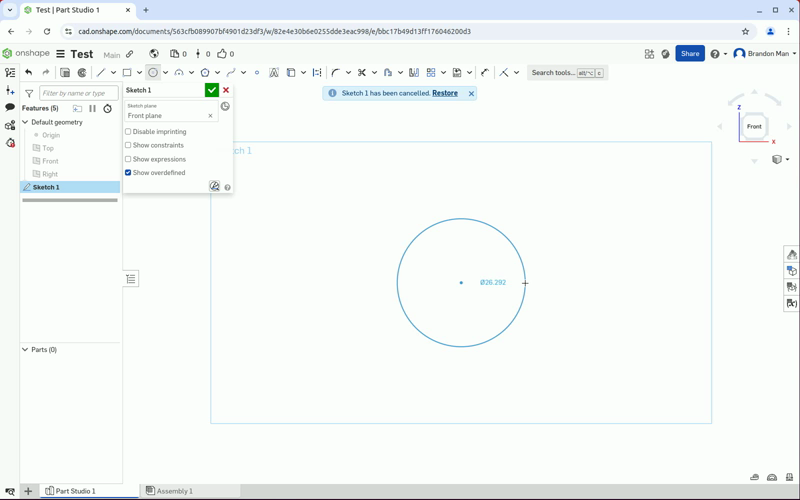
click(525, 282)
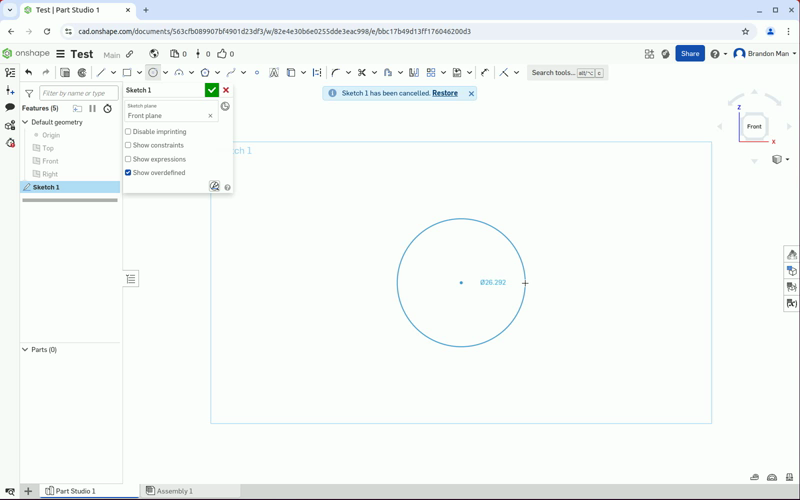
key(esc)
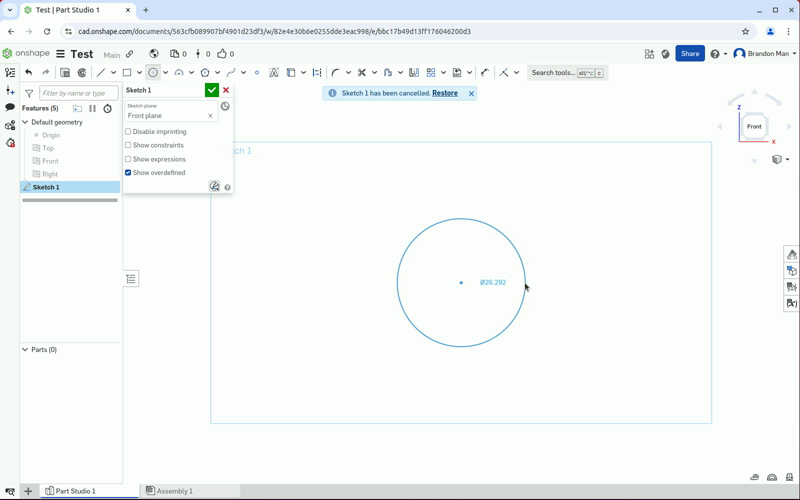
mouse_move(470, 245)
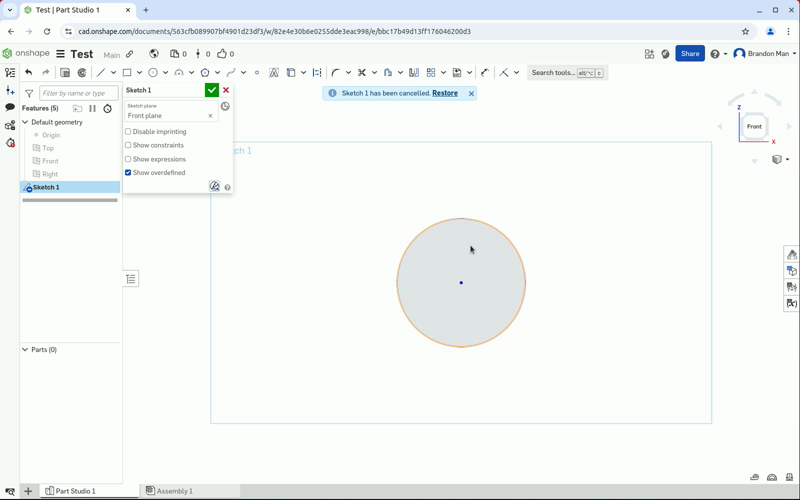
click(470, 245)
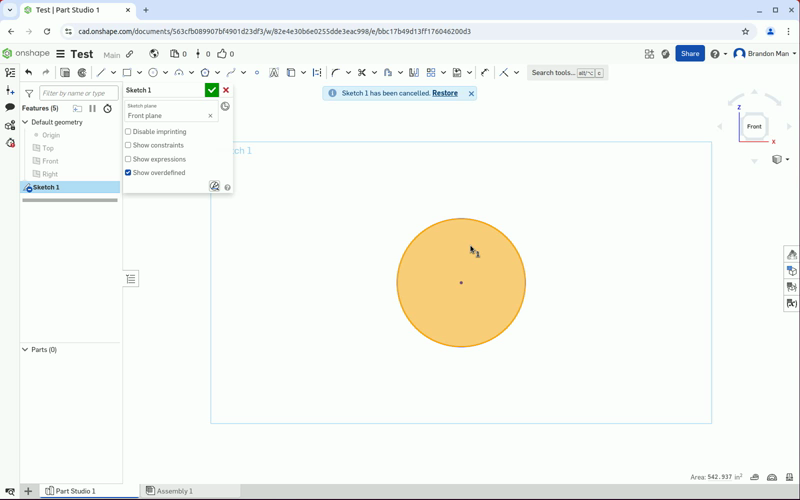
mouse_move(73, 352)
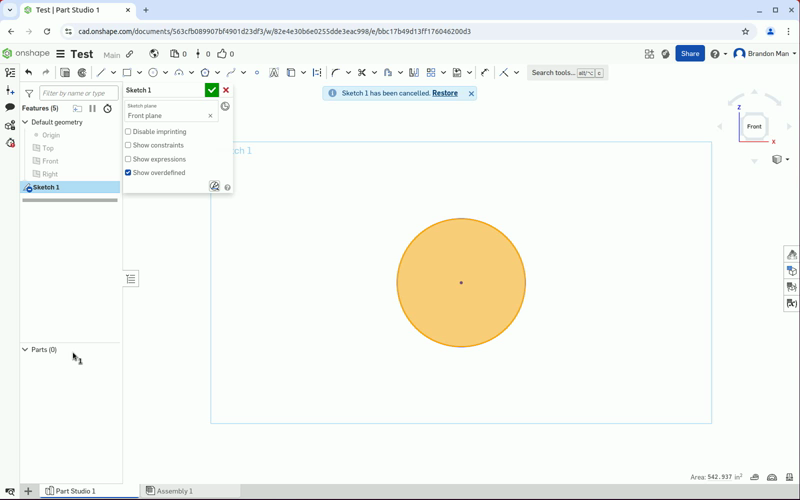
key(shift+y)
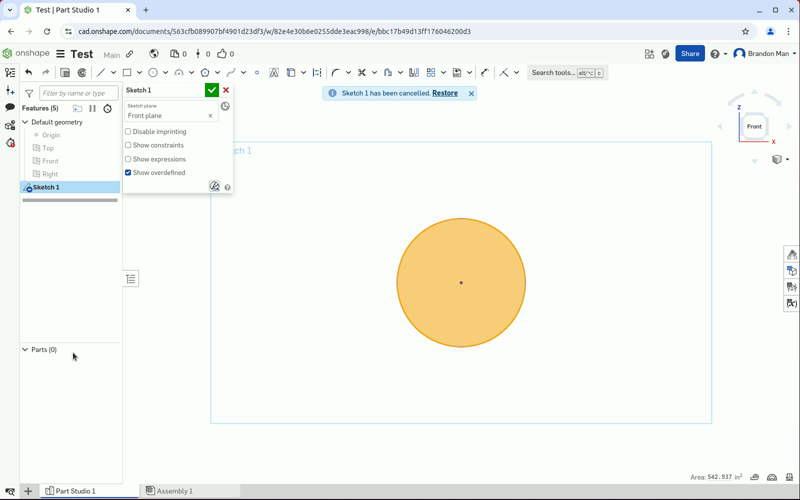
key(shift+e)
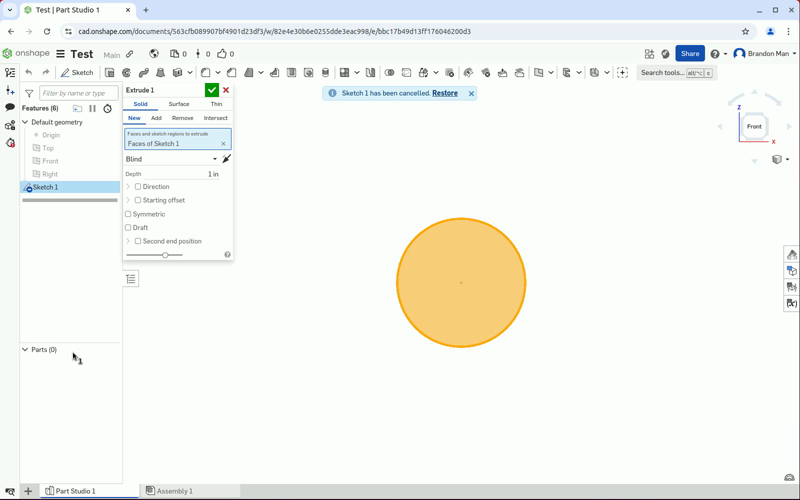
mouse_move(143, 106)
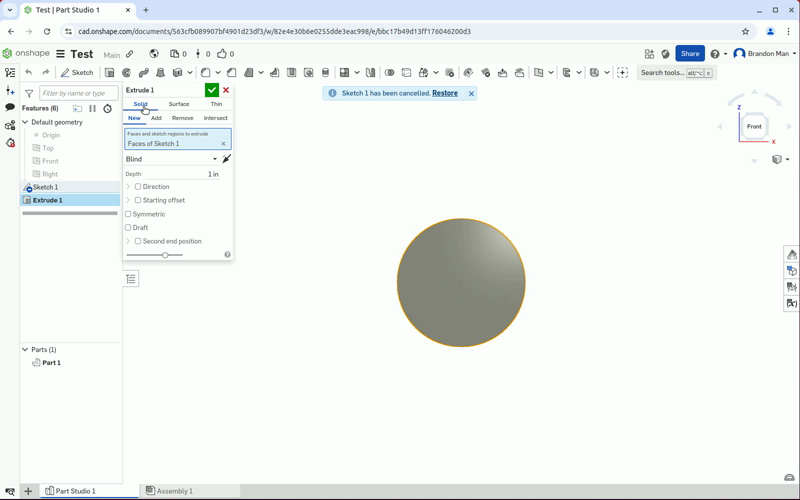
click(143, 106)
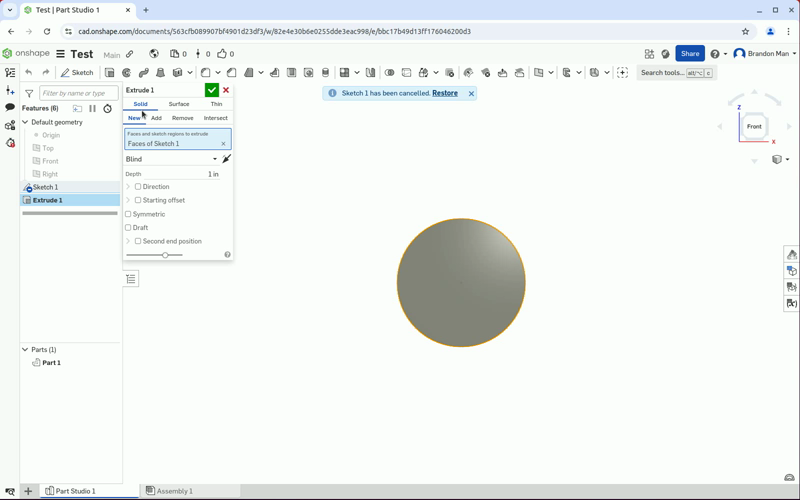
mouse_move(137, 120)
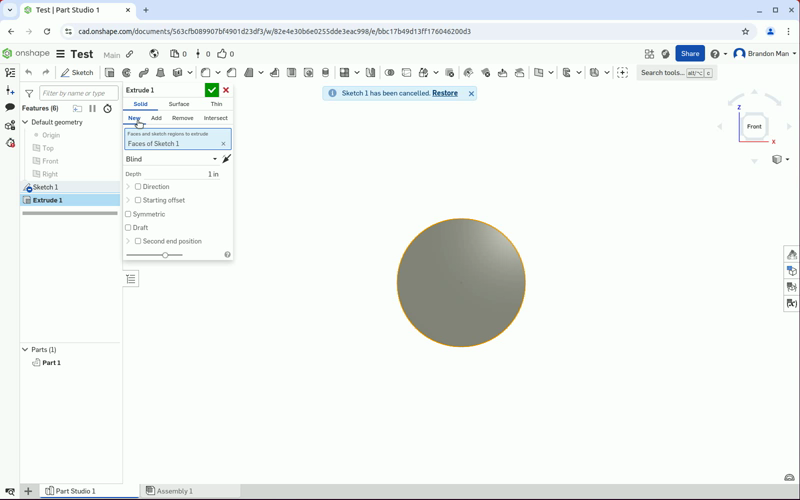
click(137, 120)
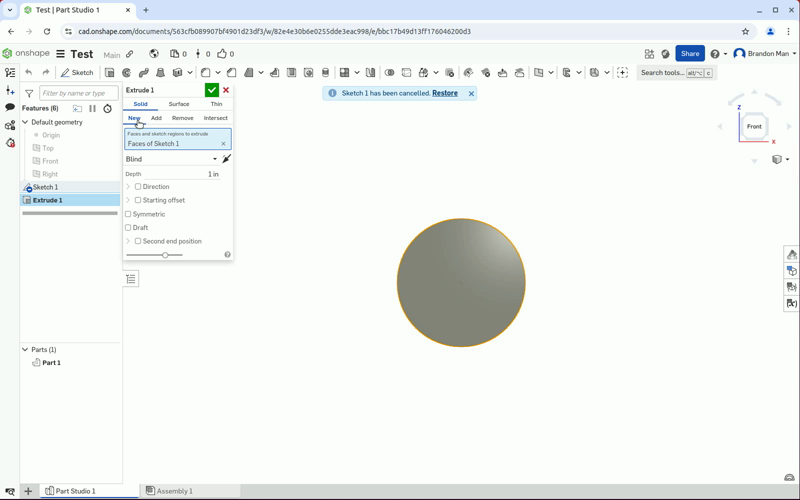
key(tab, 4)
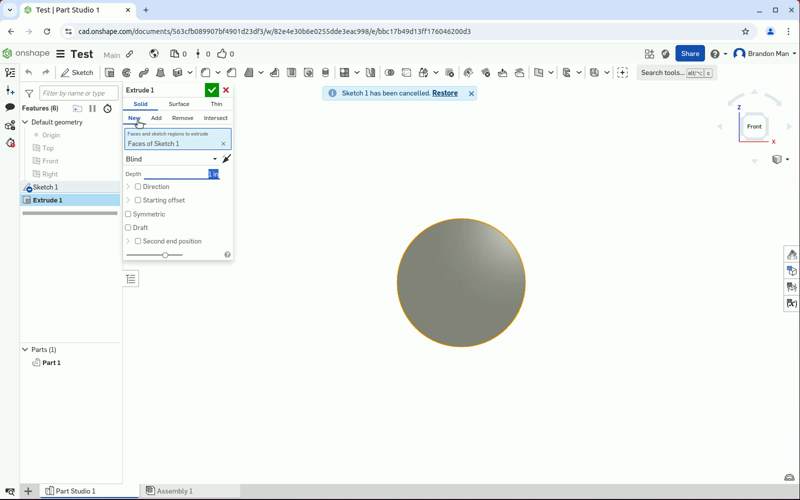
text(23.108)
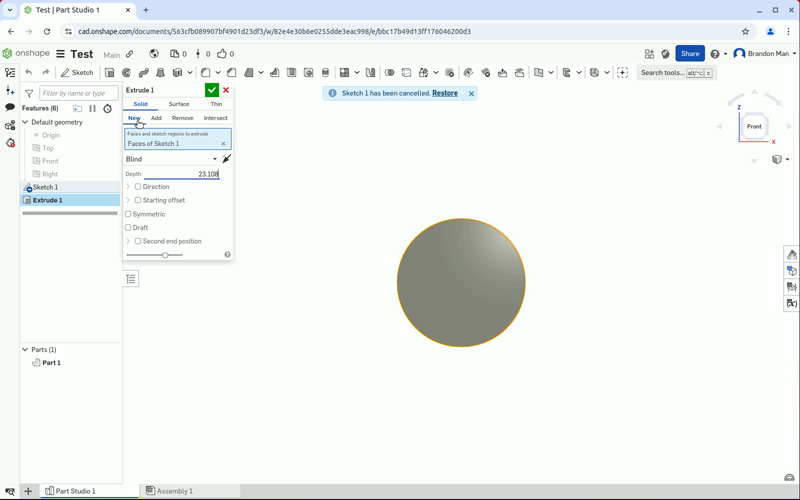
key(enter)
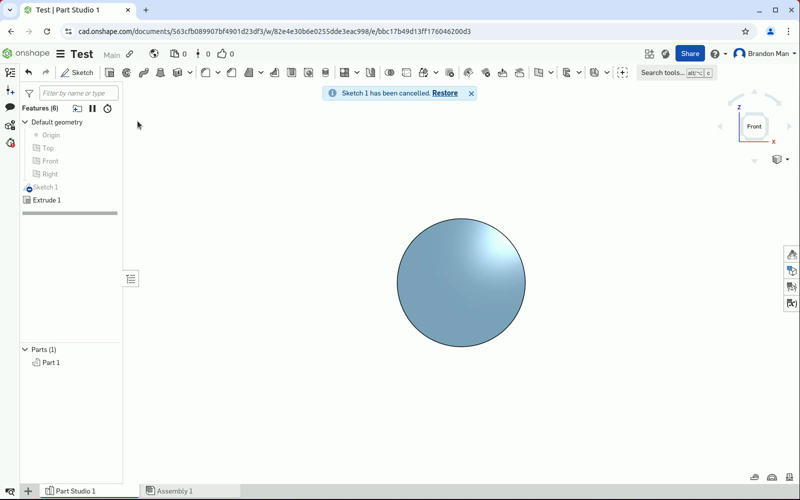
key(shift+h)
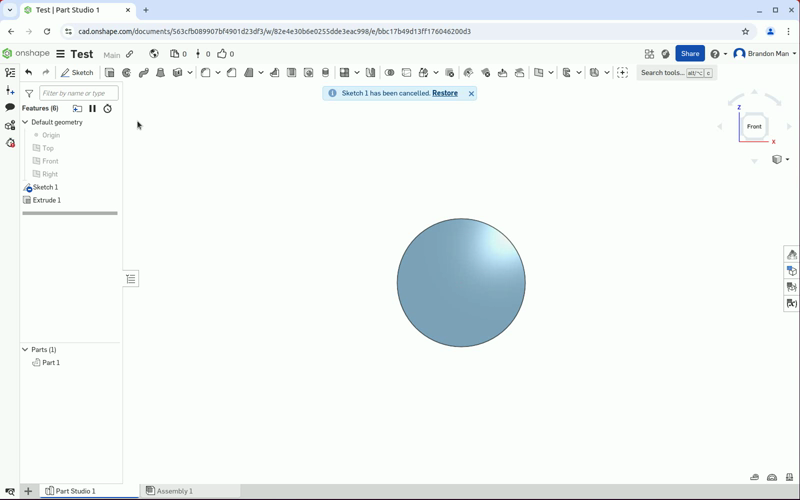
key(shift+h)
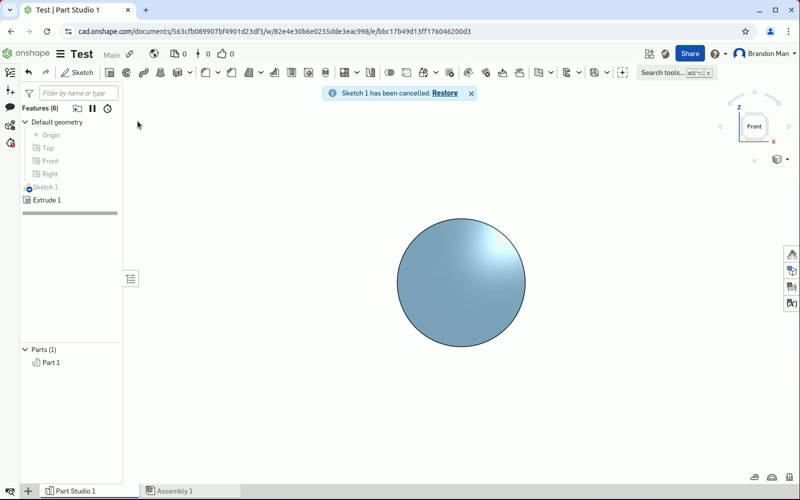
mouse_move(73, 189)
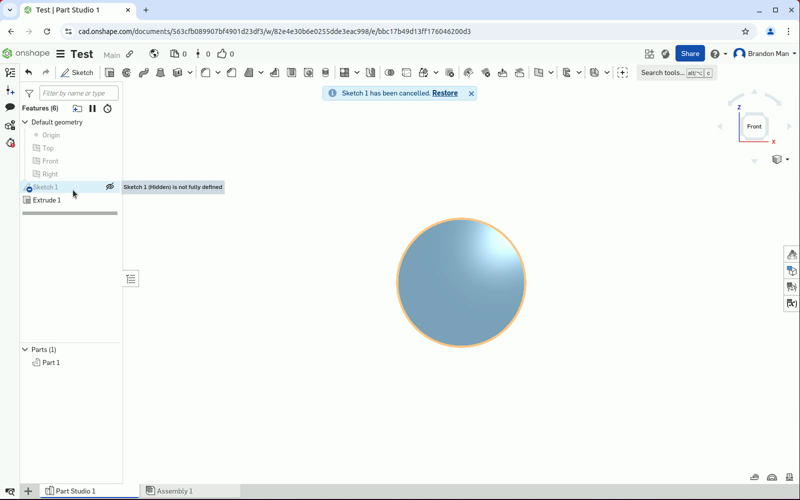
click(73, 189)
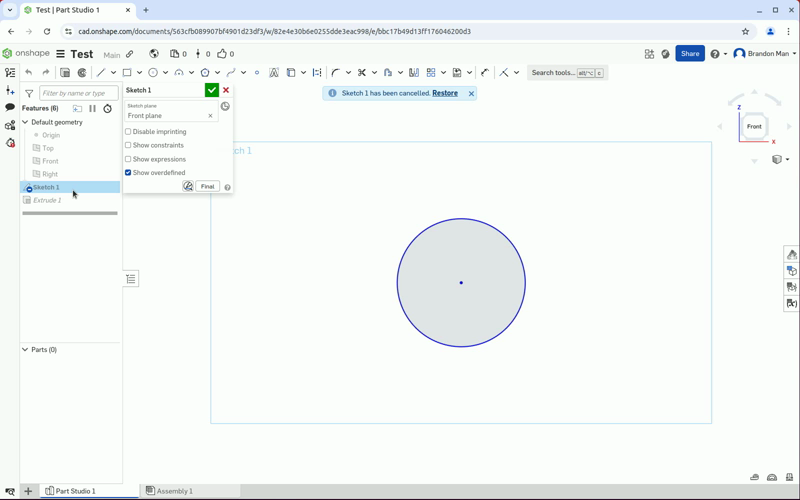
mouse_move(229, 92)
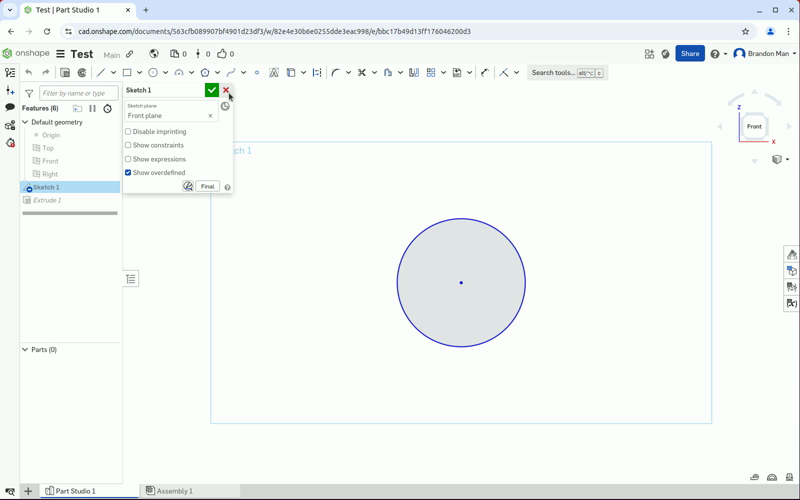
click(229, 92)
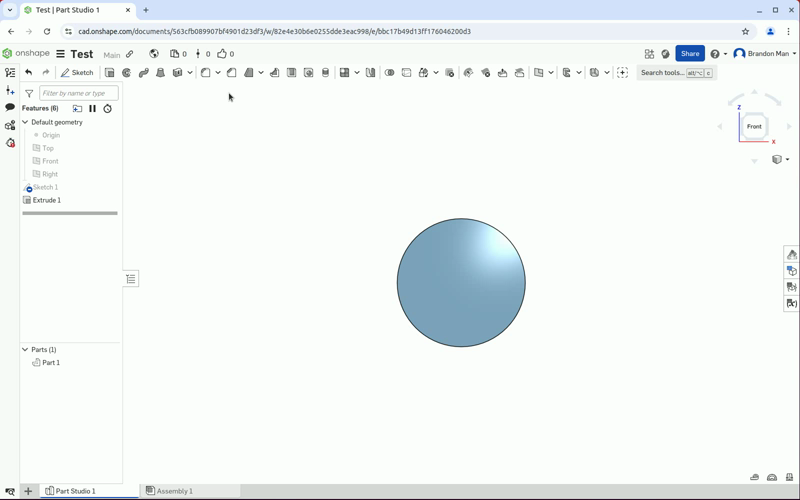
mouse_move(541, 75)
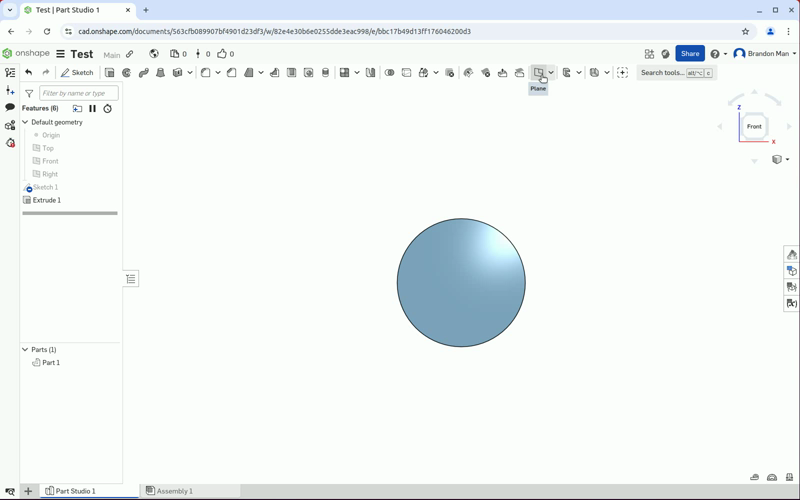
click(541, 75)
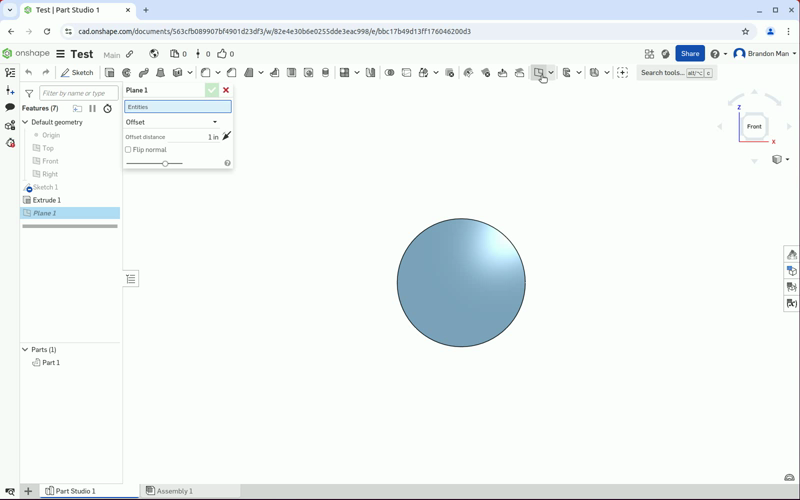
mouse_move(73, 163)
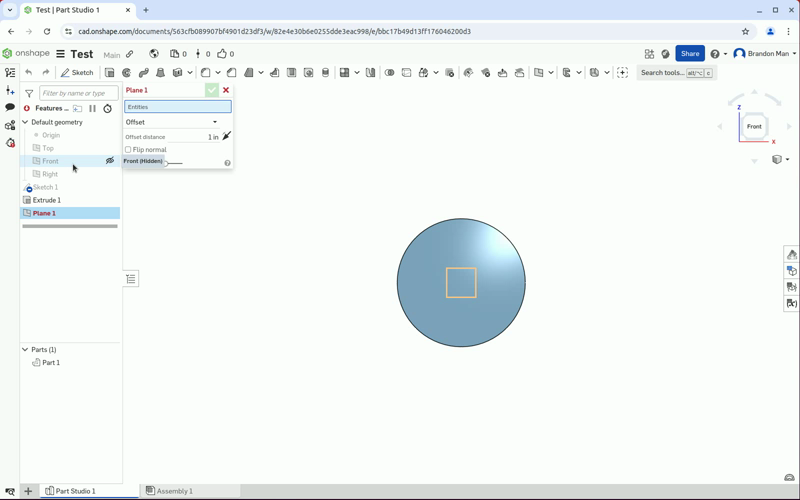
click(73, 163)
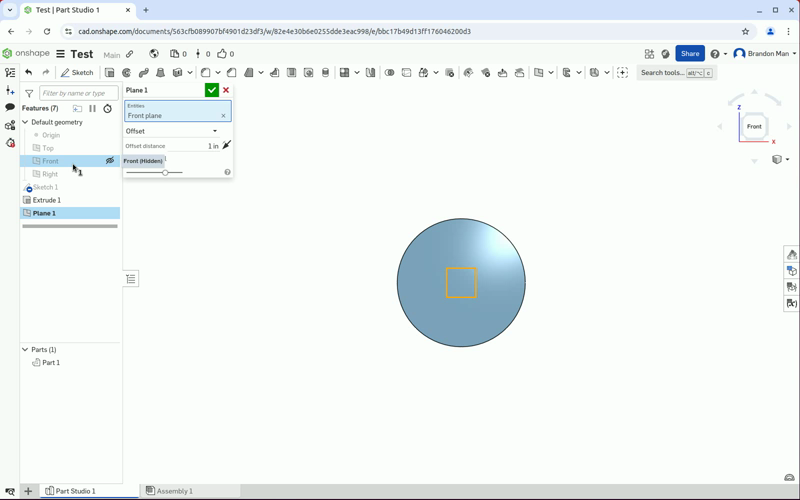
key(tab, 2)
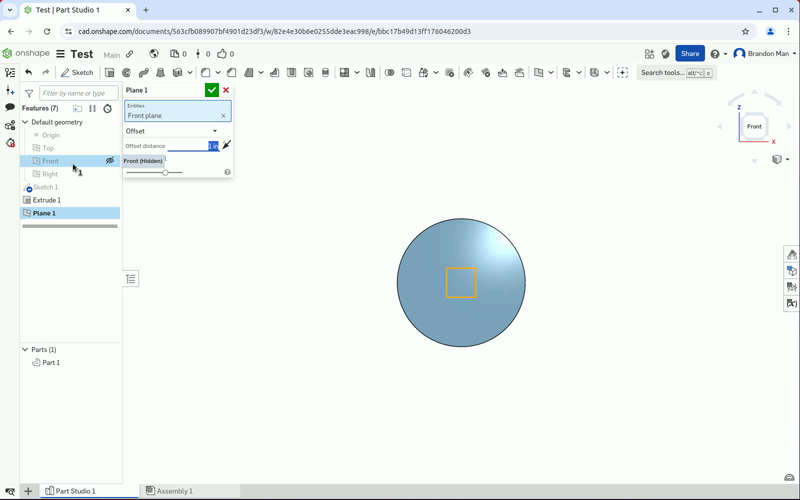
text(23.108)
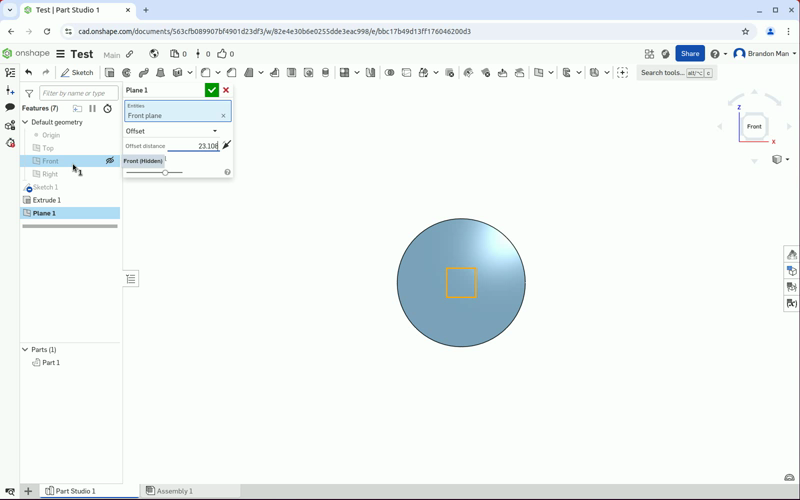
key(enter, 2)
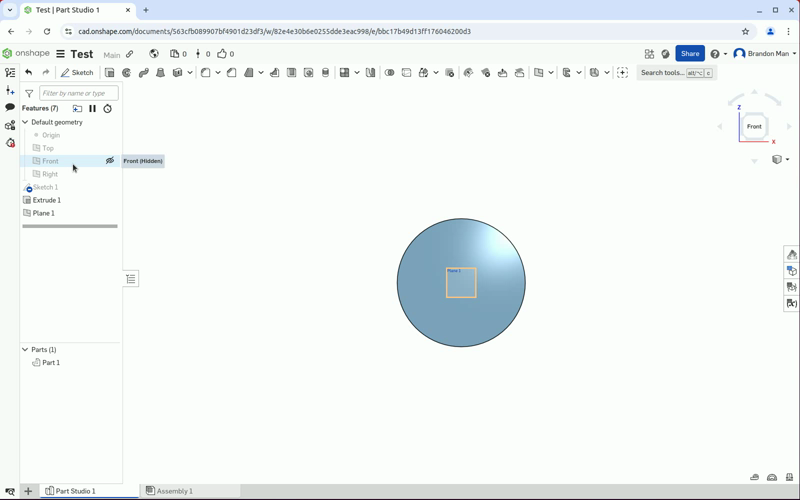
key(shift+s)
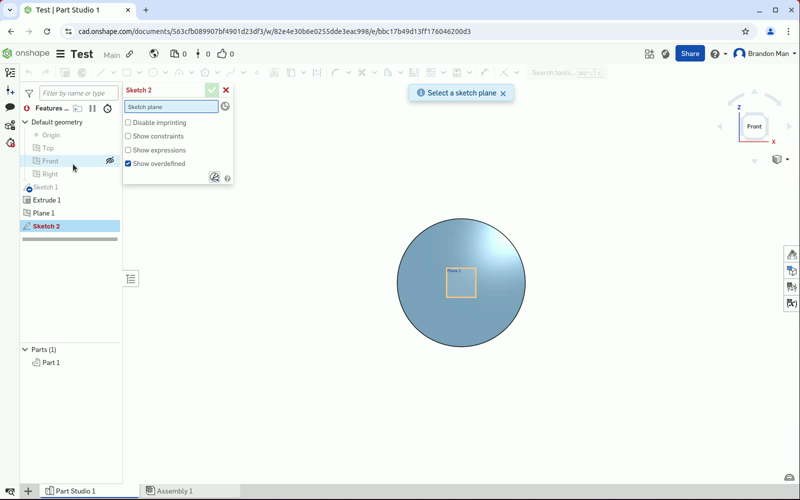
mouse_move(73, 215)
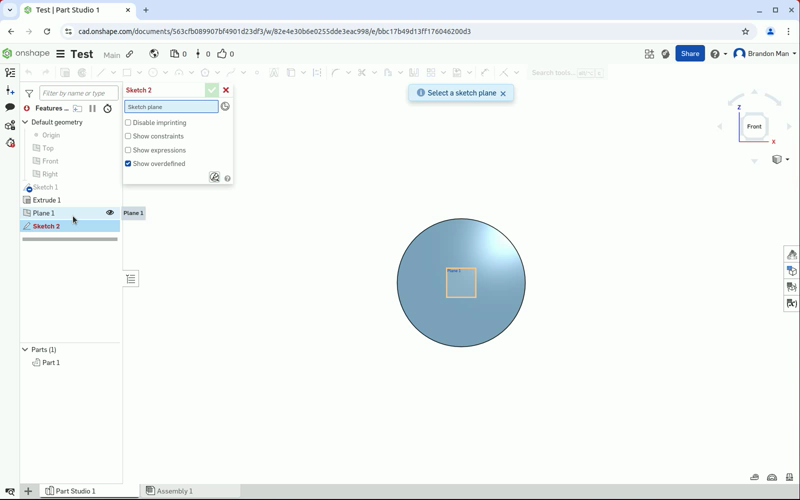
click(73, 215)
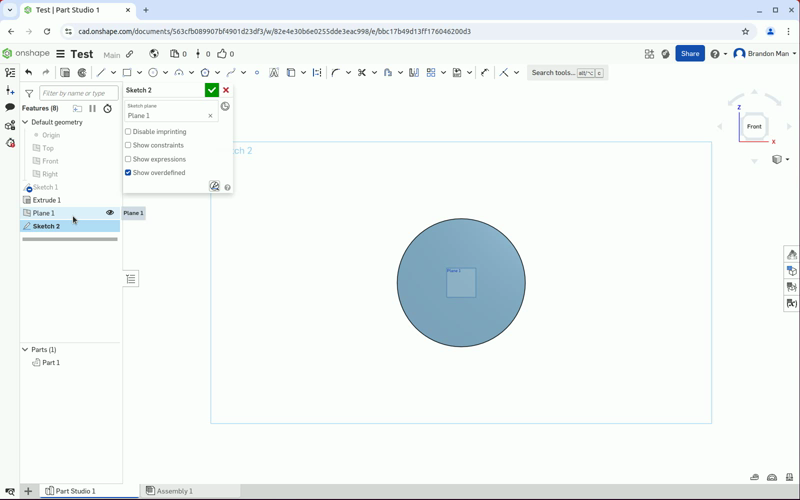
mouse_move(73, 352)
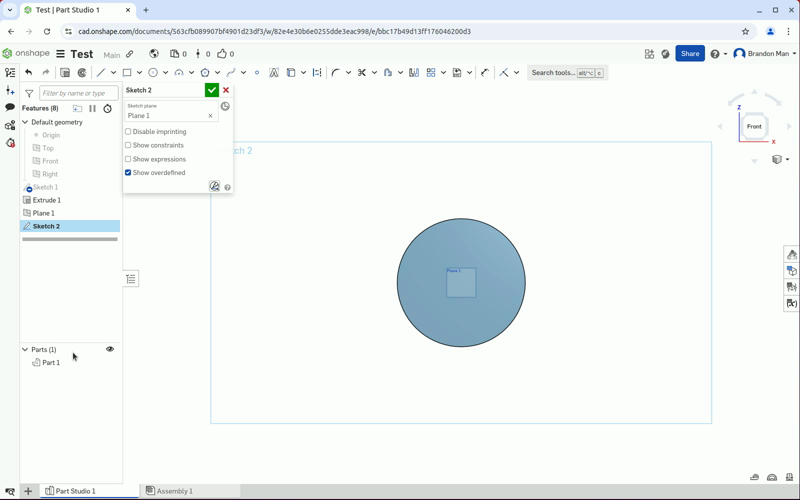
key(y)
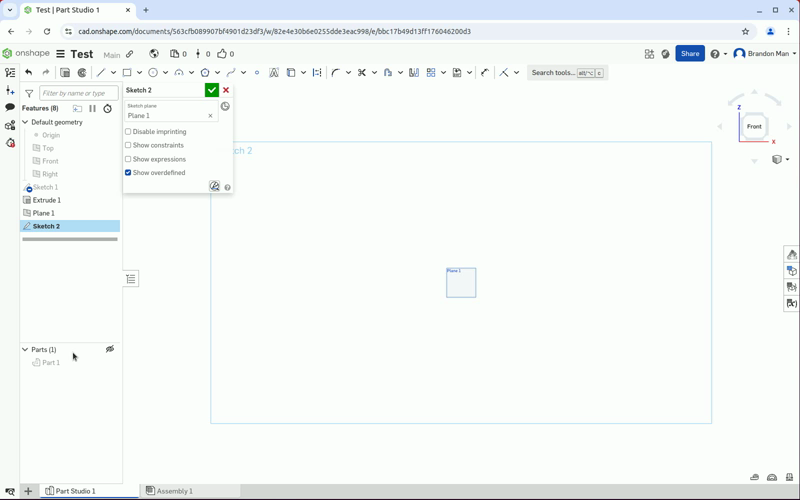
key(c)
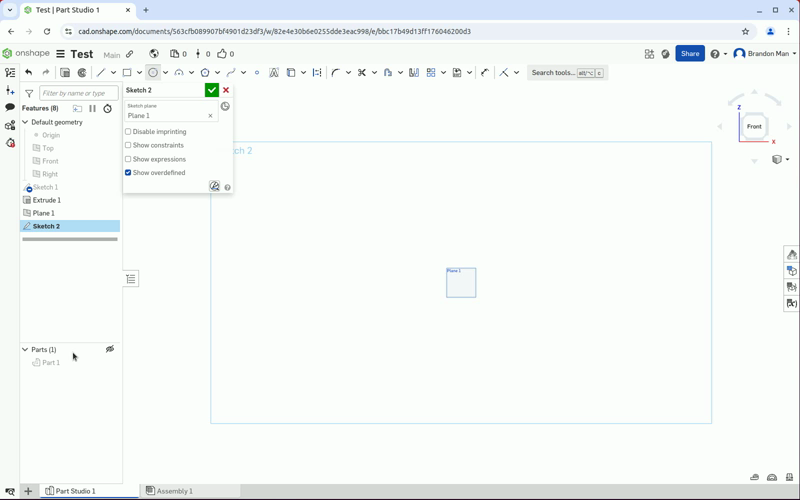
key_down(shift)
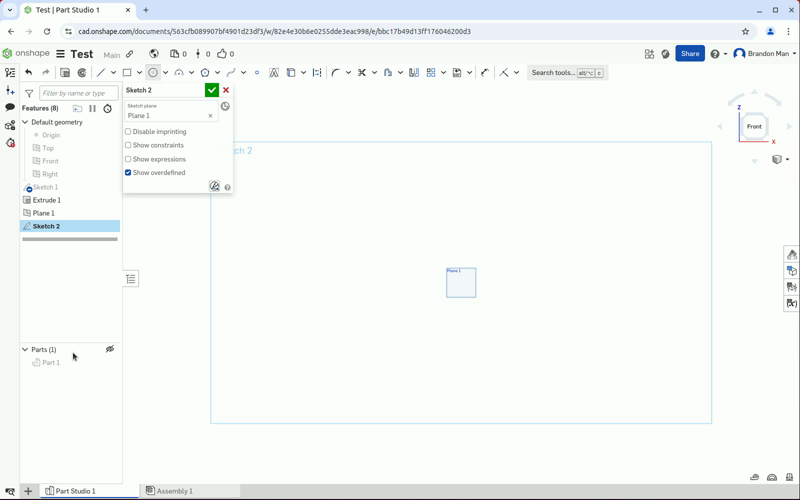
mouse_move(461, 282)
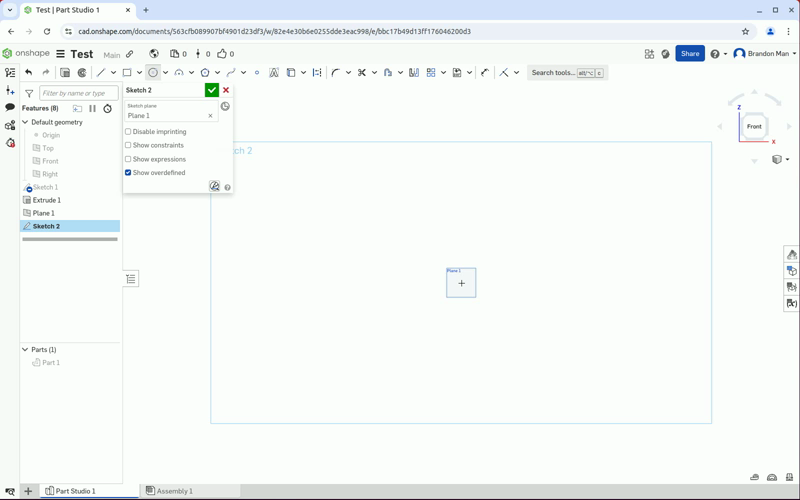
click(461, 282)
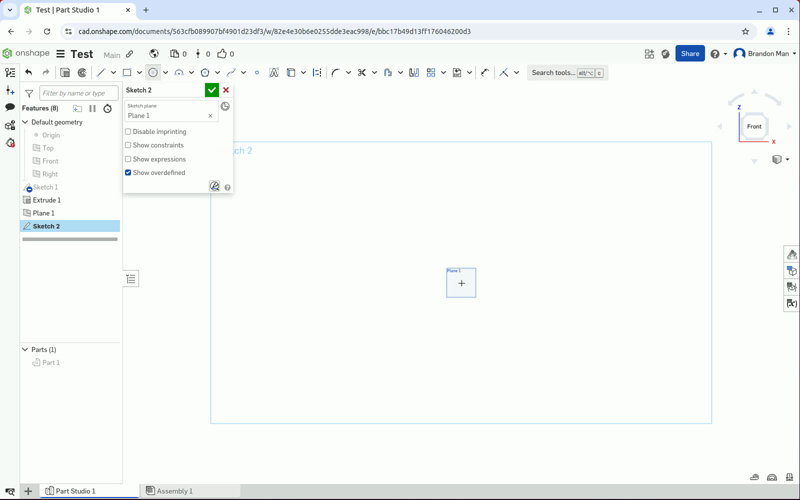
key_up(shift)
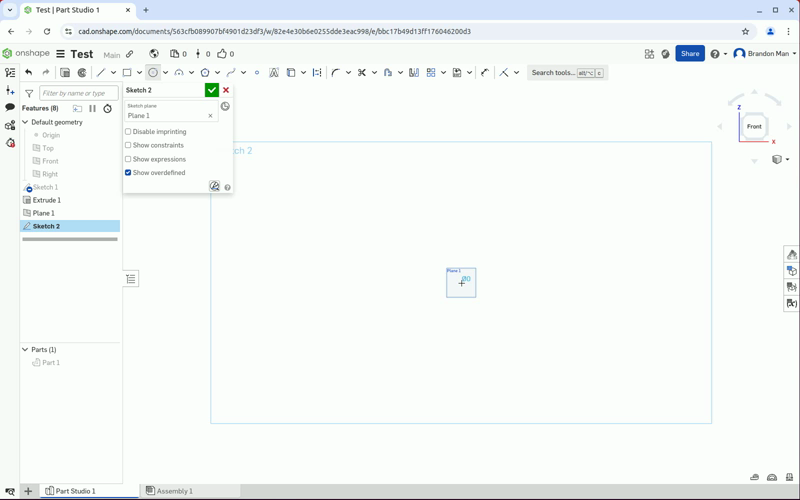
mouse_move(482, 282)
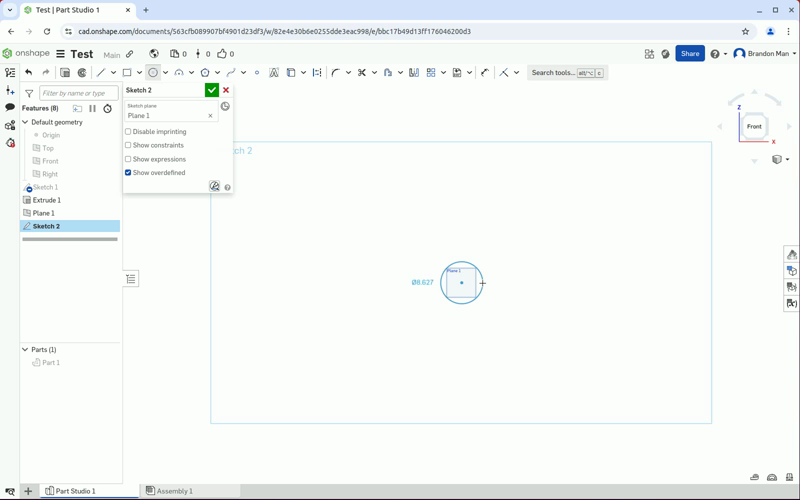
click(482, 282)
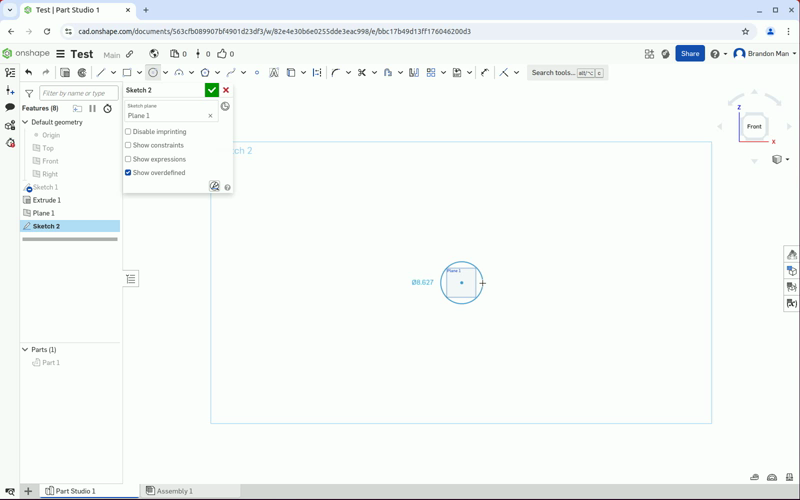
key(esc)
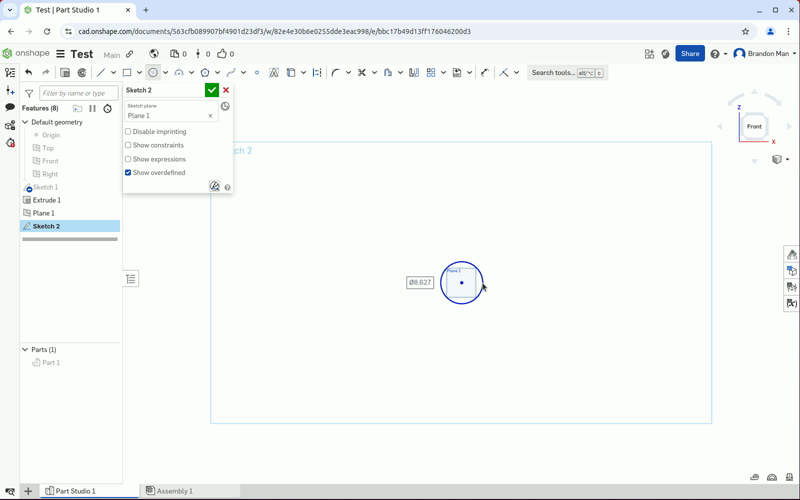
mouse_move(445, 278)
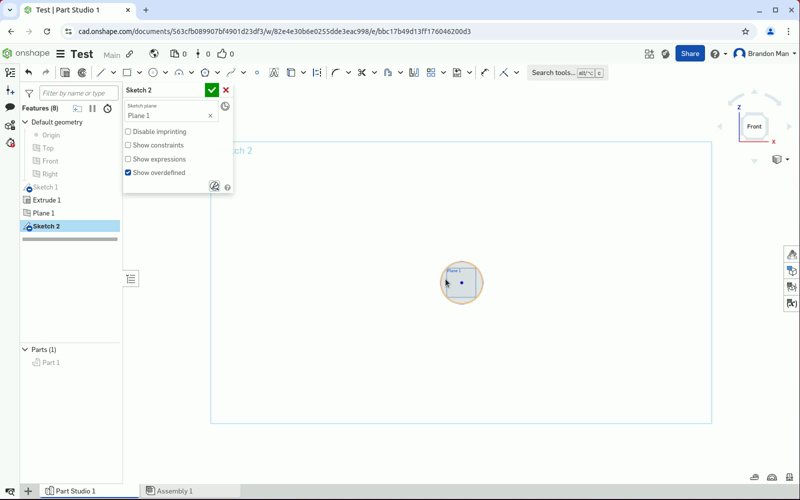
scroll(6)
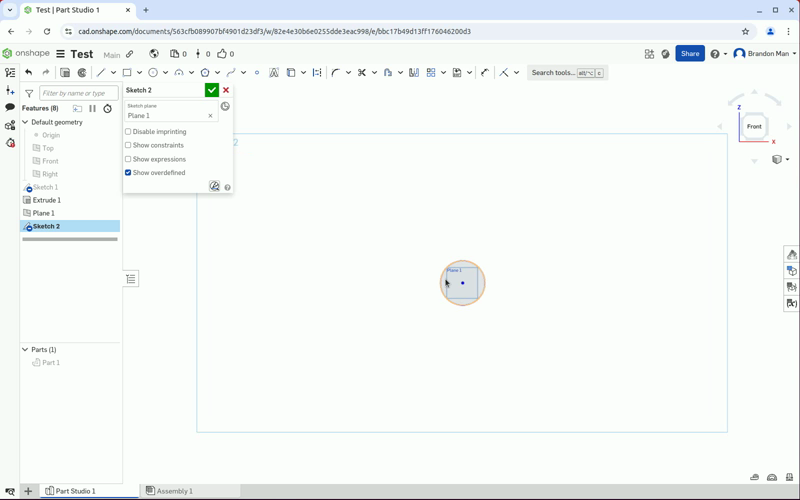
scroll(6)
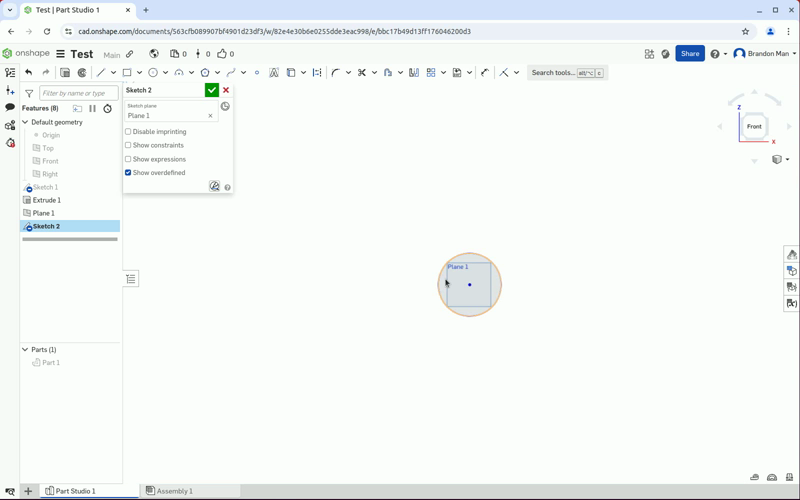
scroll(6)
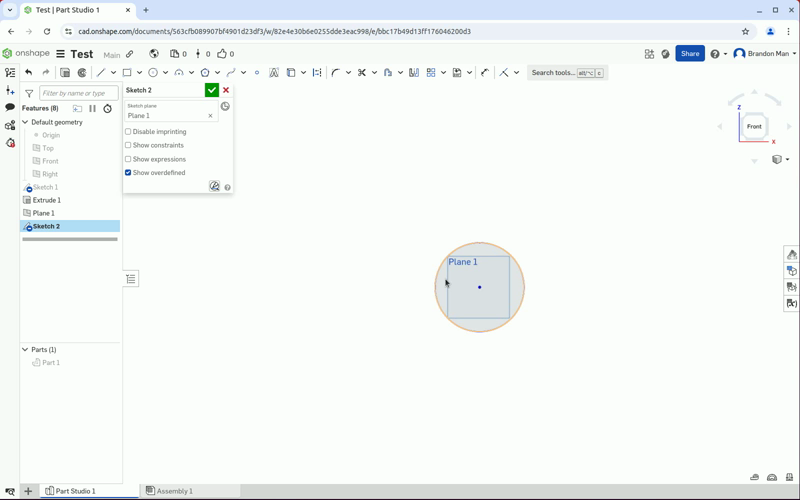
scroll(6)
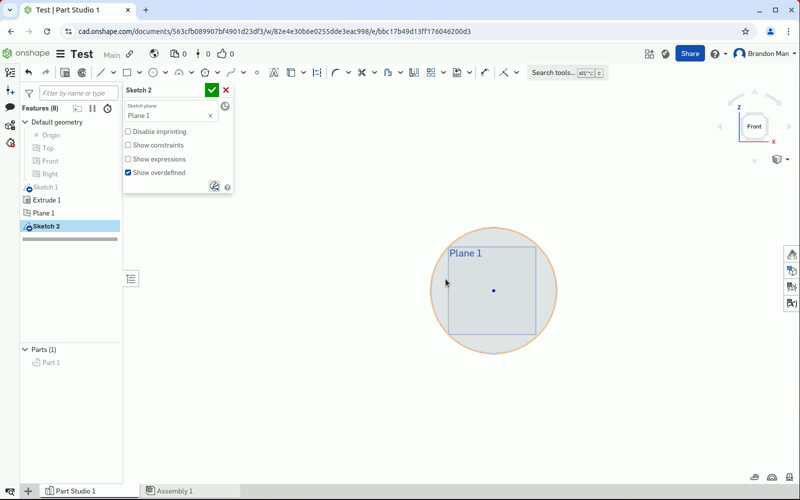
scroll(6)
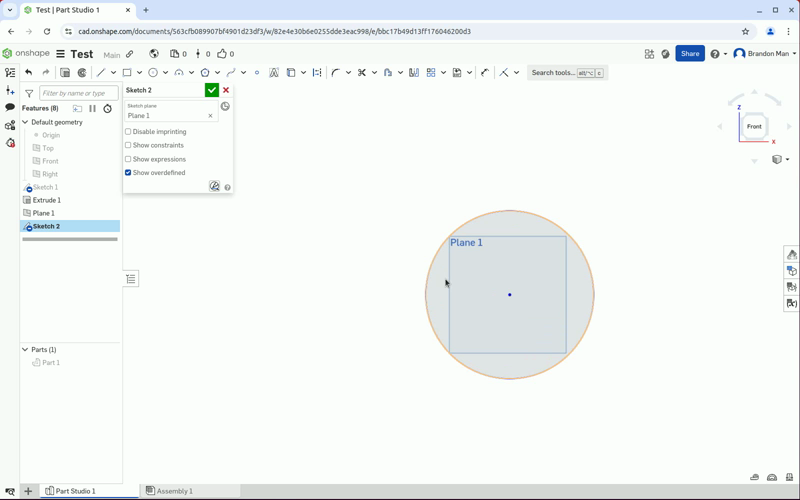
scroll(6)
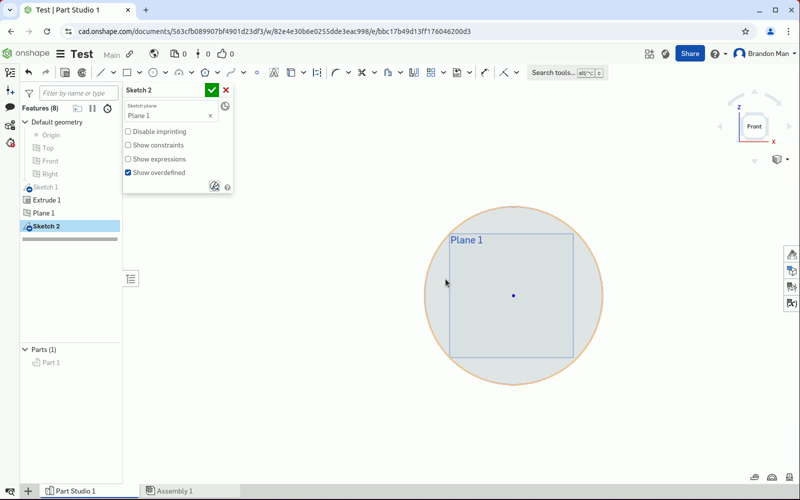
scroll(6)
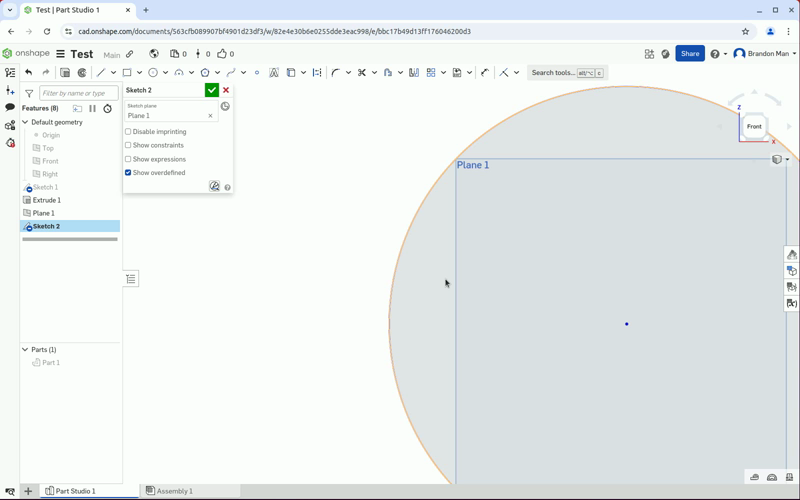
click(445, 278)
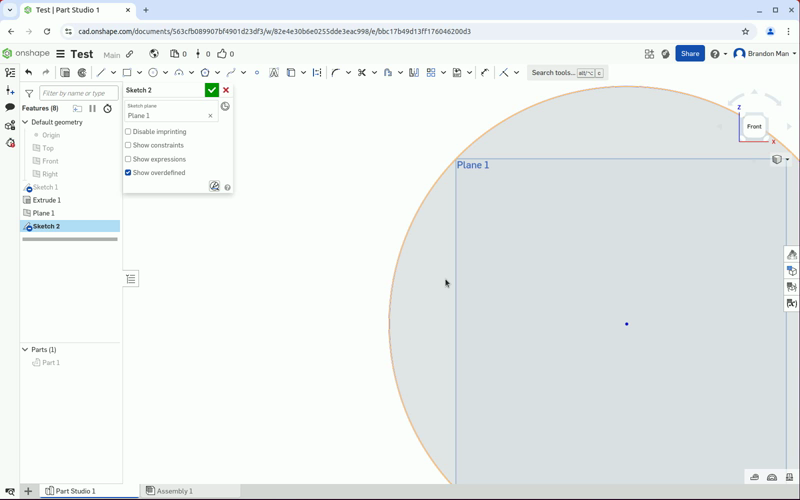
scroll(-6)
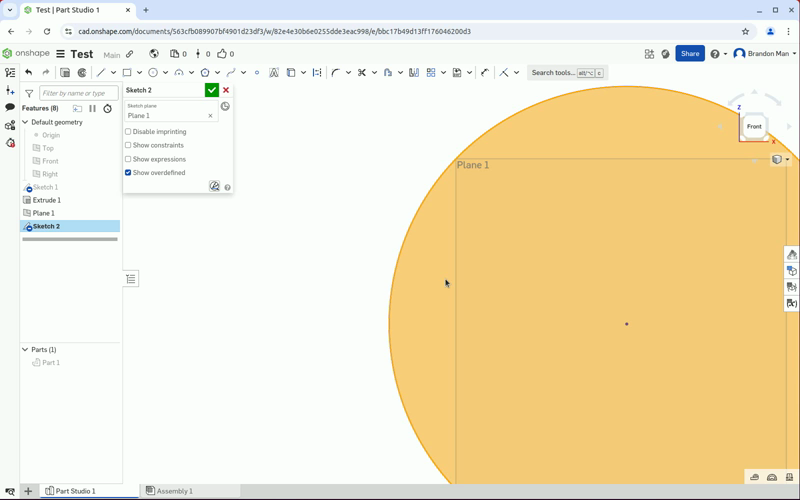
scroll(-6)
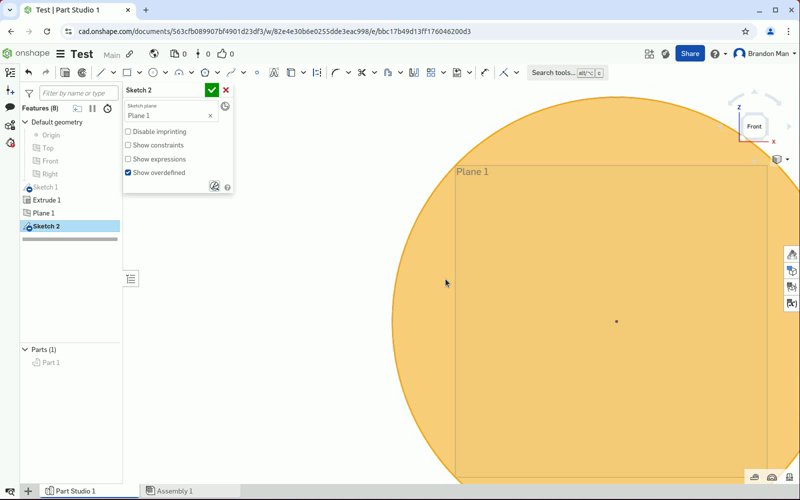
scroll(-6)
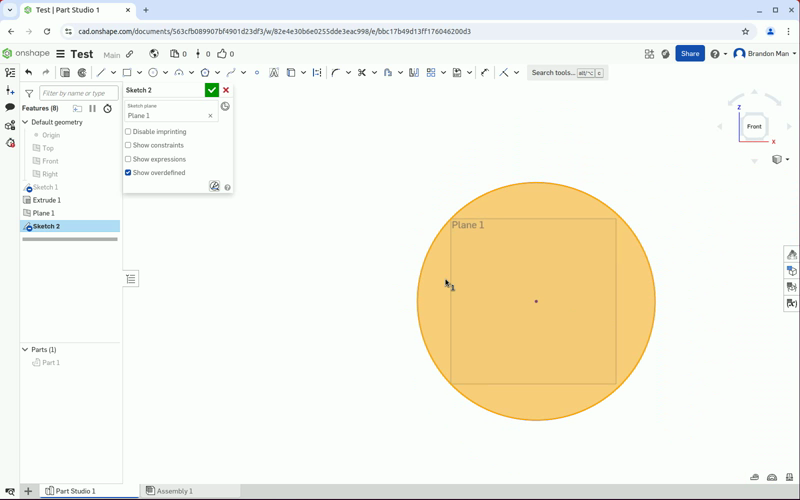
scroll(-6)
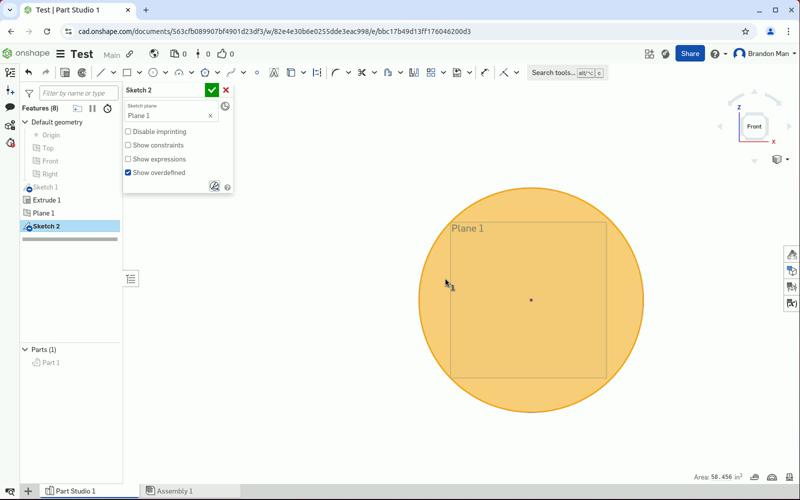
scroll(-6)
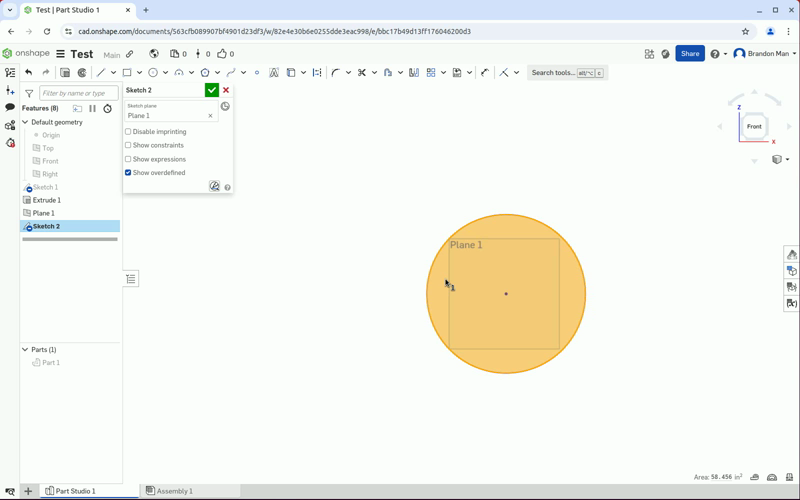
scroll(-6)
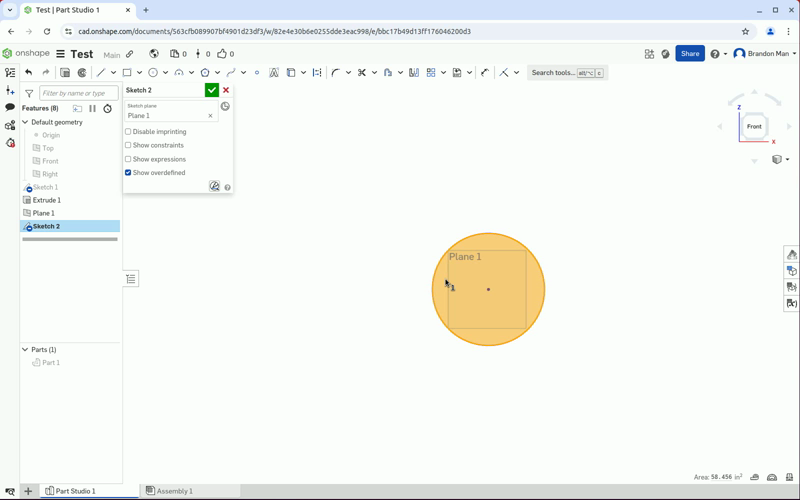
scroll(-6)
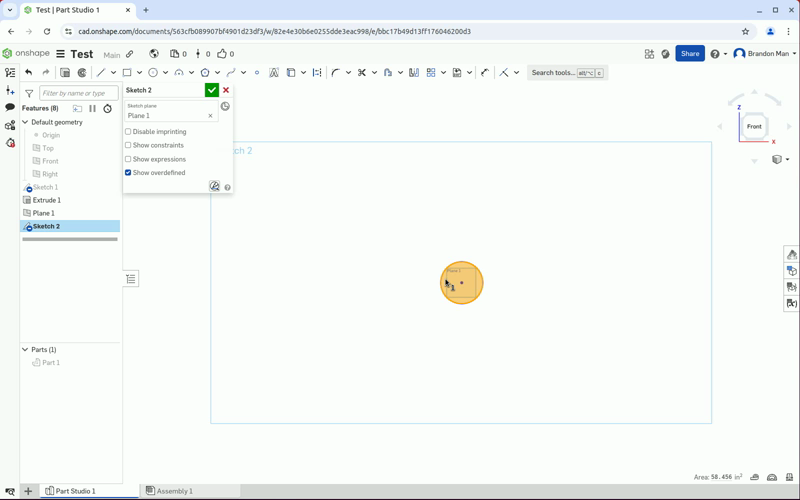
mouse_move(73, 352)
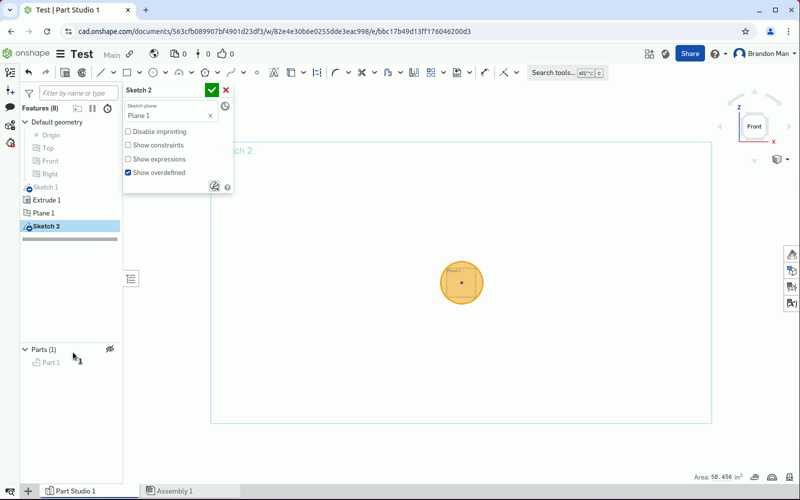
key(shift+y)
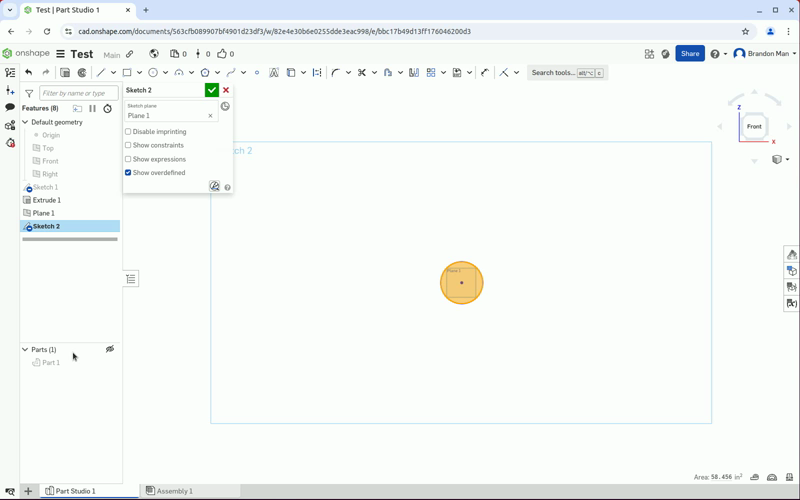
key(shift+e)
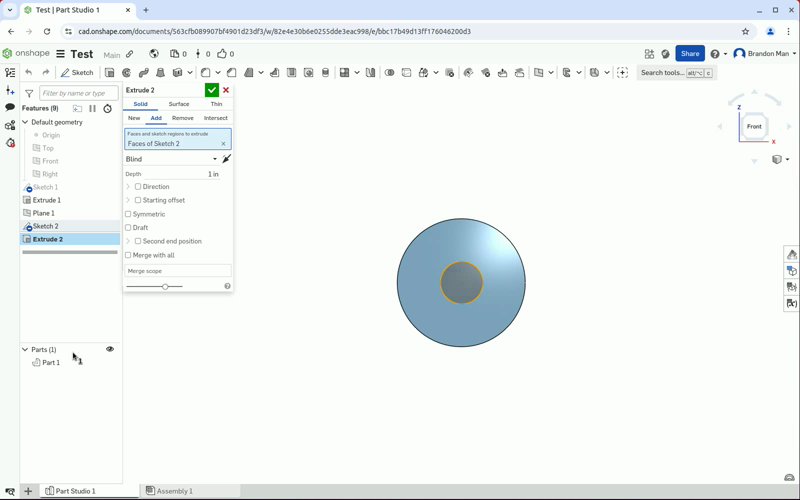
mouse_move(143, 106)
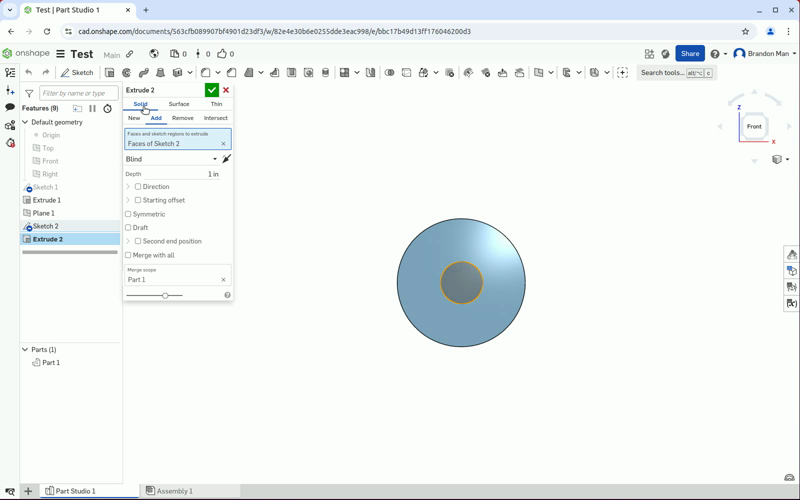
click(143, 106)
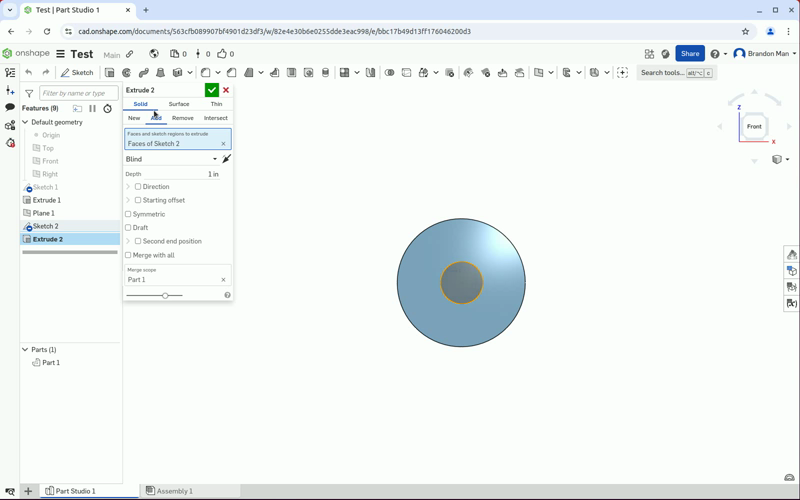
mouse_move(186, 120)
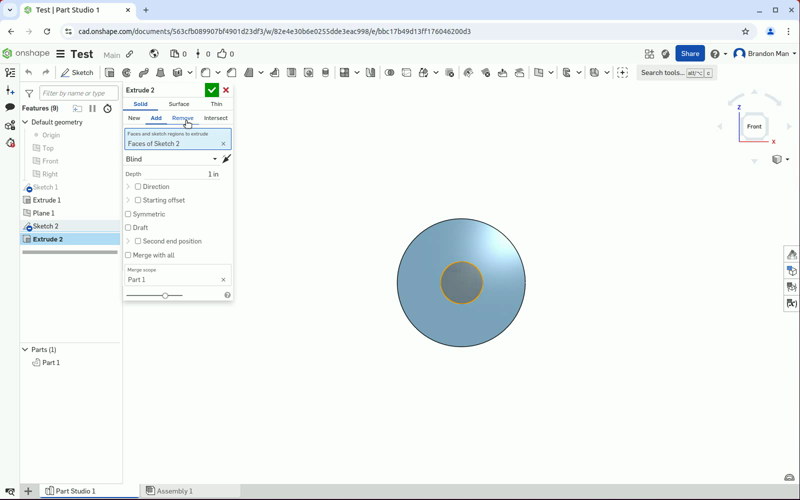
click(186, 120)
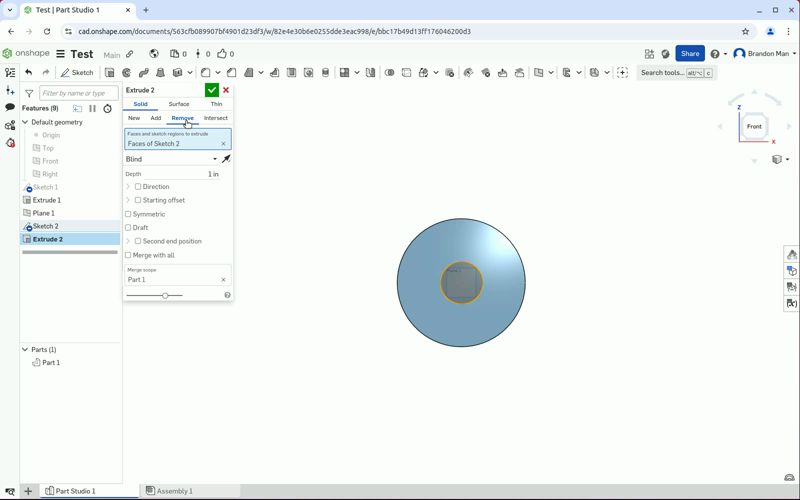
key(tab, 4)
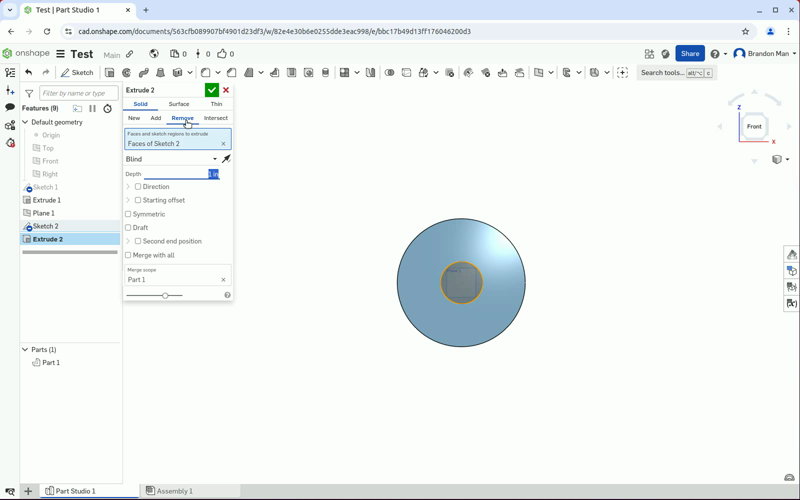
text(30.811)
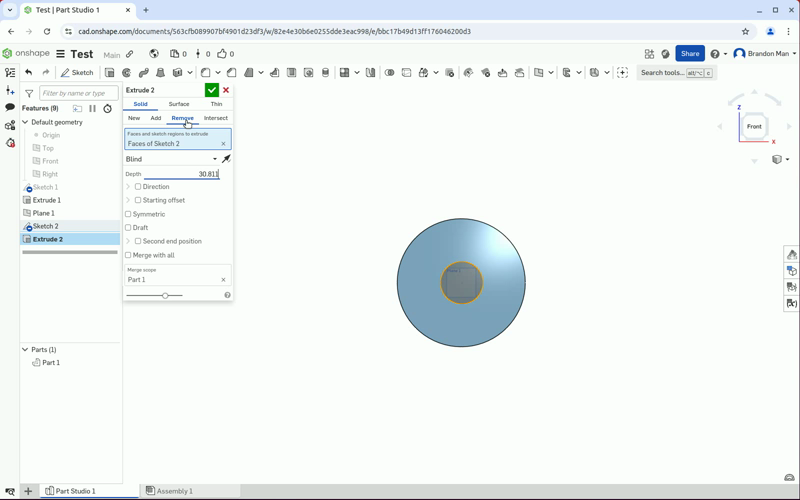
key(tab, 6)
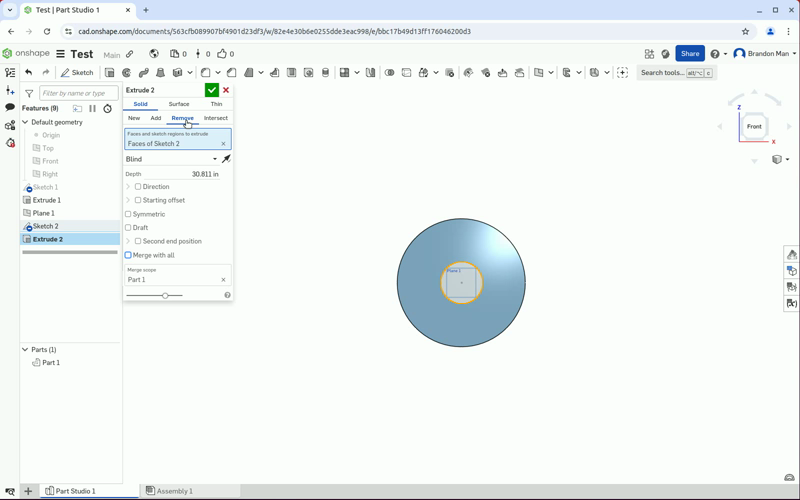
key(space)
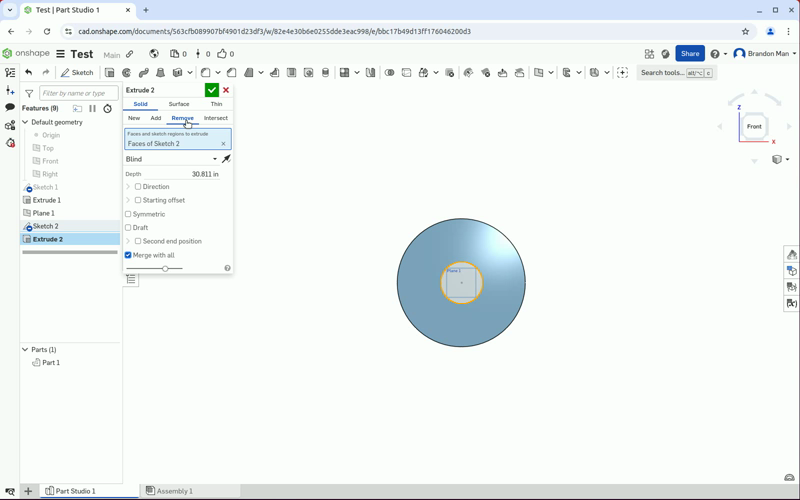
key(enter)
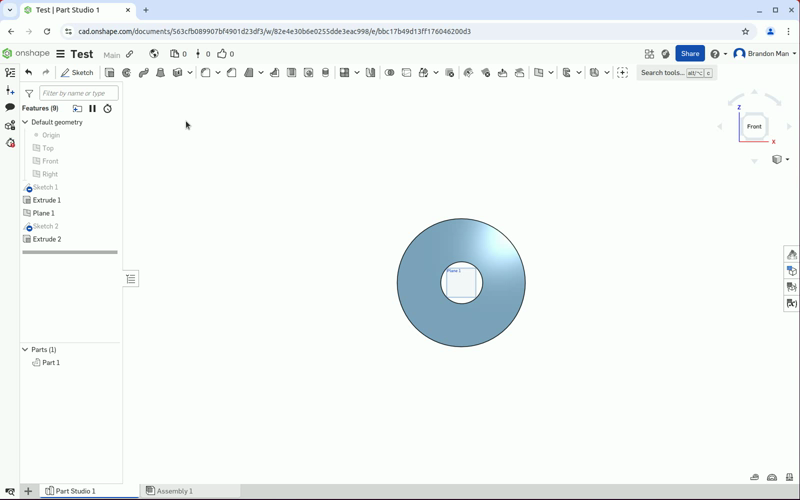
key(shift+h)
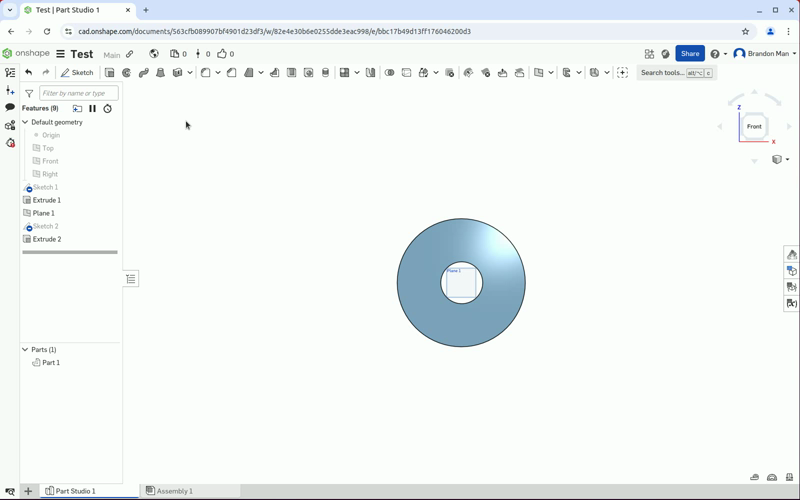
key(shift+h)
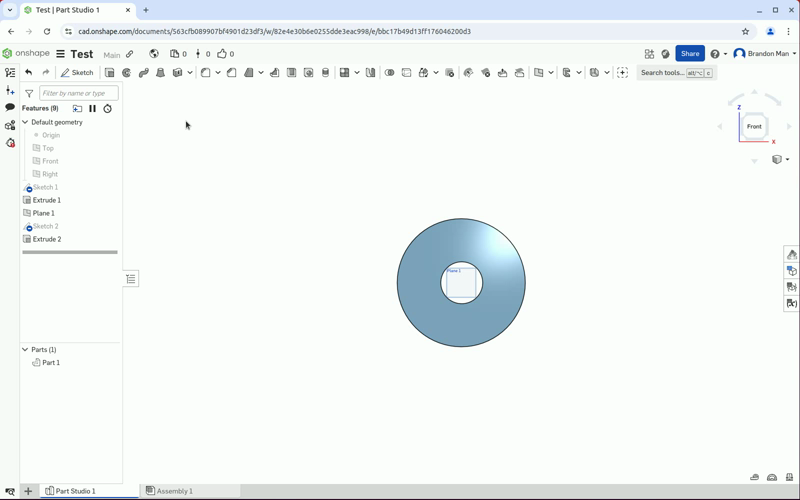
mouse_move(73, 189)
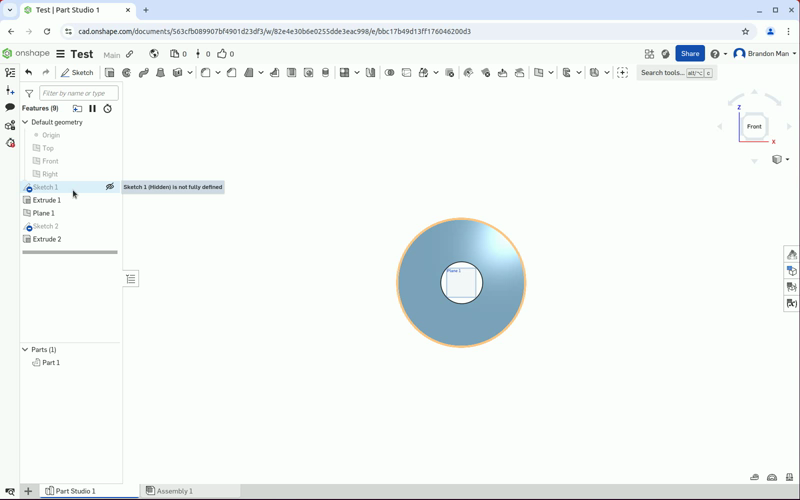
click(73, 189)
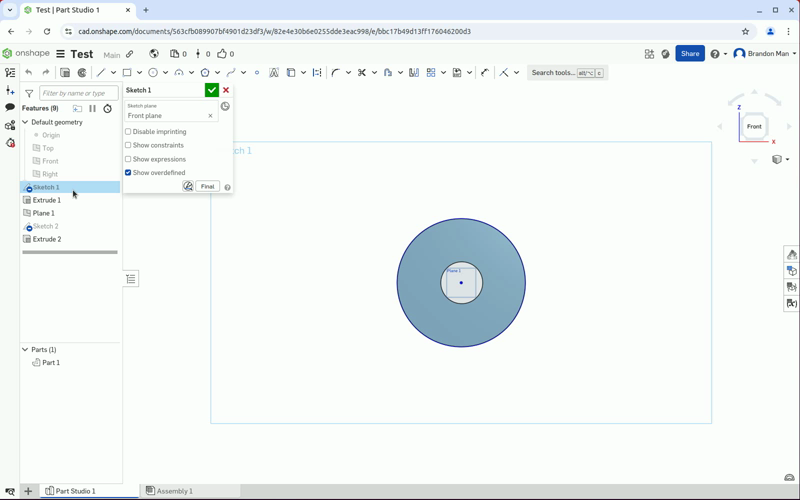
mouse_move(229, 92)
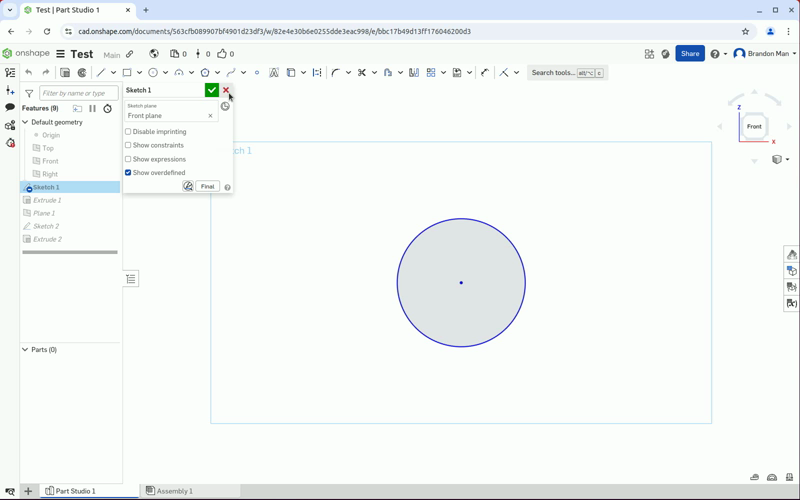
click(229, 92)
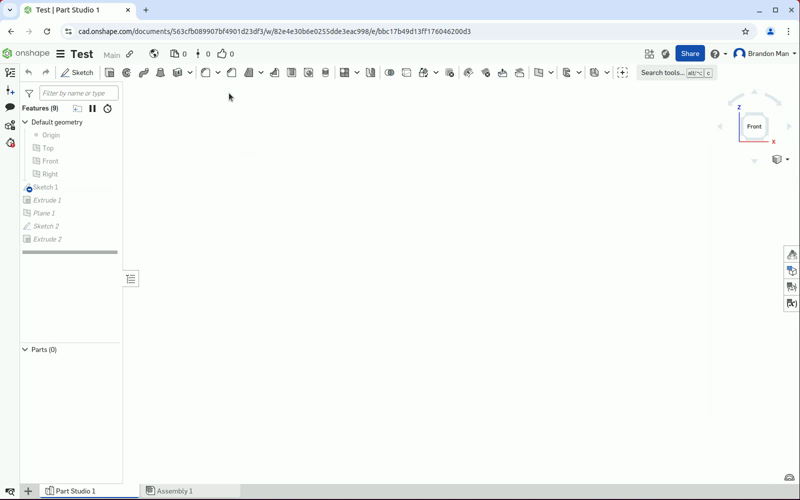
key(shift+s)
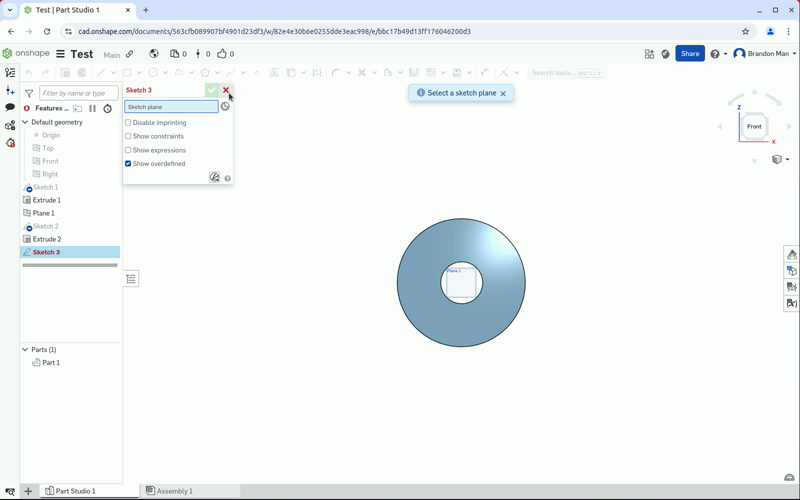
mouse_move(73, 215)
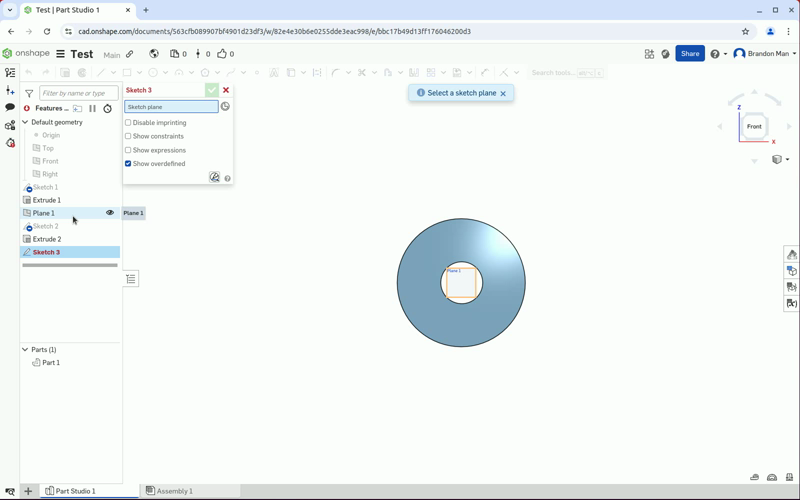
click(73, 215)
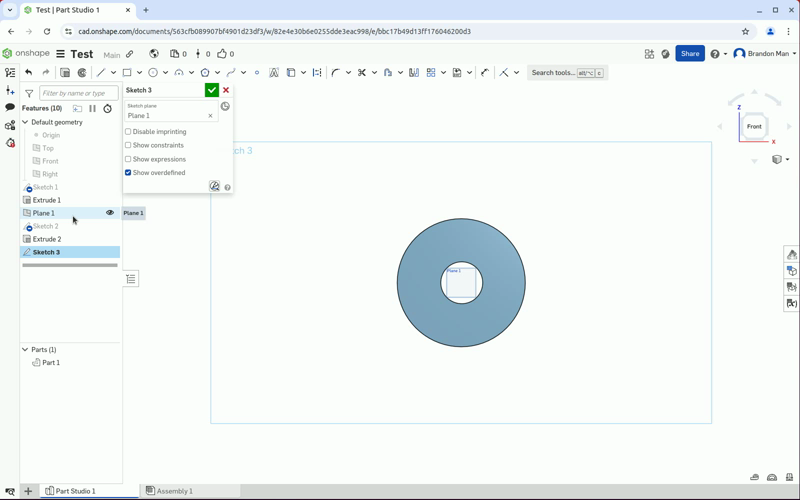
mouse_move(73, 352)
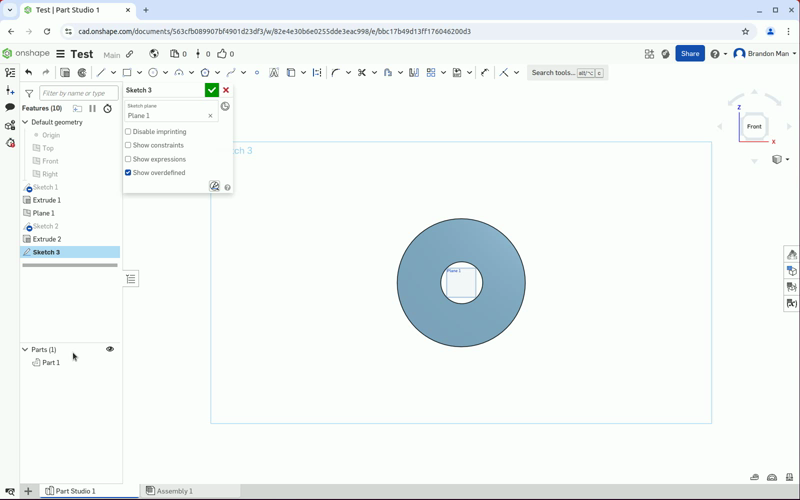
key(y)
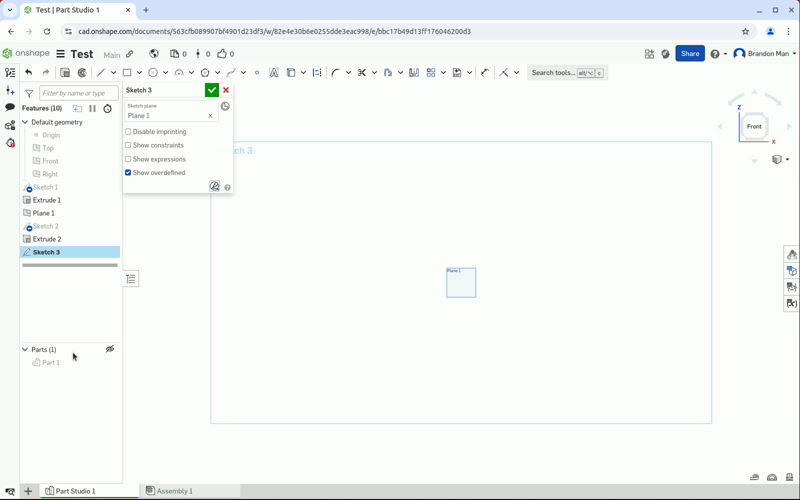
key(c)
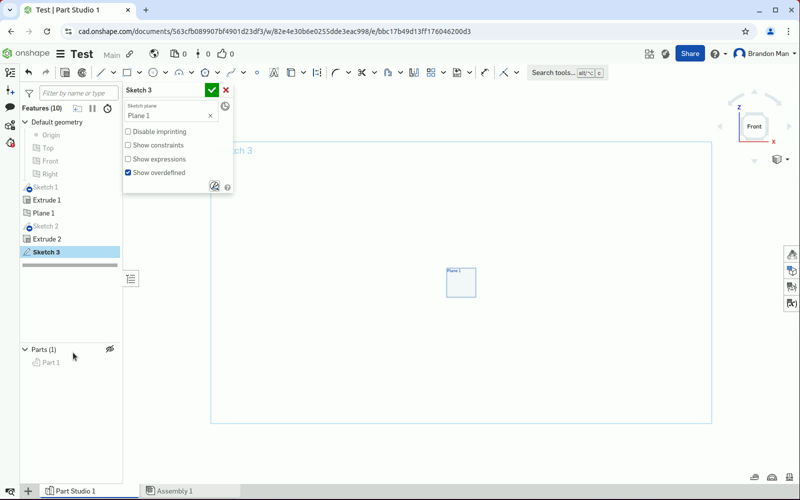
key_down(shift)
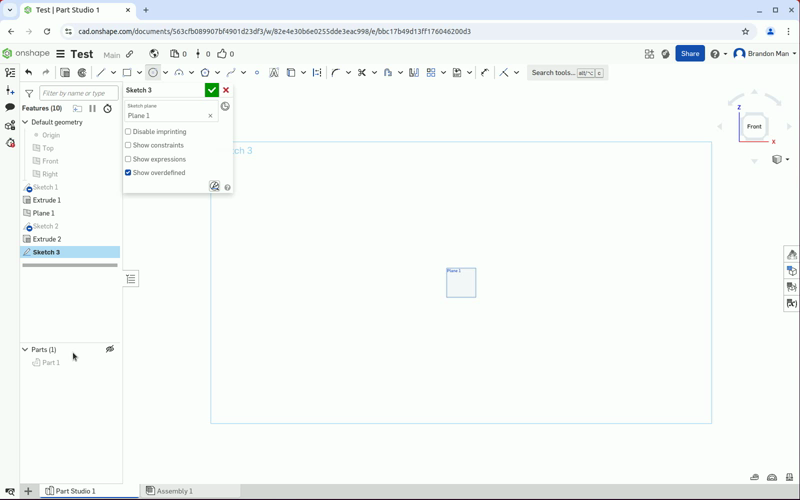
mouse_move(461, 282)
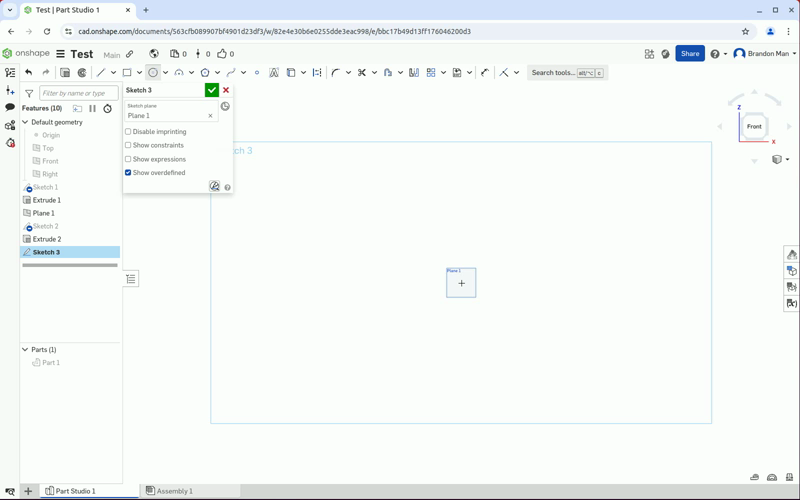
click(461, 282)
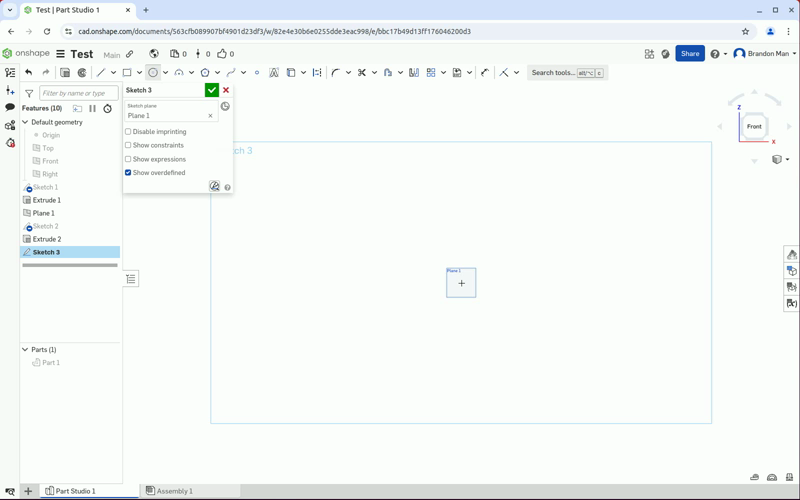
key_up(shift)
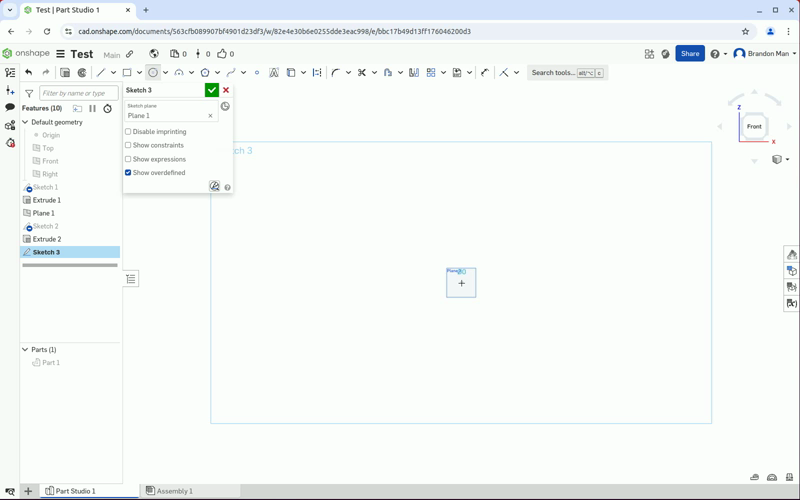
mouse_move(482, 282)
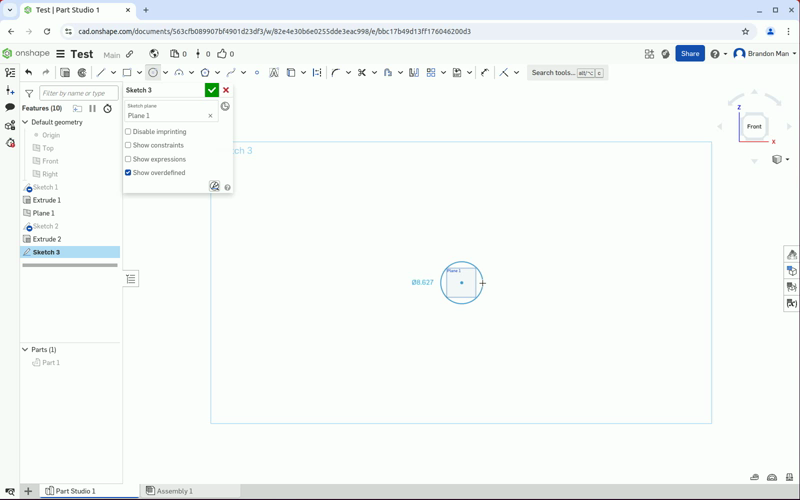
click(482, 282)
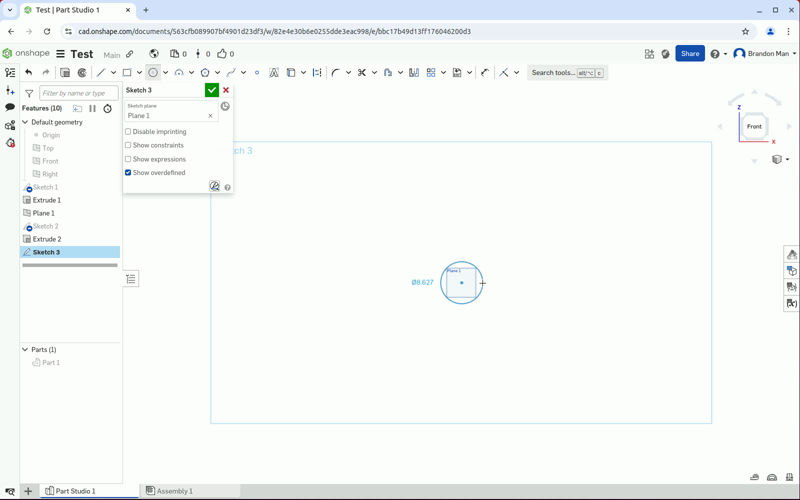
key(esc)
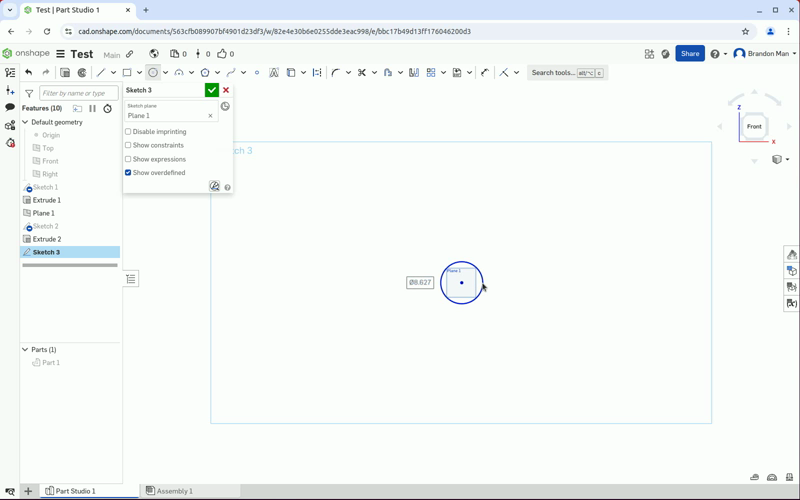
mouse_move(454, 297)
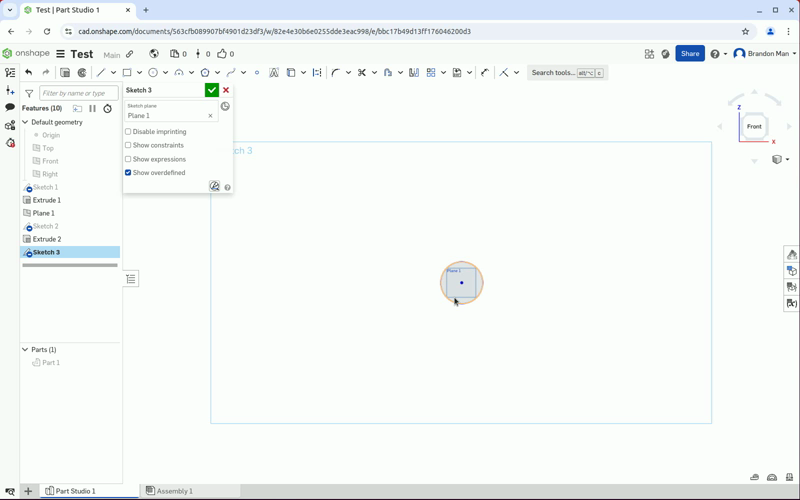
scroll(6)
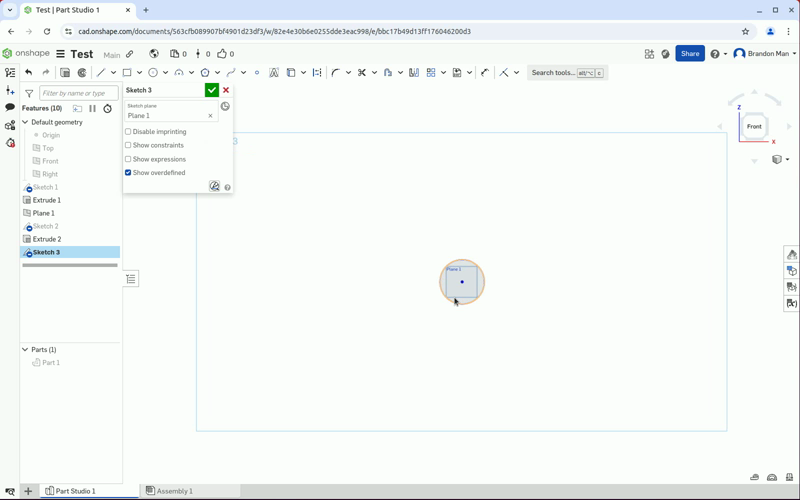
scroll(6)
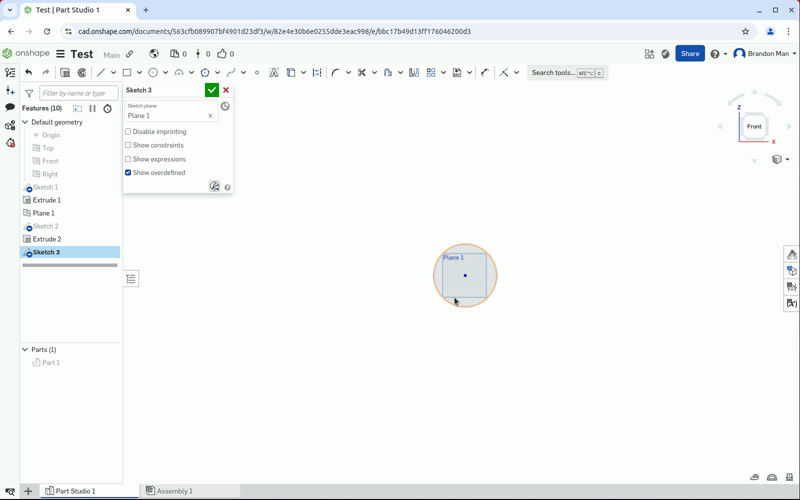
scroll(6)
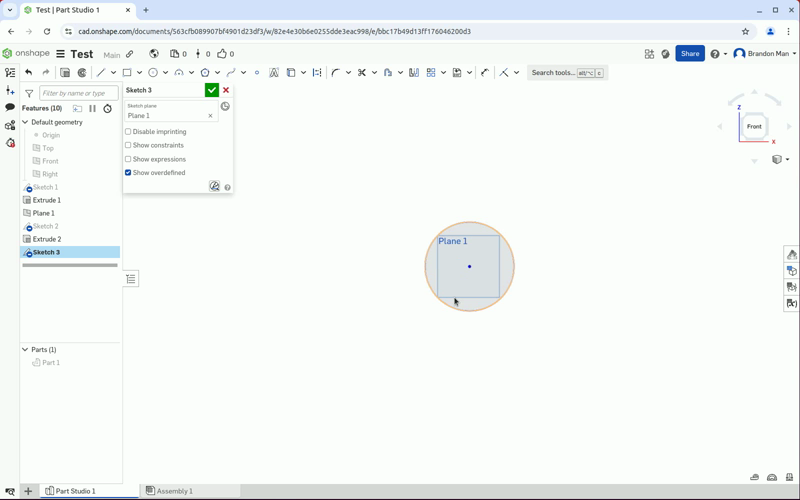
scroll(6)
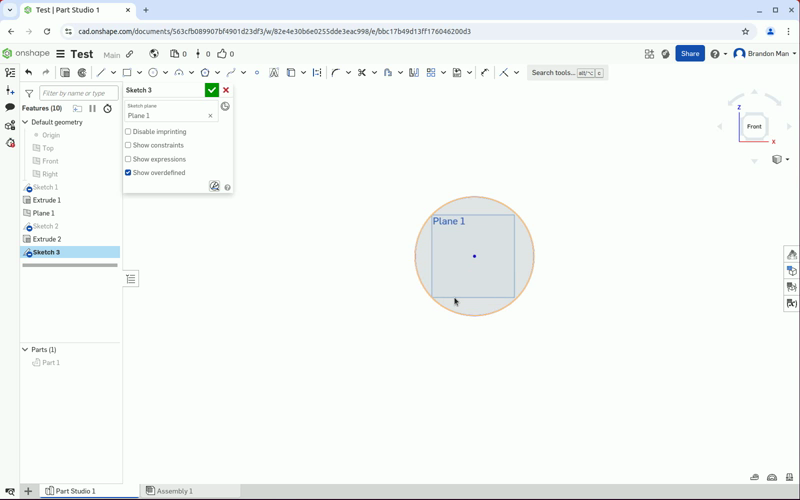
scroll(6)
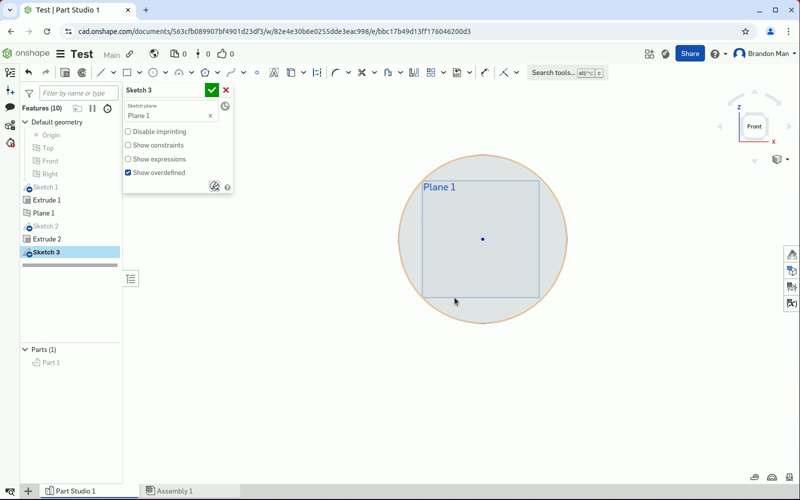
scroll(6)
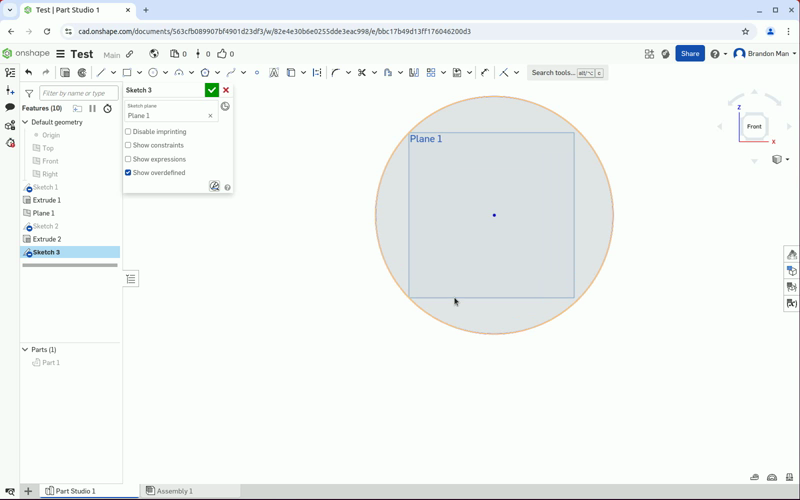
scroll(6)
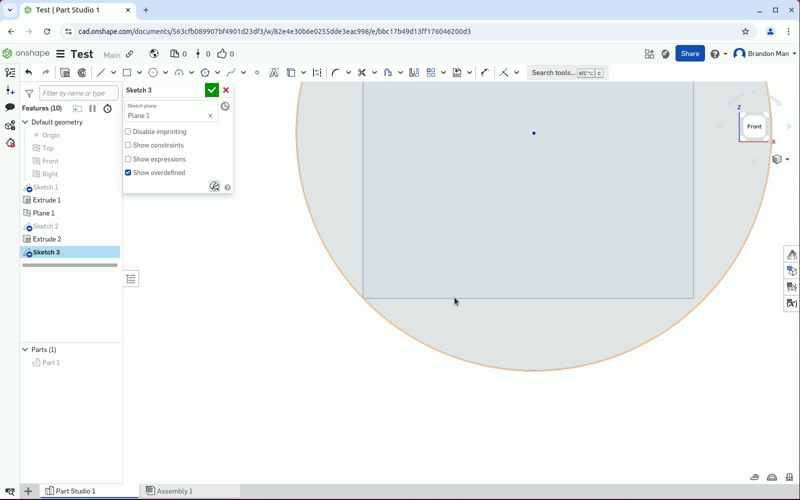
click(454, 297)
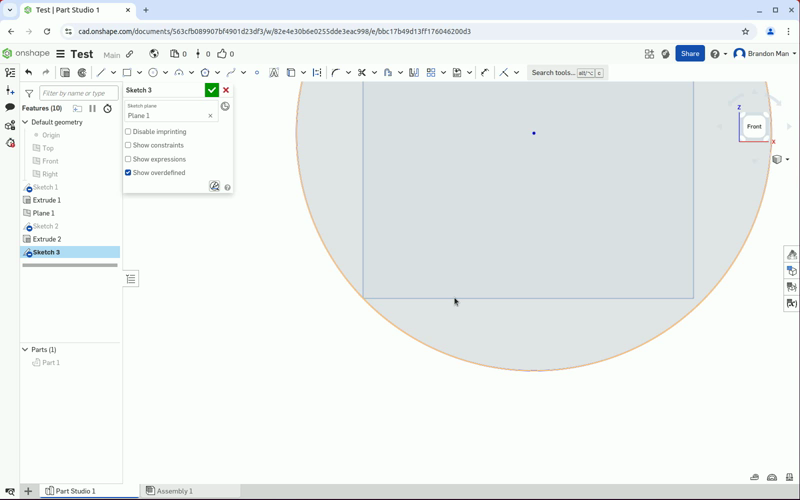
scroll(-6)
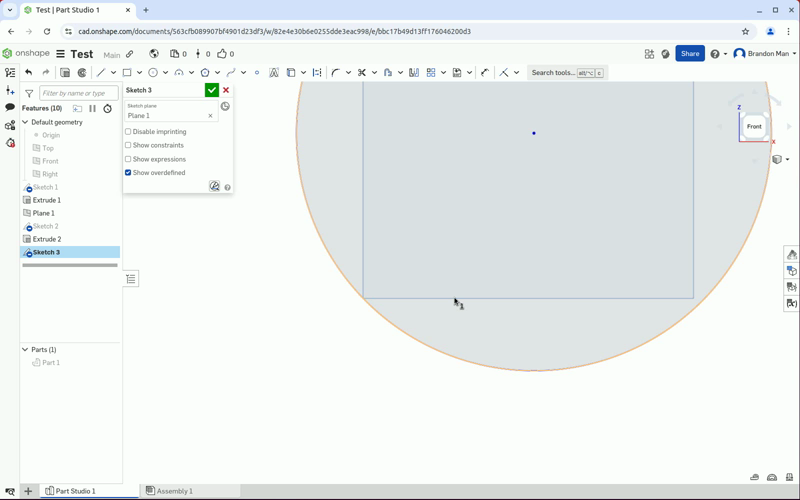
scroll(-6)
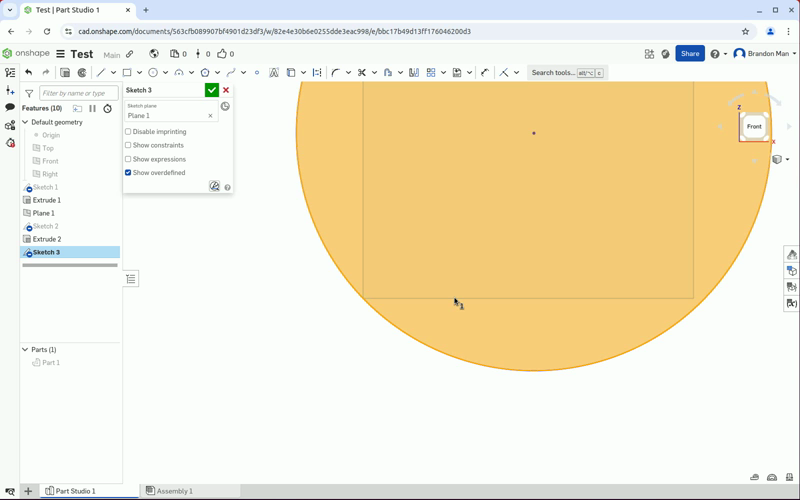
scroll(-6)
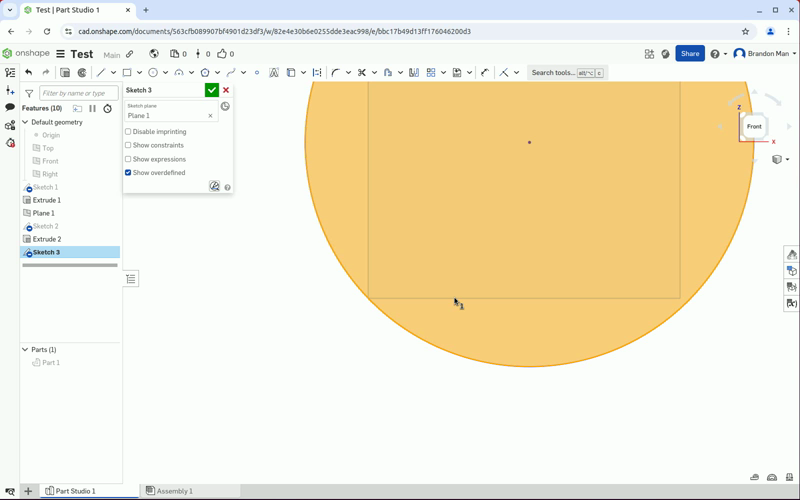
scroll(-6)
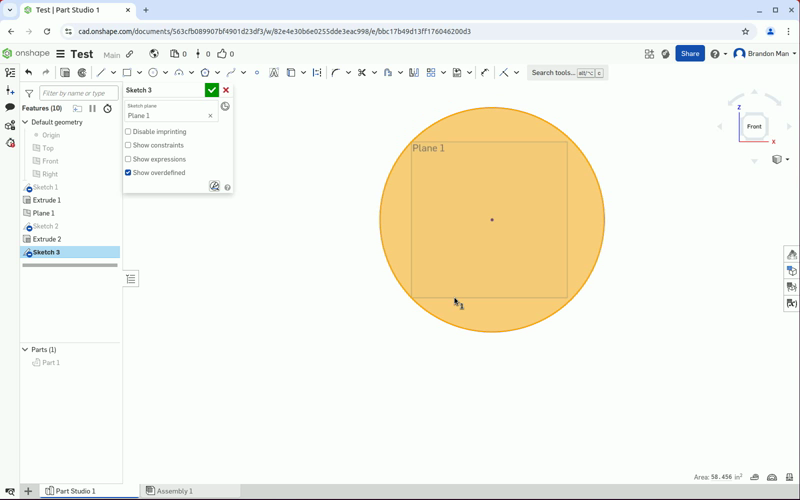
scroll(-6)
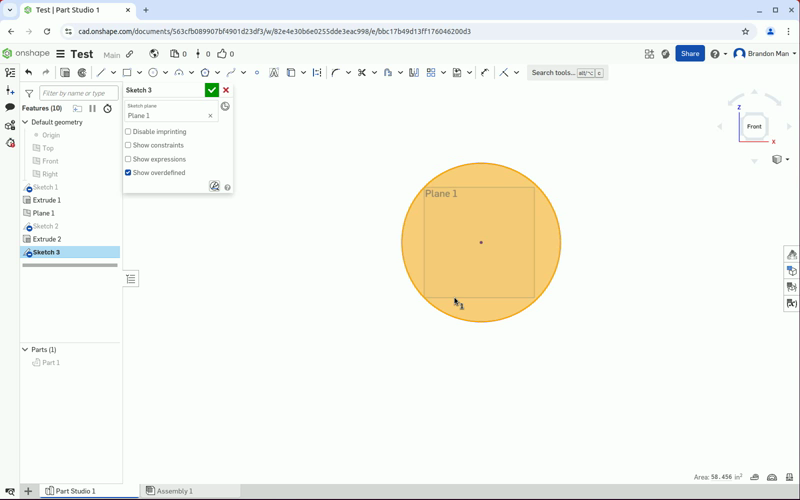
scroll(-6)
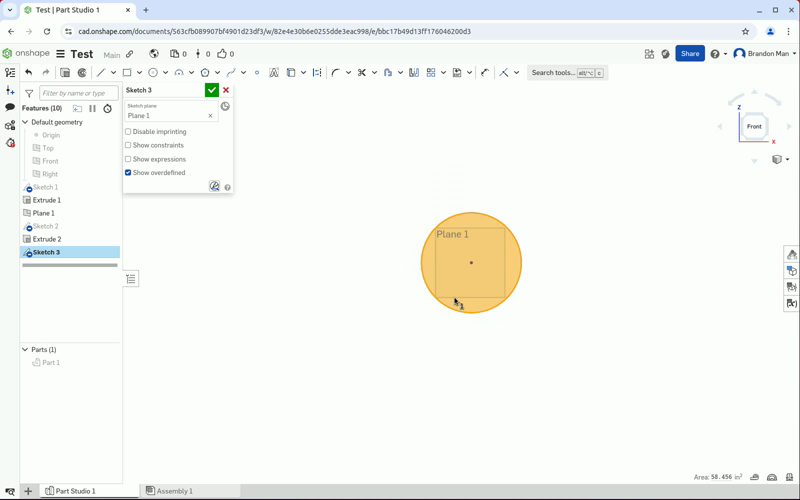
scroll(-6)
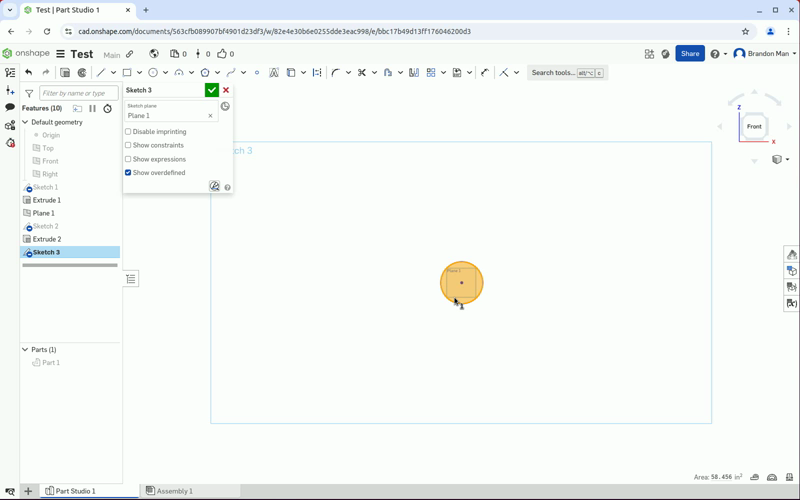
mouse_move(73, 352)
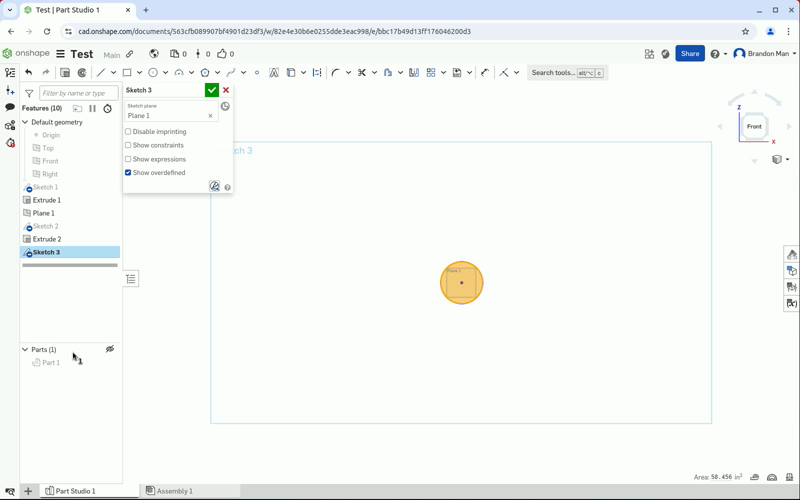
key(shift+y)
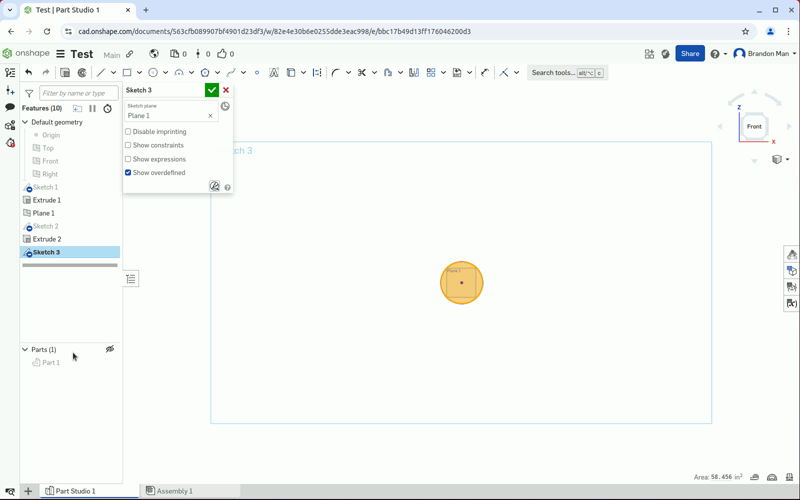
key(shift+e)
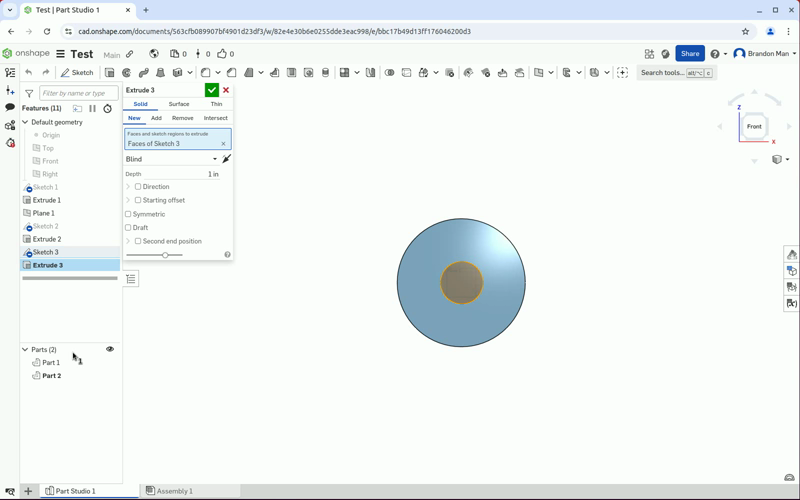
mouse_move(143, 106)
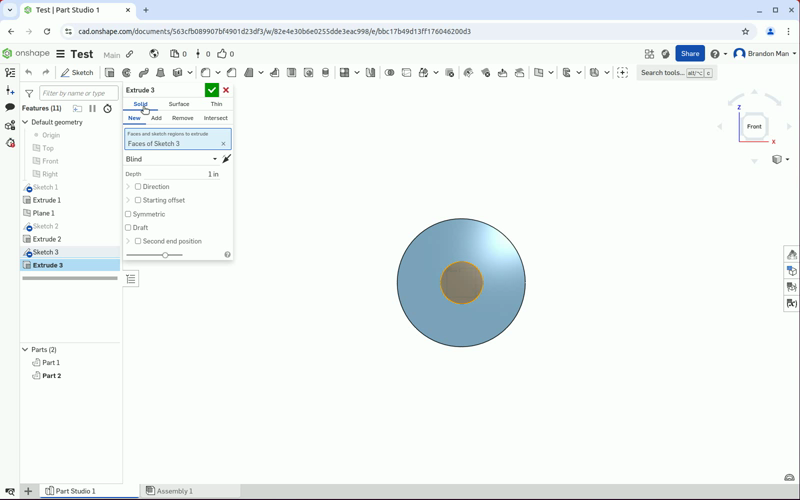
click(143, 106)
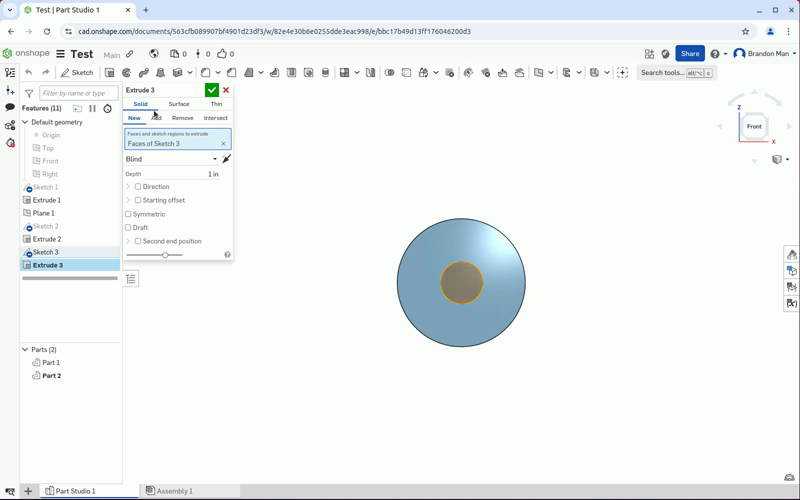
mouse_move(186, 120)
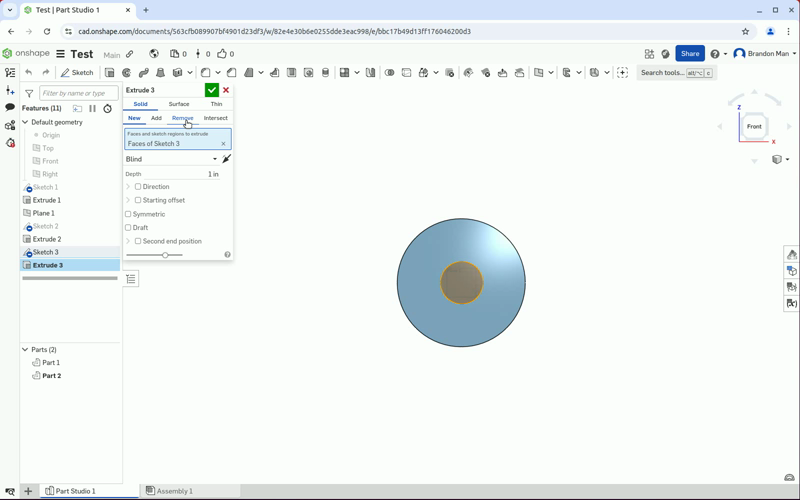
click(186, 120)
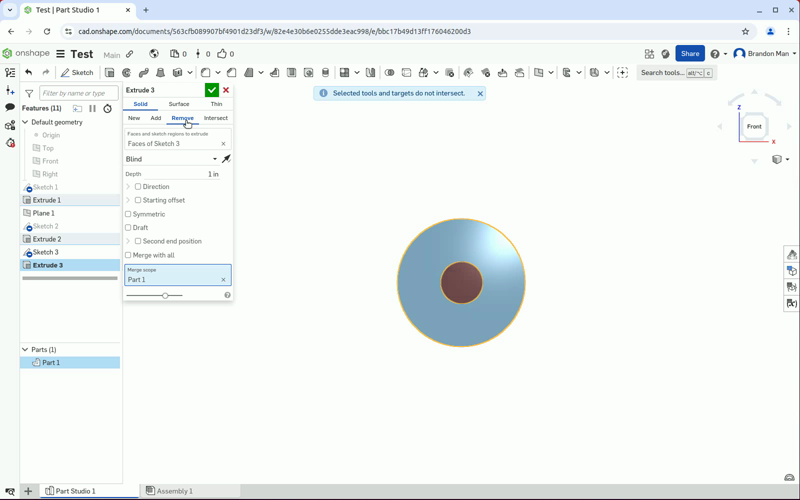
key(tab, 4)
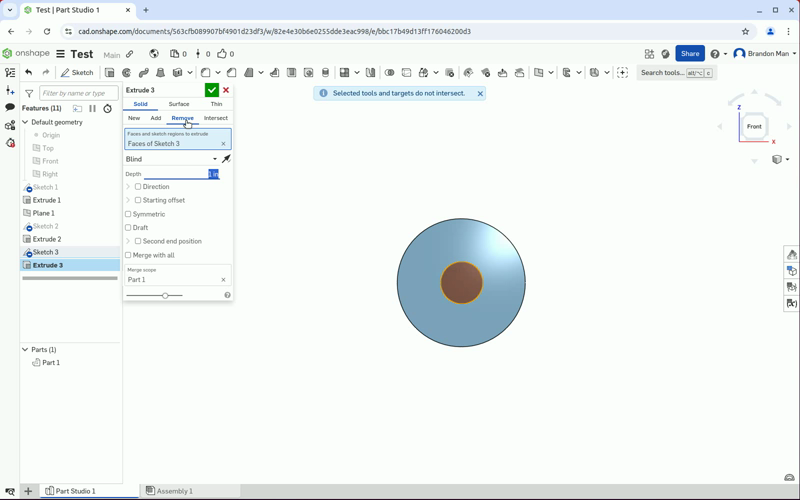
text(9.628)
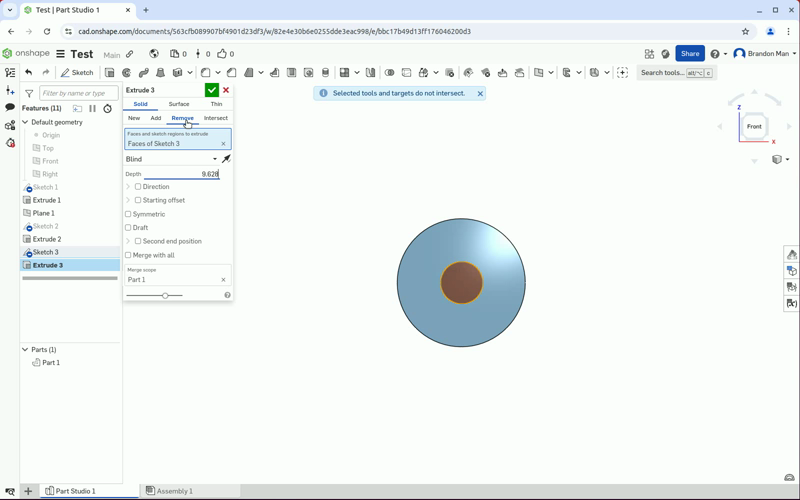
key(tab, 6)
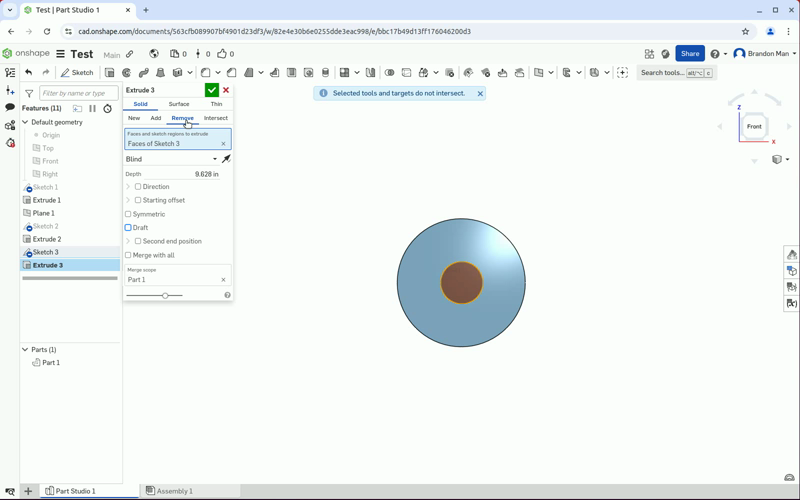
key(space)
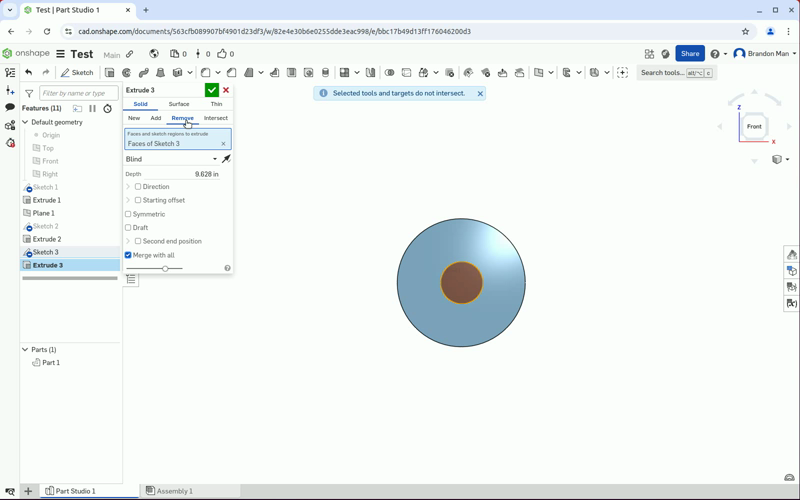
key(enter)
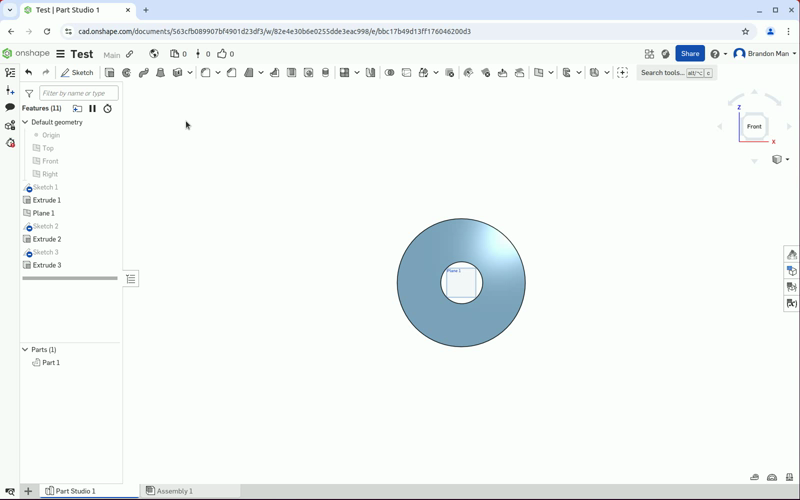
key(shift+h)
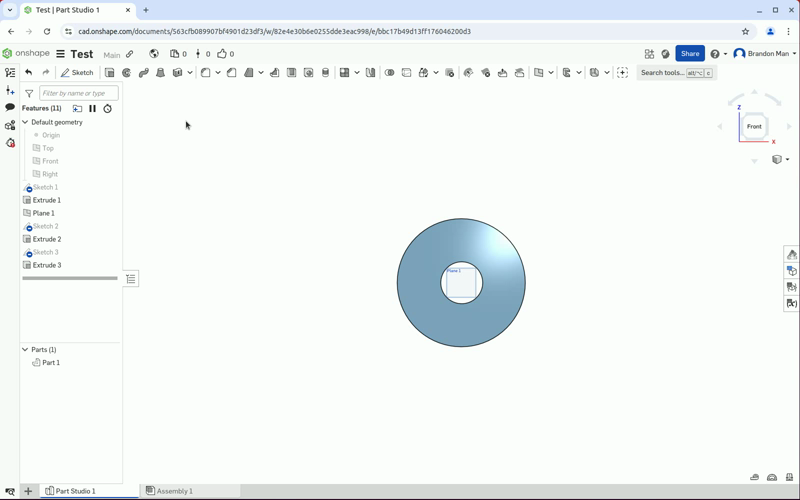
key(shift+h)
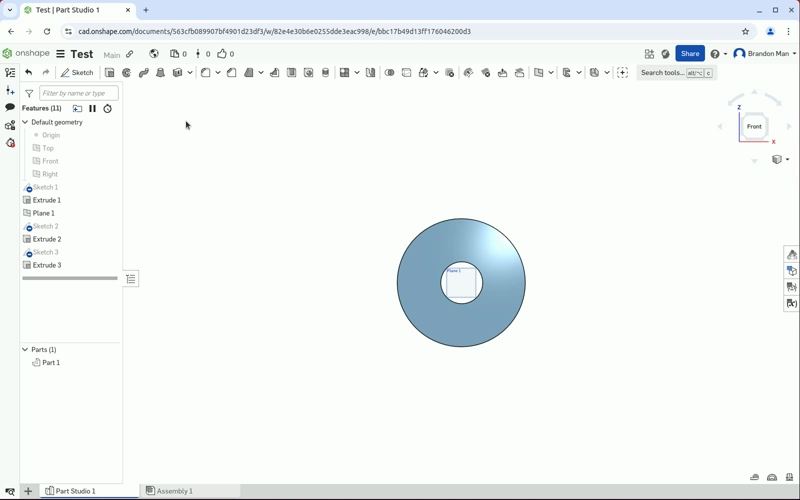
mouse_move(73, 189)
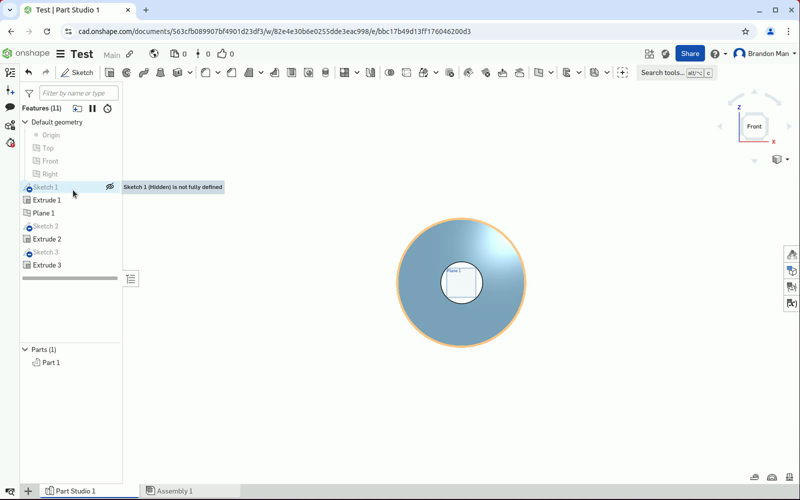
click(73, 189)
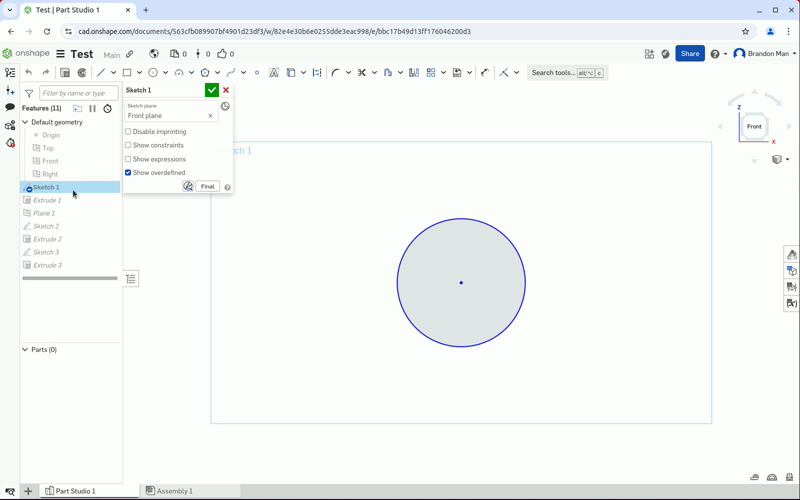
mouse_move(229, 92)
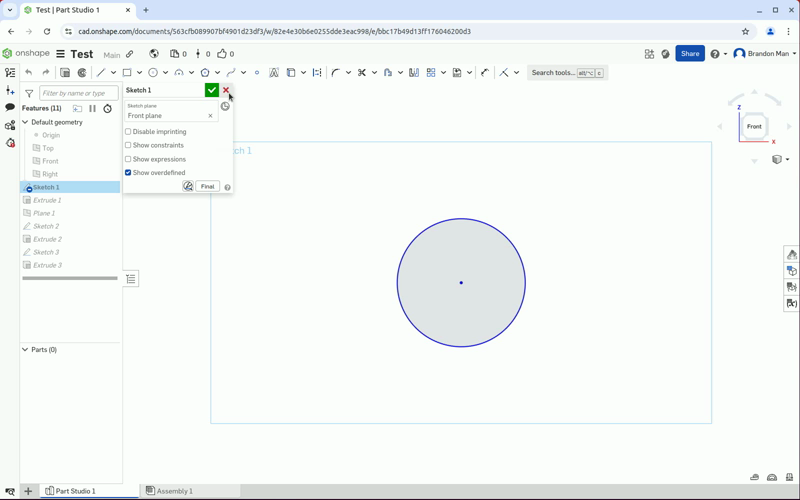
click(229, 92)
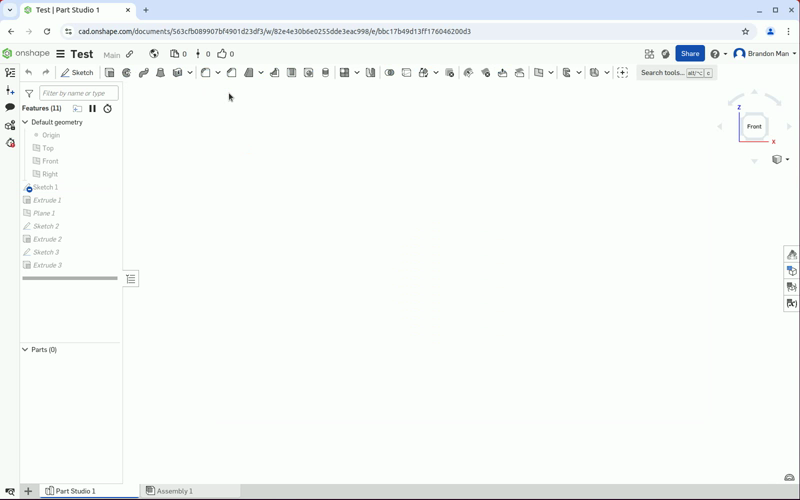
key(shift+s)
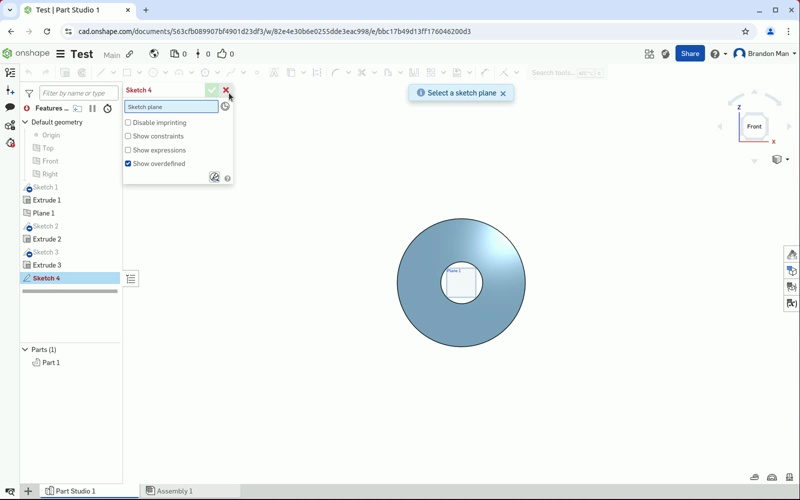
mouse_move(73, 215)
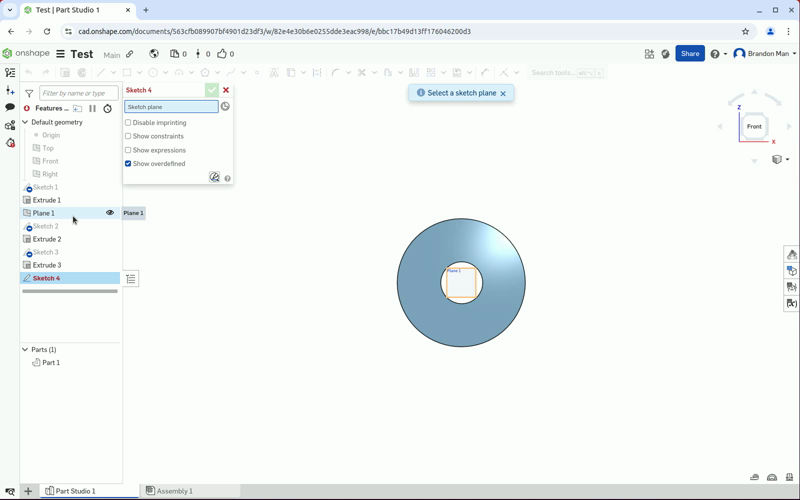
click(73, 215)
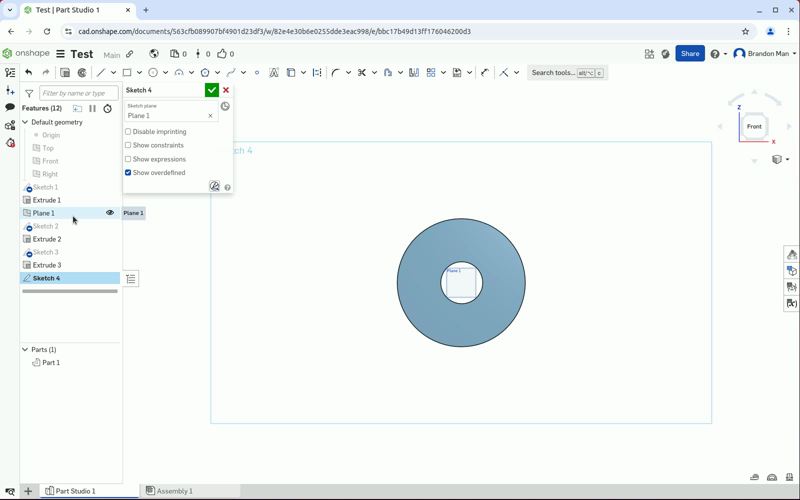
mouse_move(73, 352)
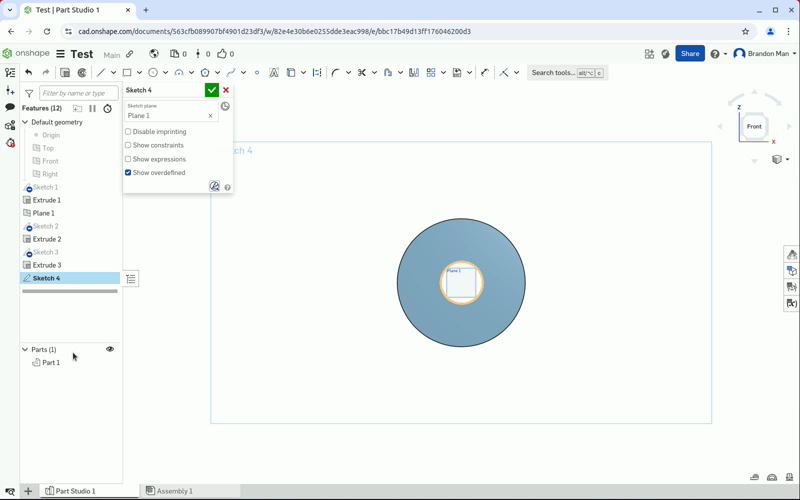
key(y)
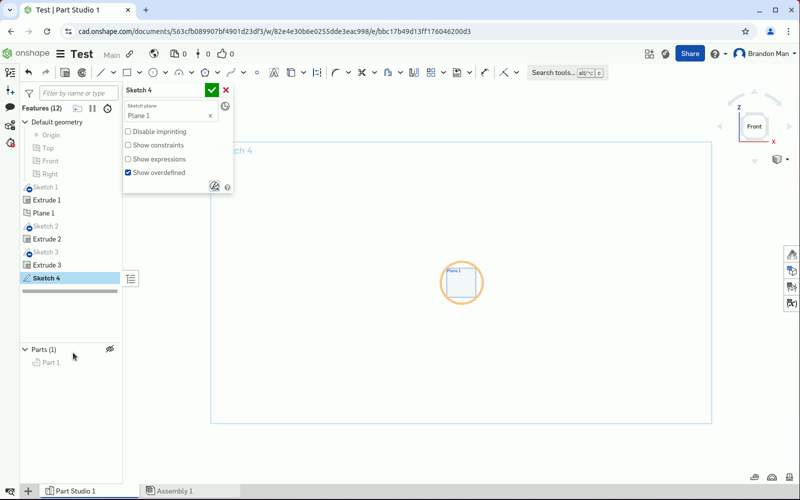
key(c)
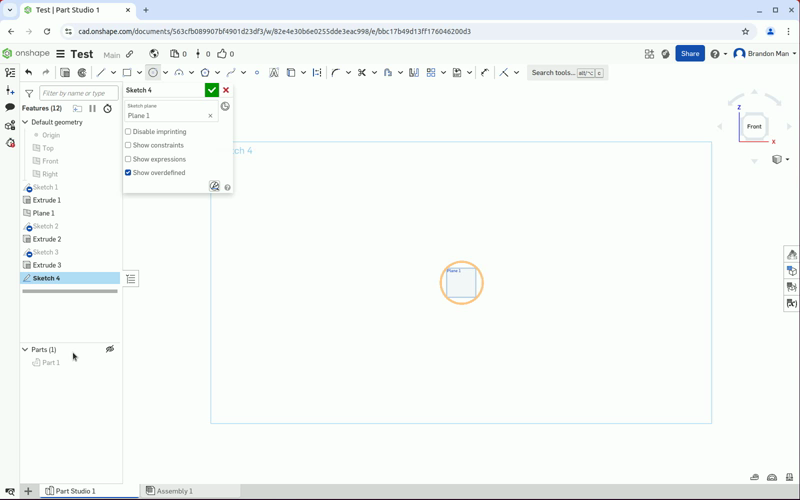
key_down(shift)
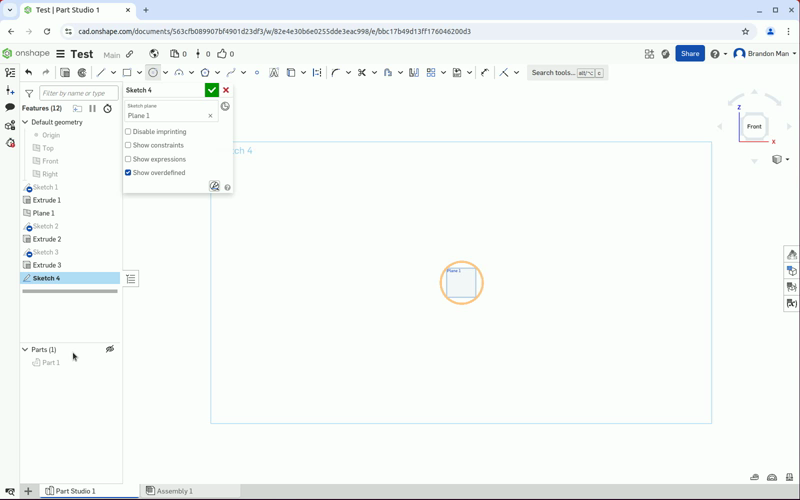
mouse_move(461, 282)
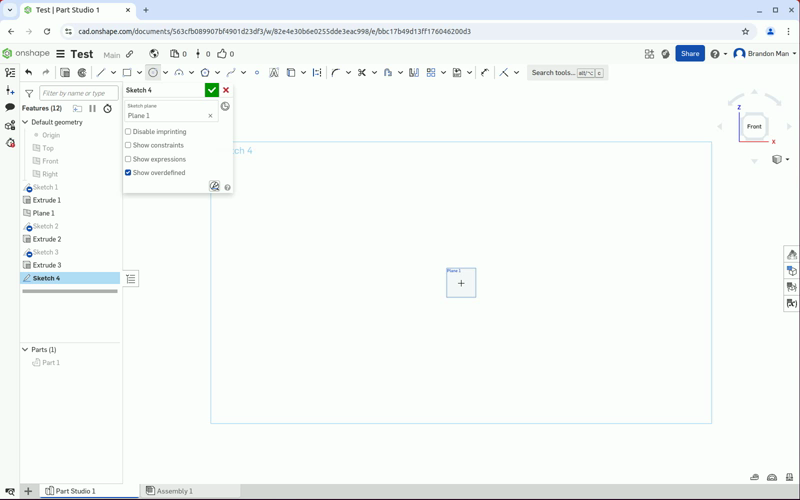
click(461, 282)
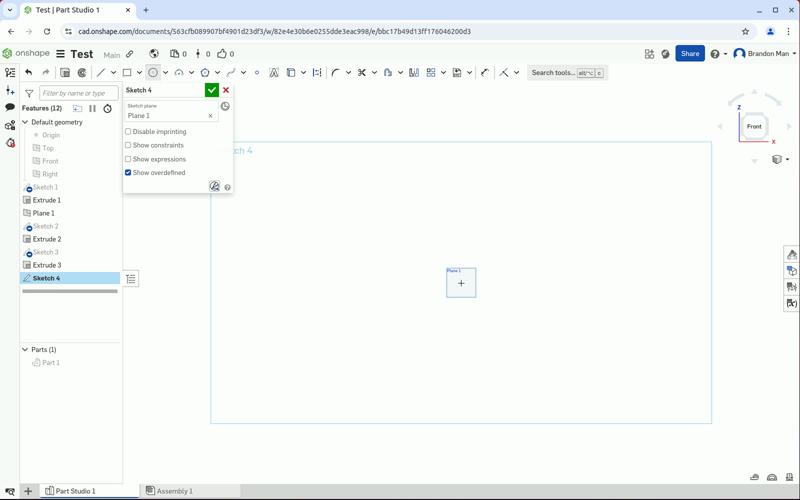
key_up(shift)
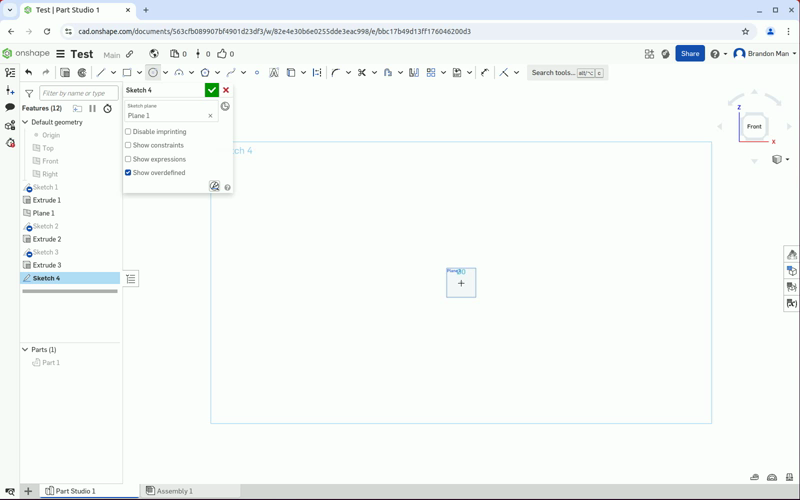
mouse_move(490, 282)
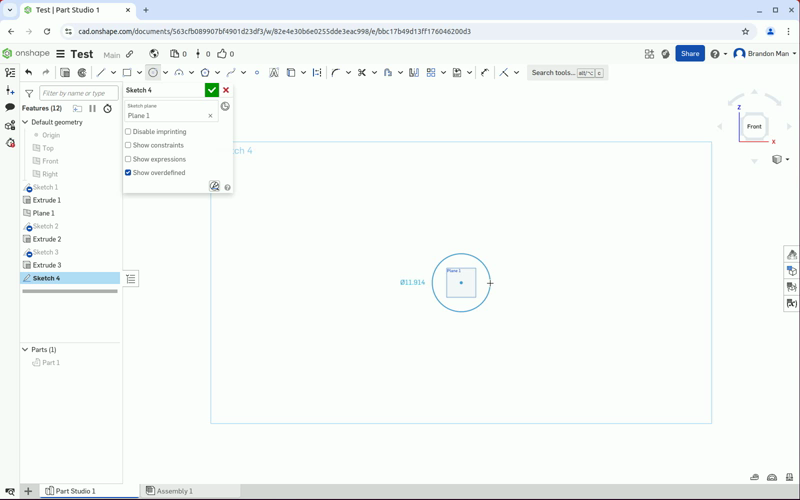
click(490, 282)
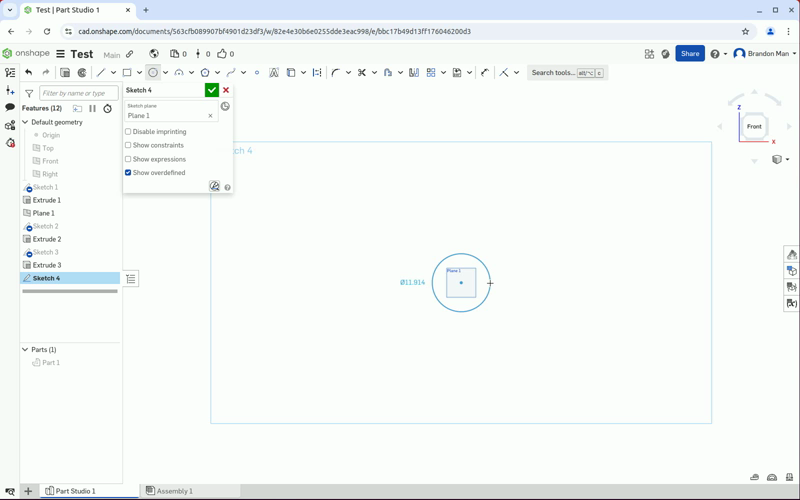
key(esc)
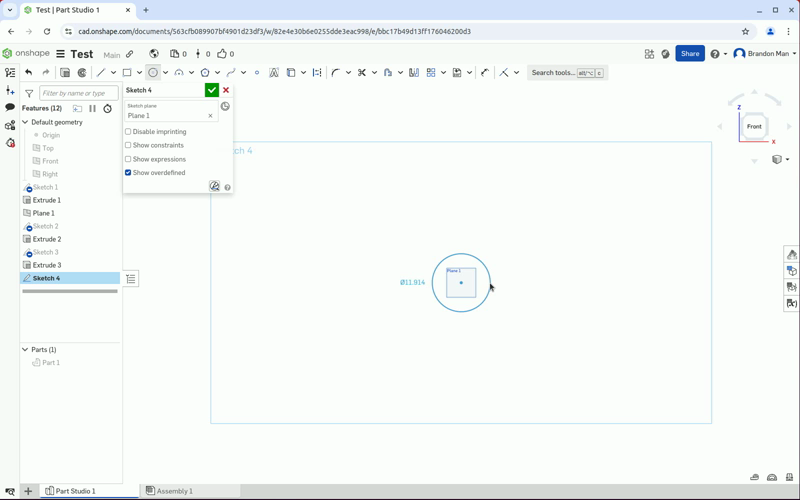
key(c)
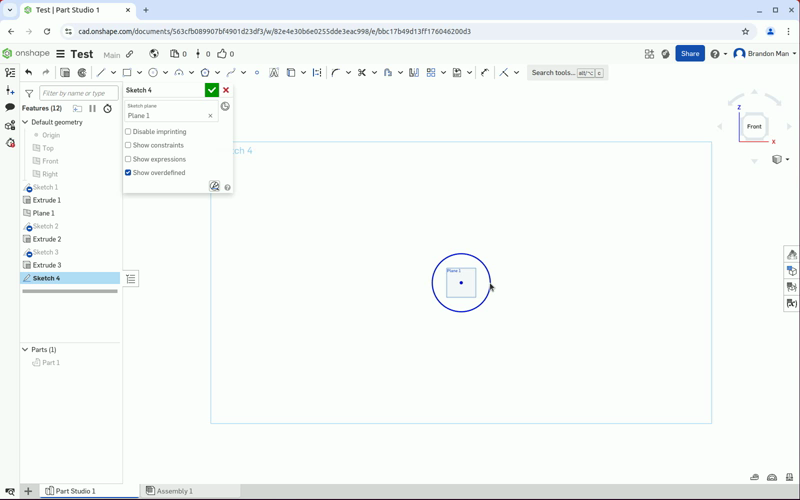
key_down(shift)
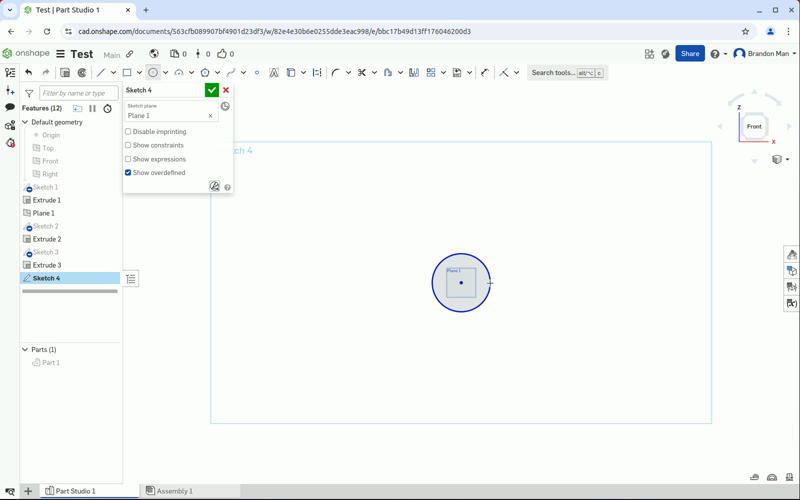
mouse_move(461, 282)
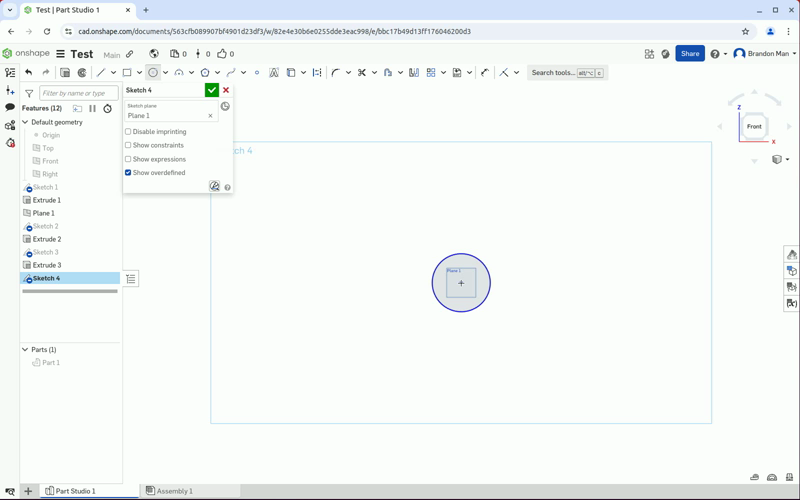
click(461, 282)
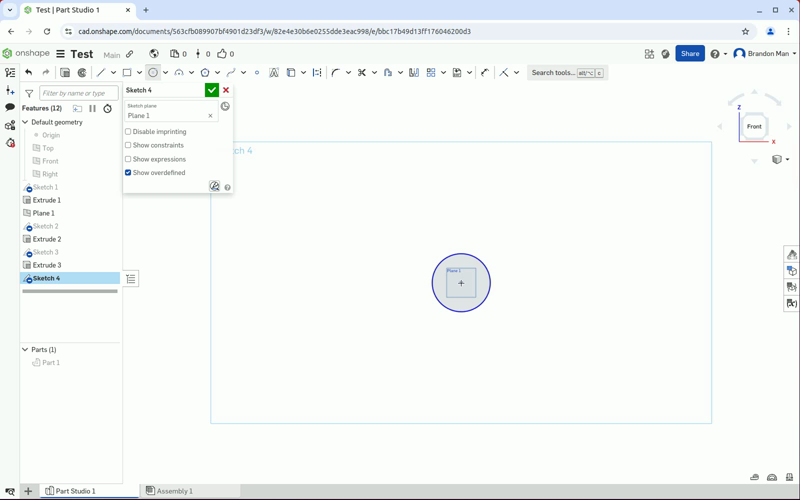
key_up(shift)
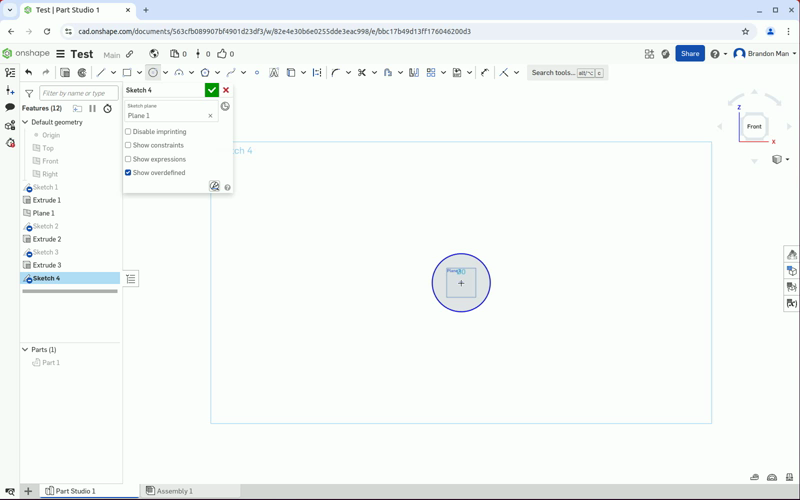
mouse_move(481, 282)
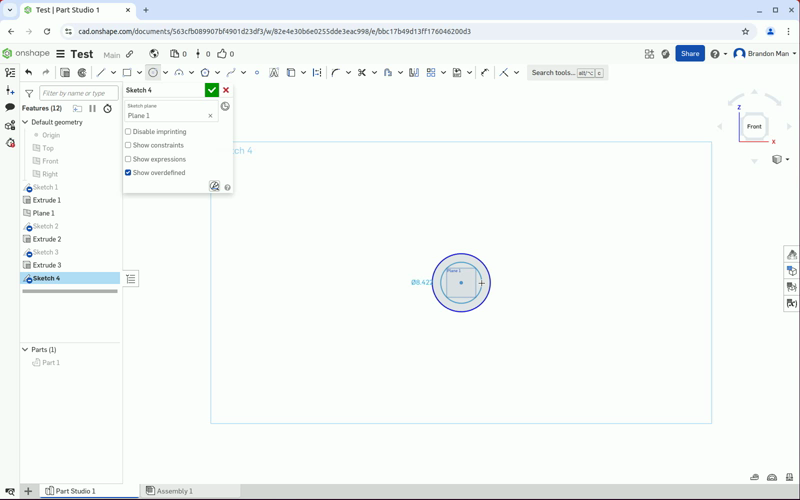
click(481, 282)
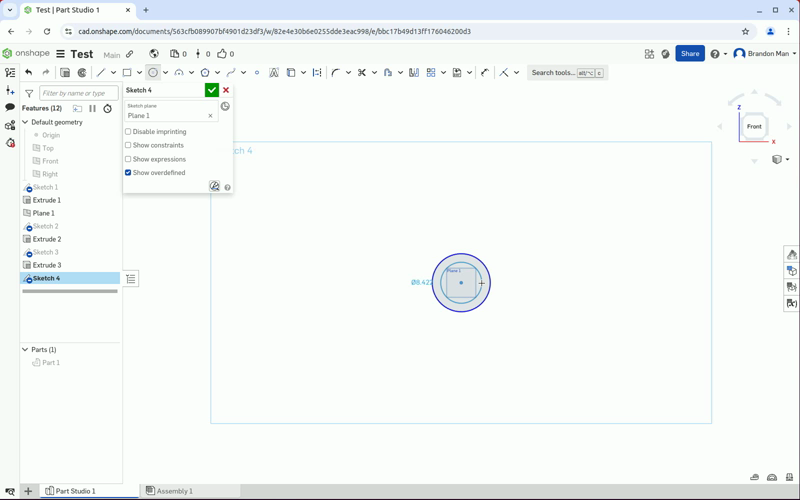
key(esc)
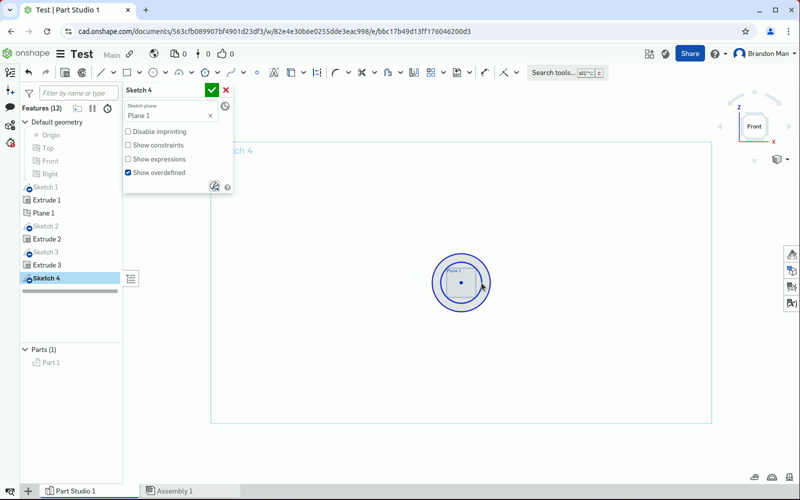
mouse_move(471, 303)
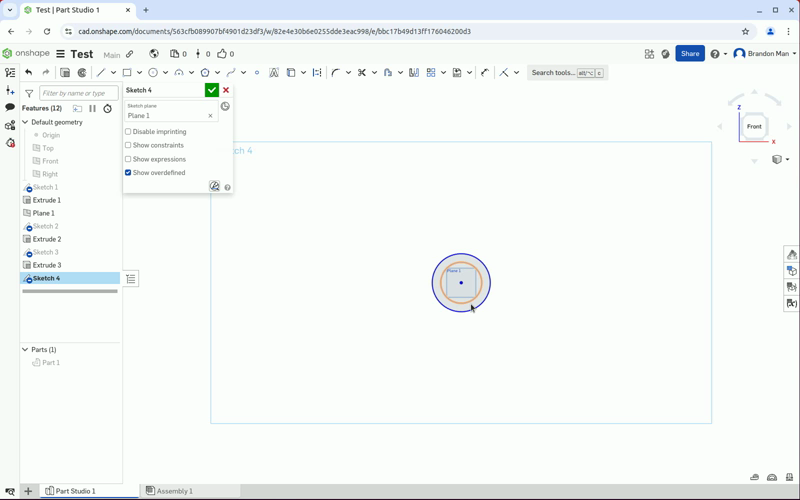
scroll(6)
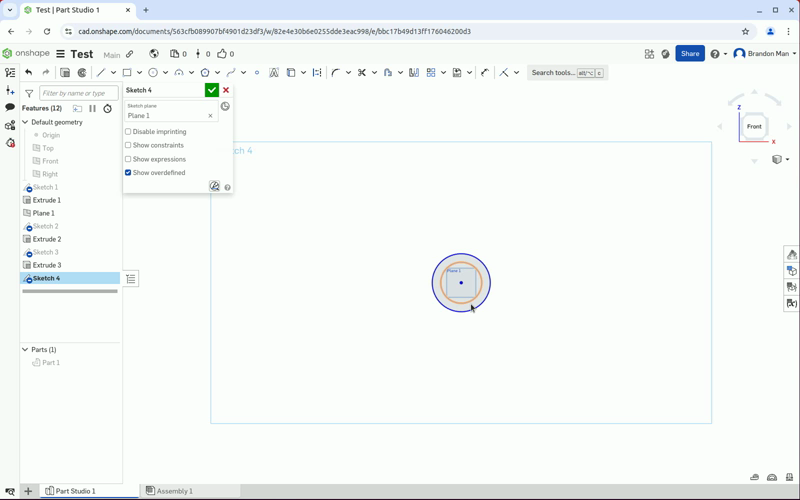
scroll(6)
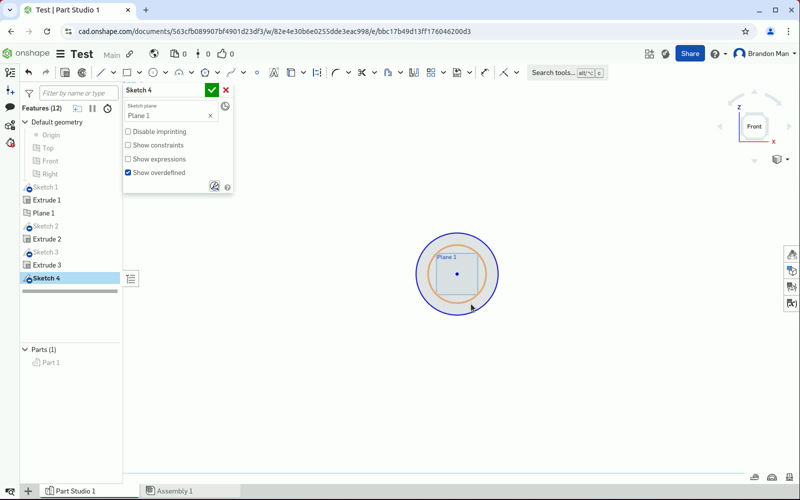
scroll(6)
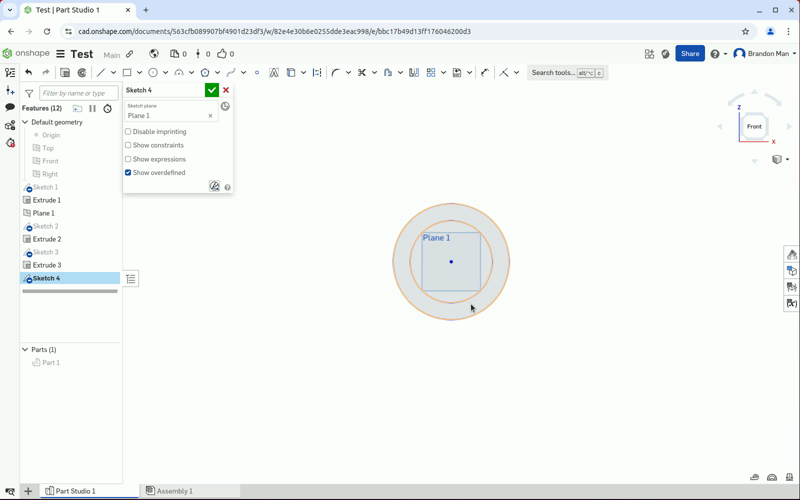
scroll(6)
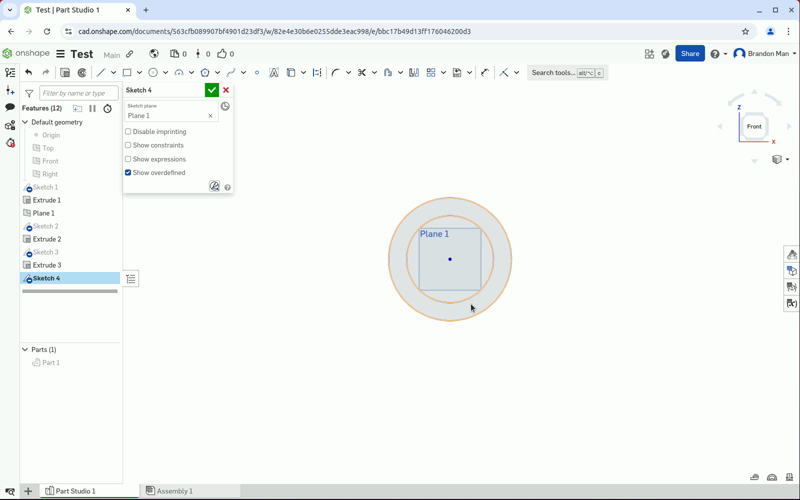
scroll(6)
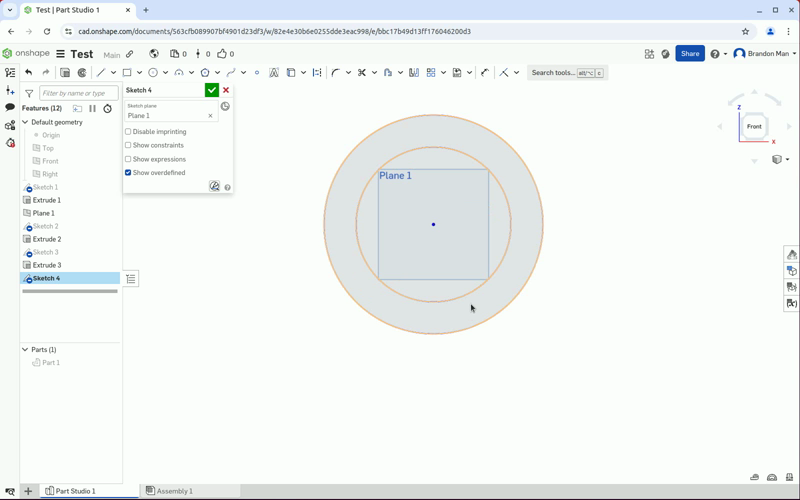
scroll(6)
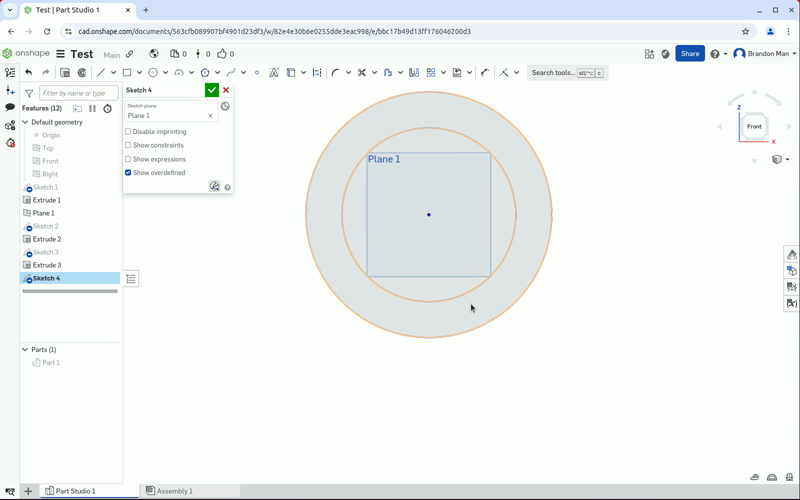
scroll(6)
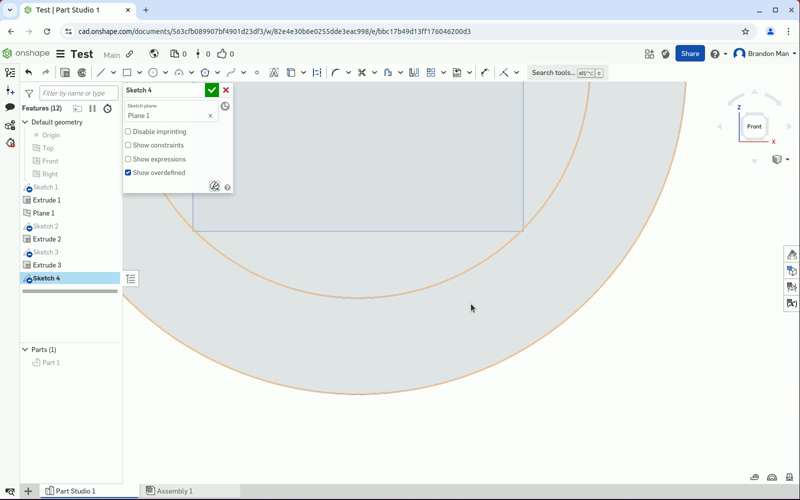
click(471, 303)
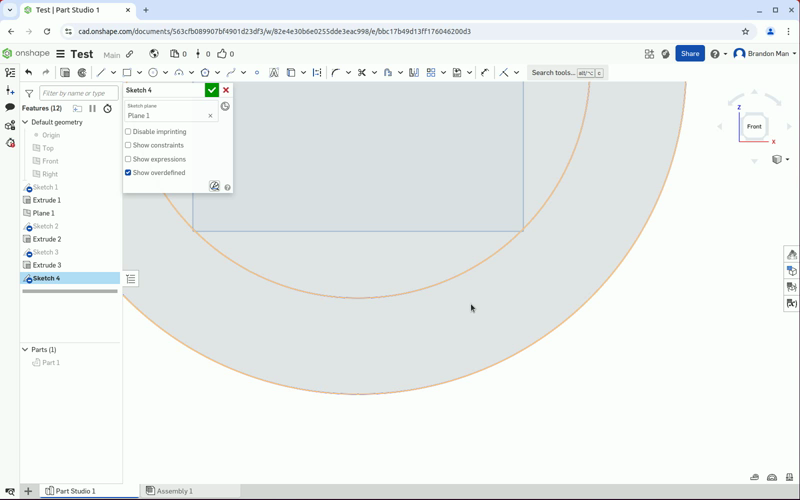
scroll(-6)
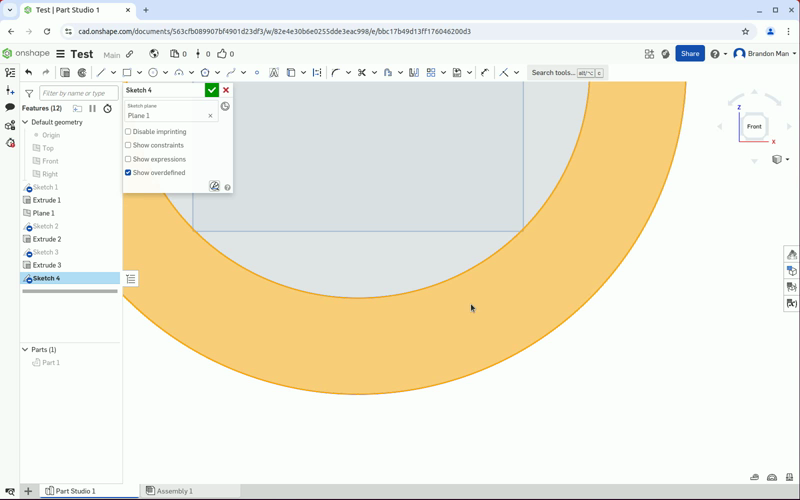
scroll(-6)
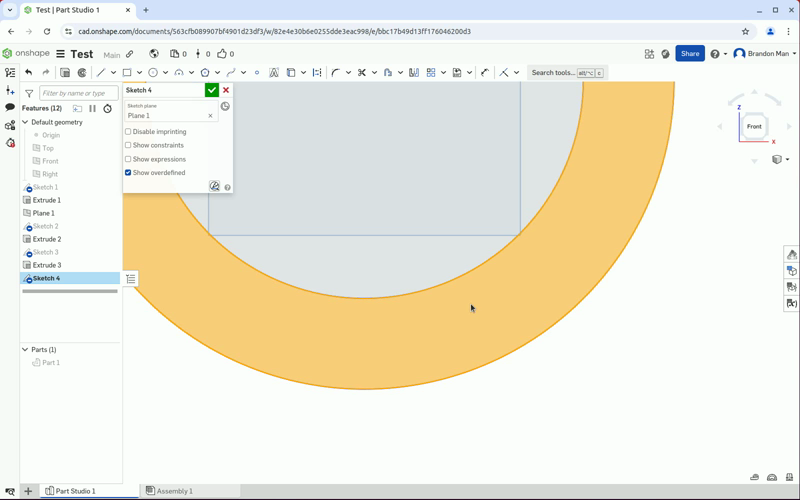
scroll(-6)
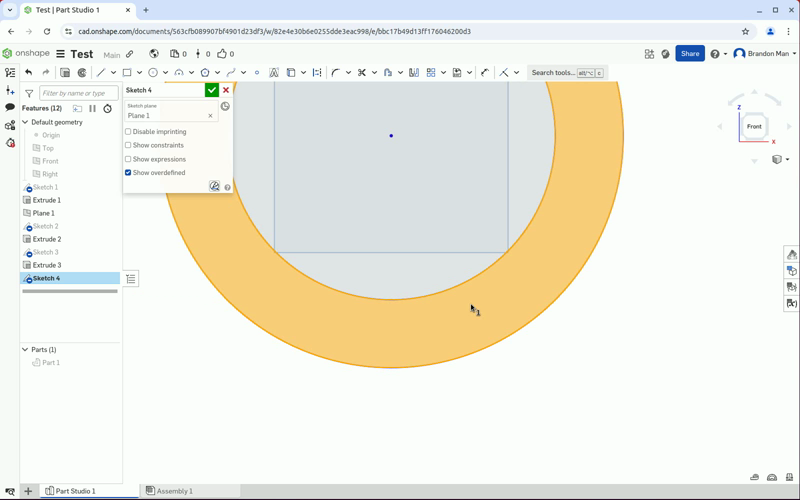
scroll(-6)
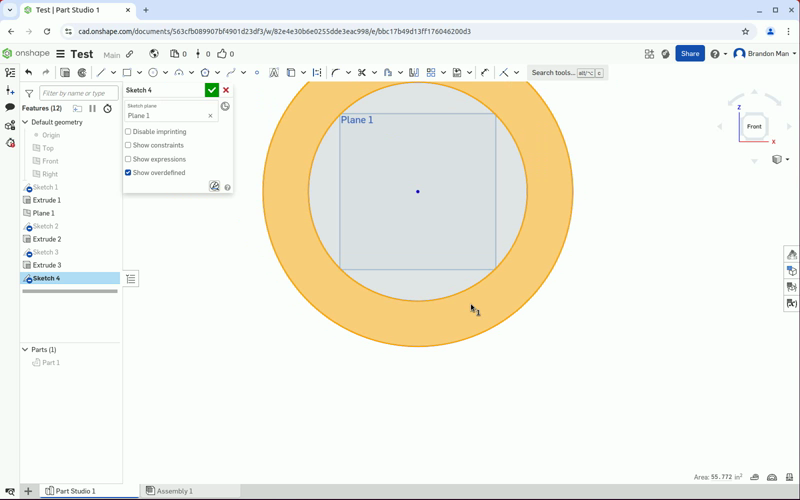
scroll(-6)
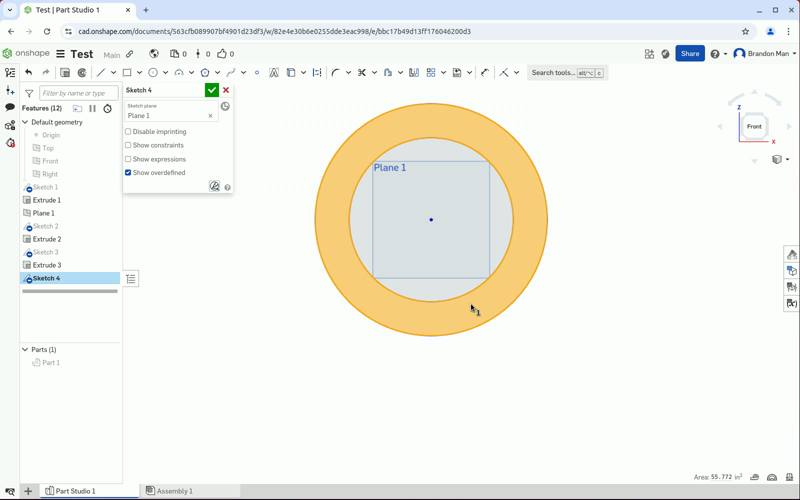
scroll(-6)
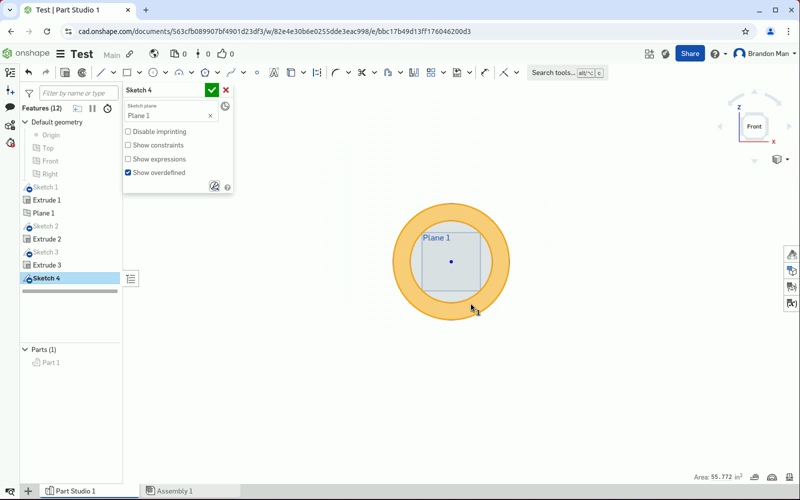
scroll(-6)
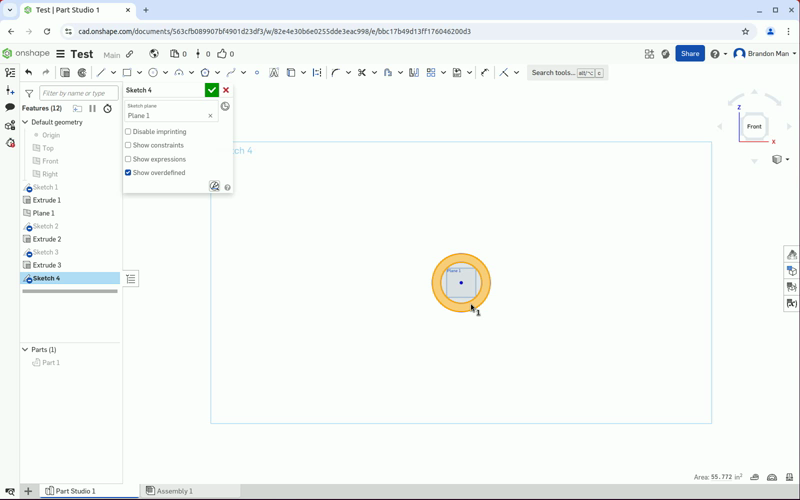
mouse_move(73, 352)
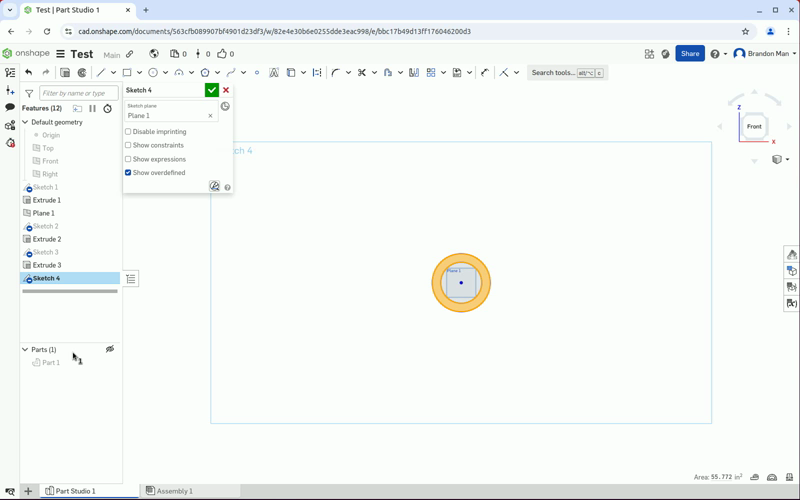
key(shift+y)
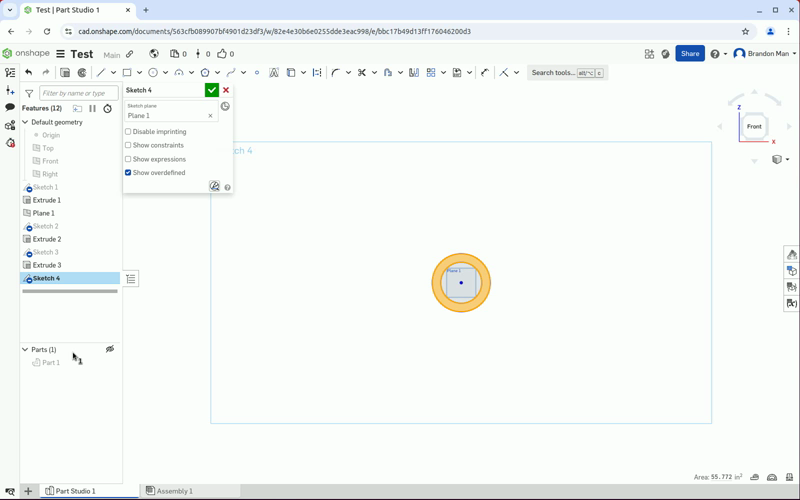
key(shift+e)
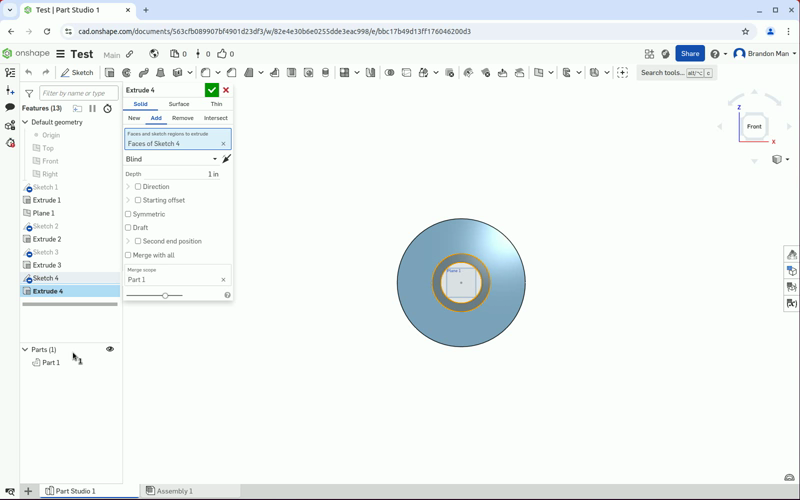
mouse_move(143, 106)
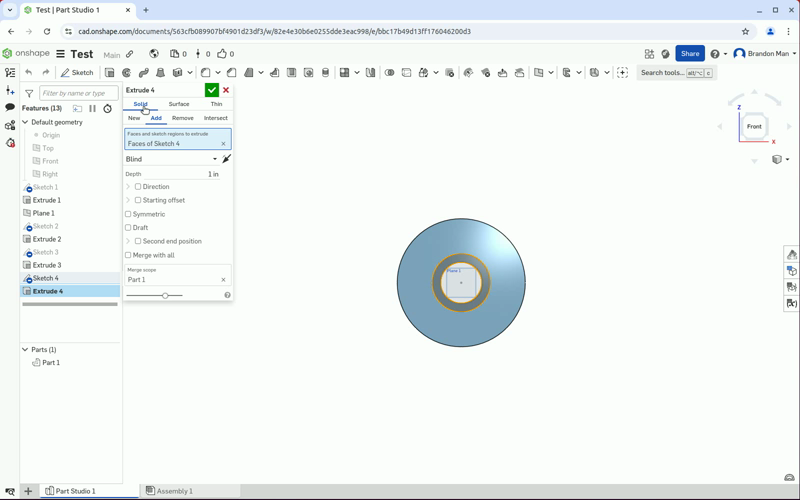
click(143, 106)
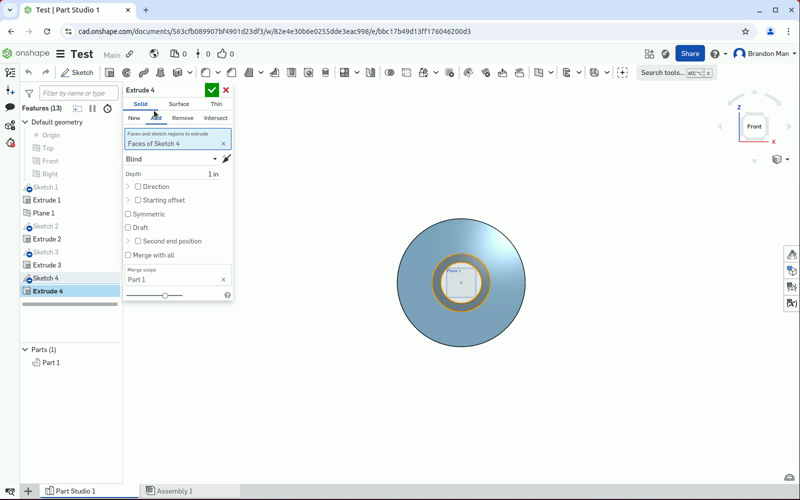
mouse_move(186, 120)
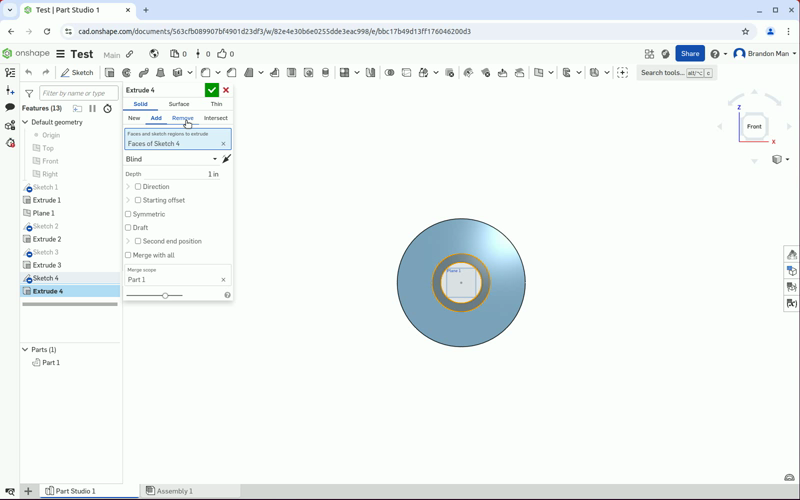
click(186, 120)
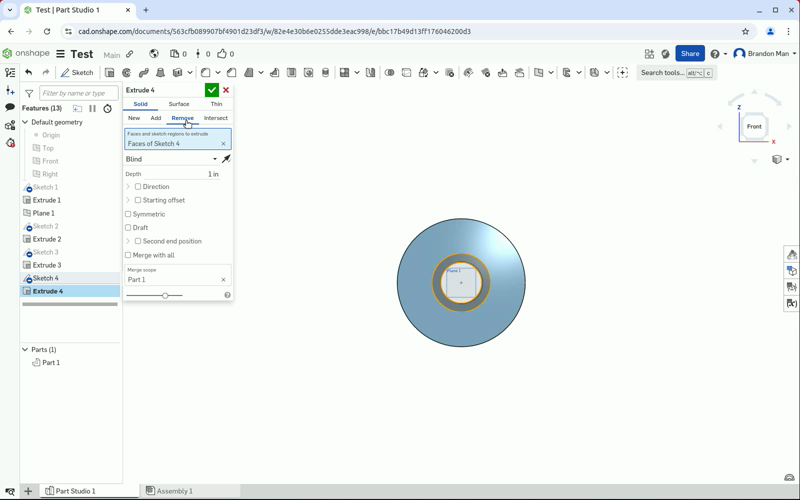
key(tab, 4)
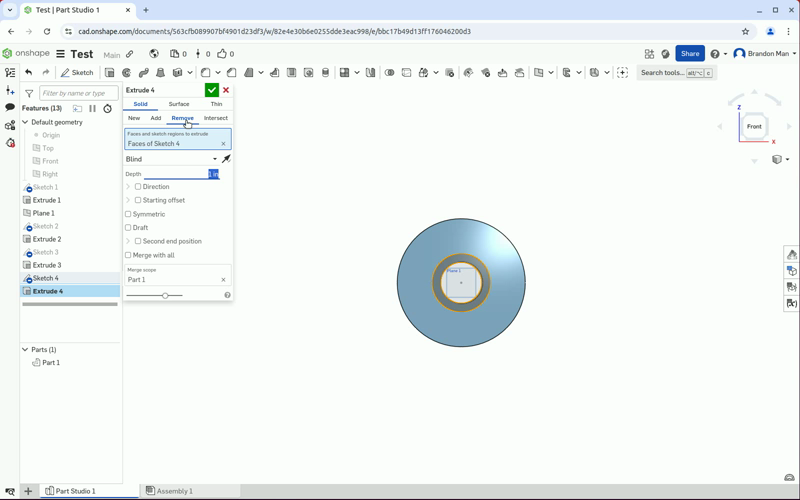
text(9.628)
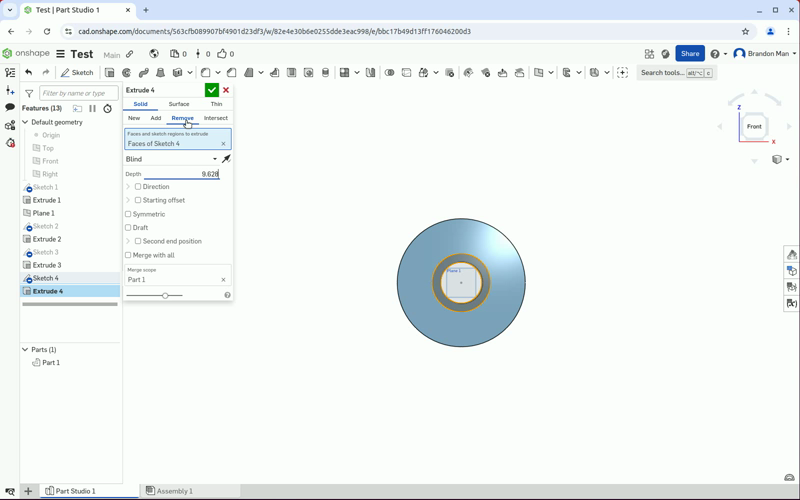
key(tab, 6)
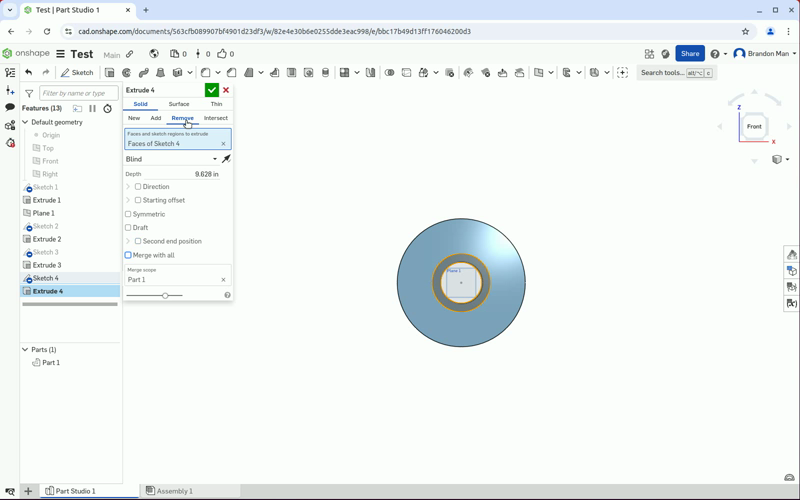
key(space)
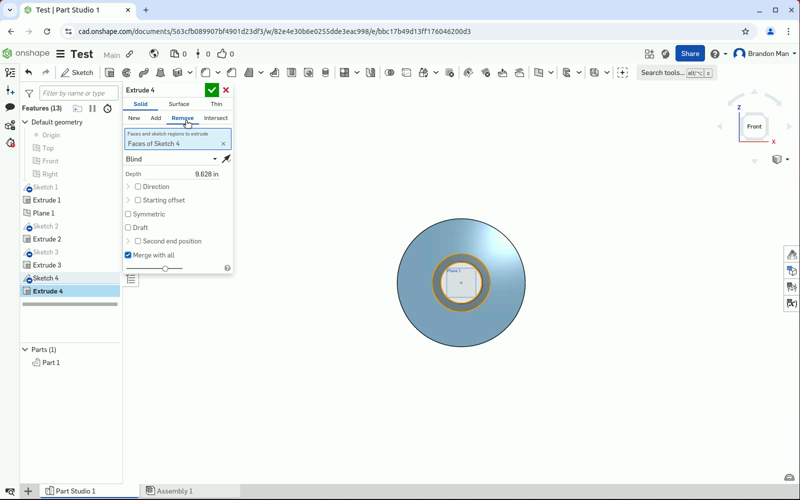
key(enter)
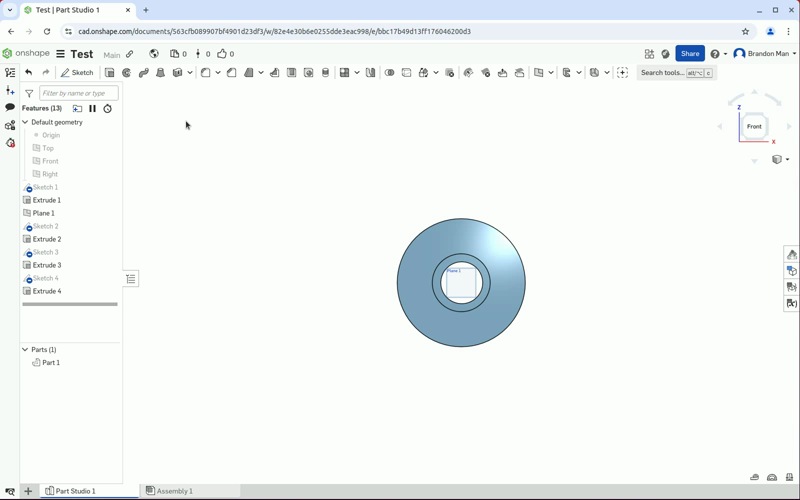
key(shift+h)
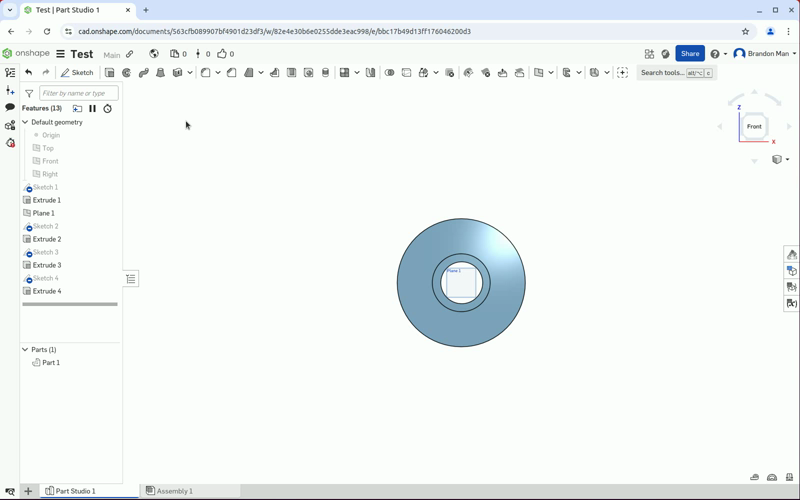
key(shift+h)
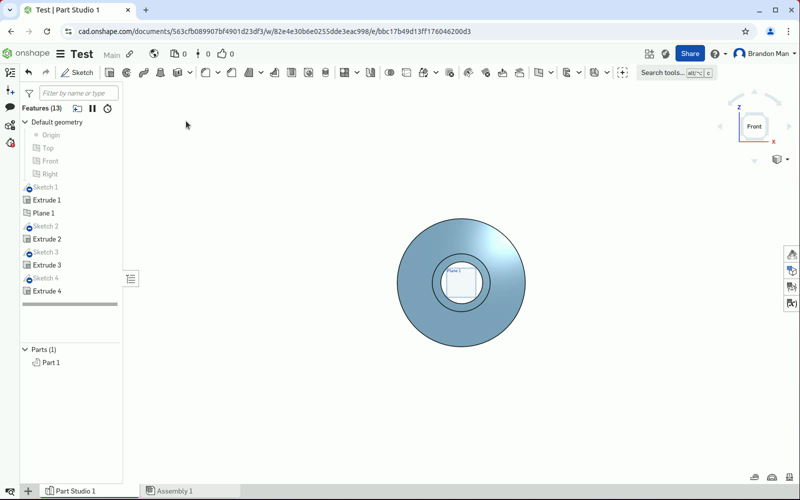
mouse_move(73, 189)
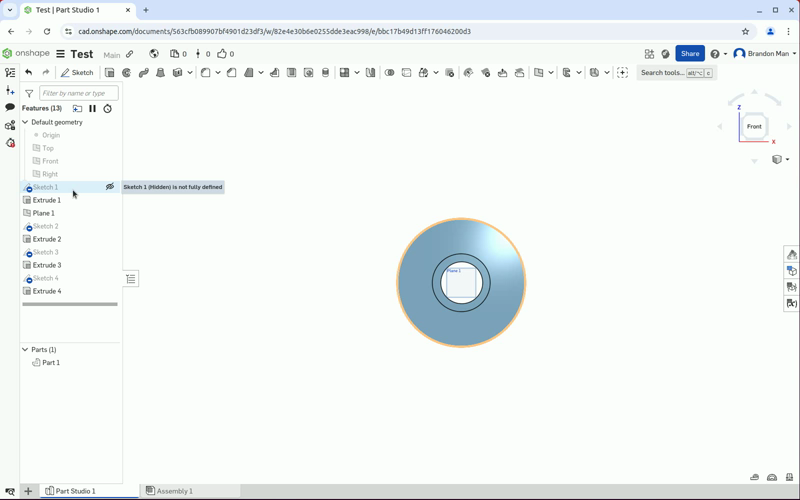
click(73, 189)
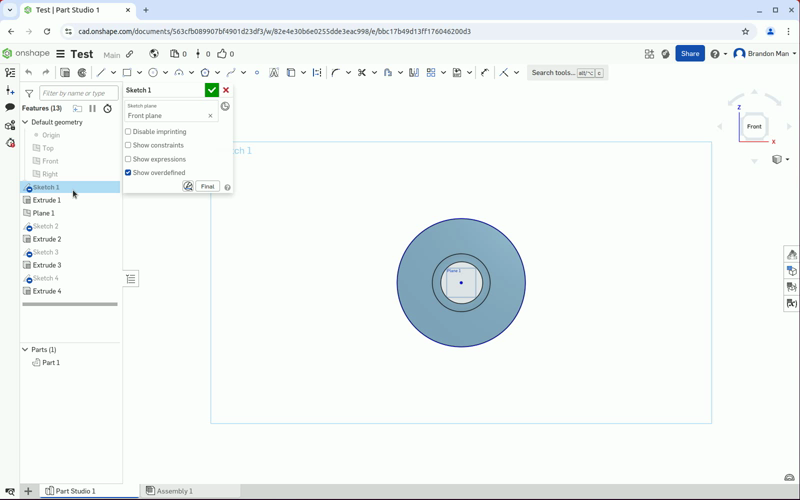
mouse_move(229, 92)
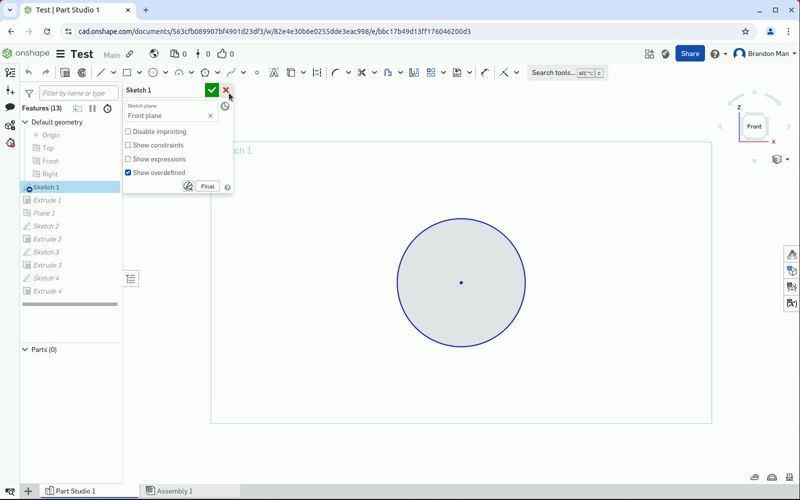
click(229, 92)
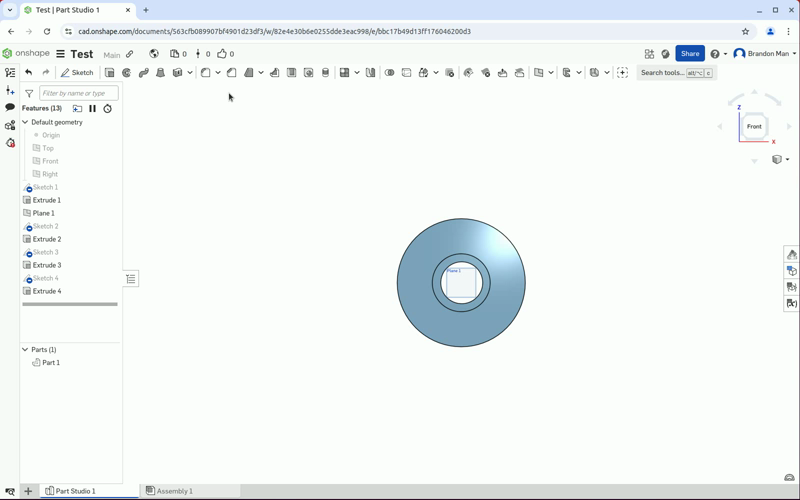
mouse_move(541, 75)
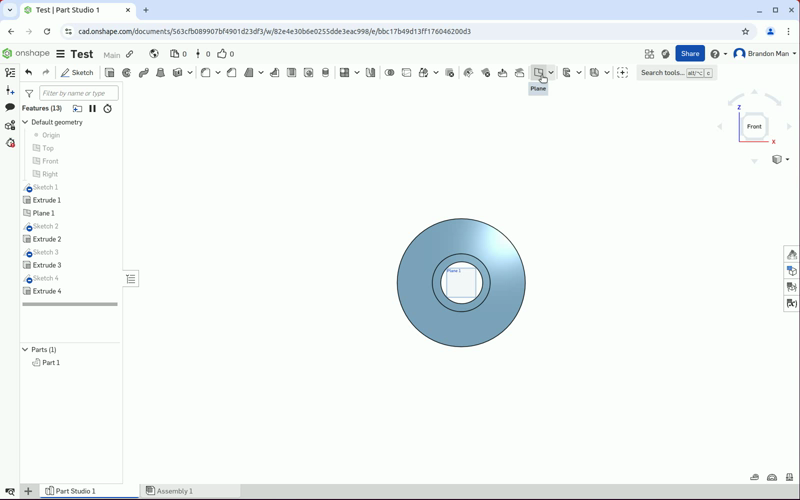
click(541, 75)
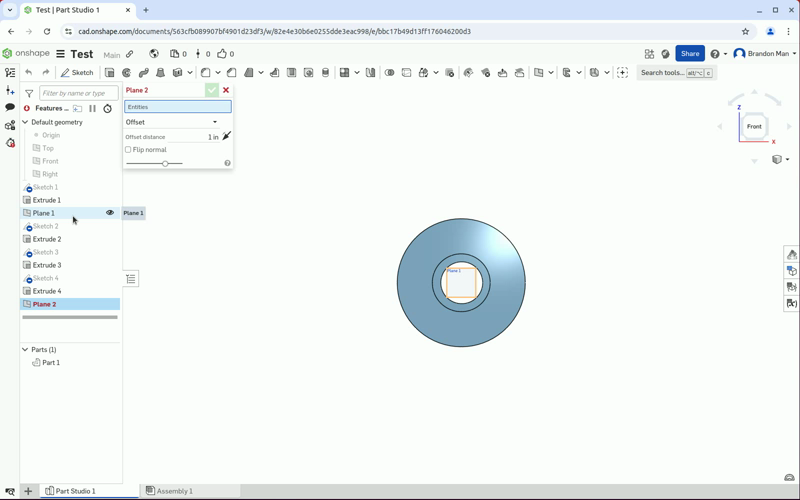
scroll(3)
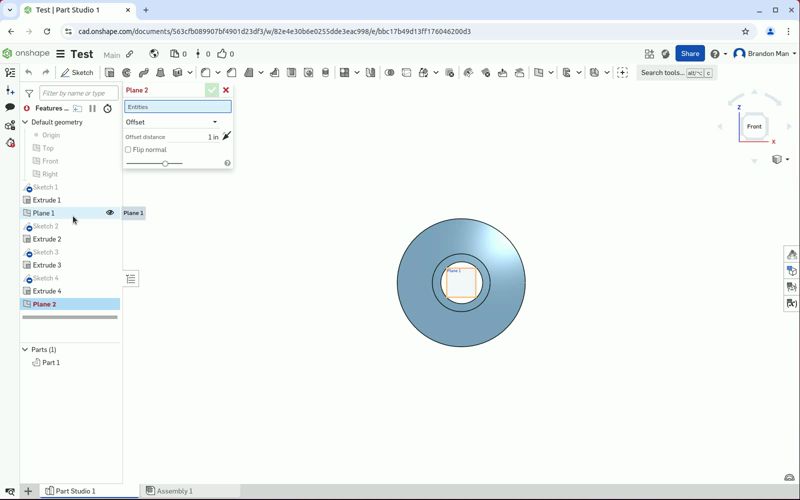
mouse_move(73, 163)
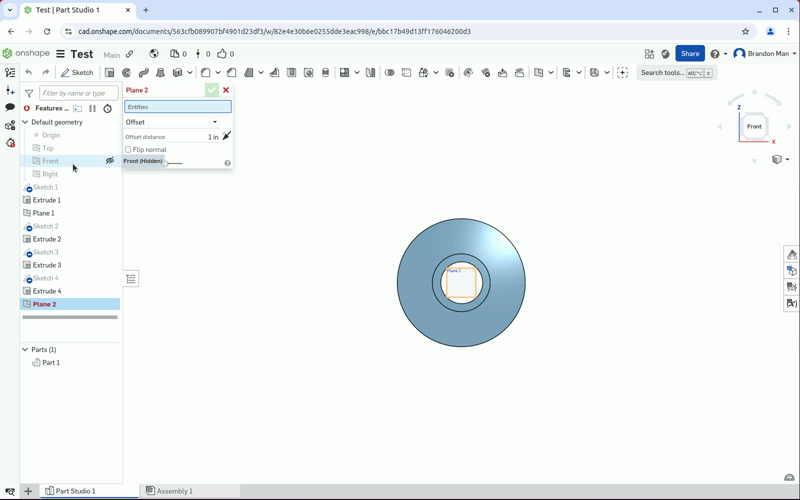
click(73, 163)
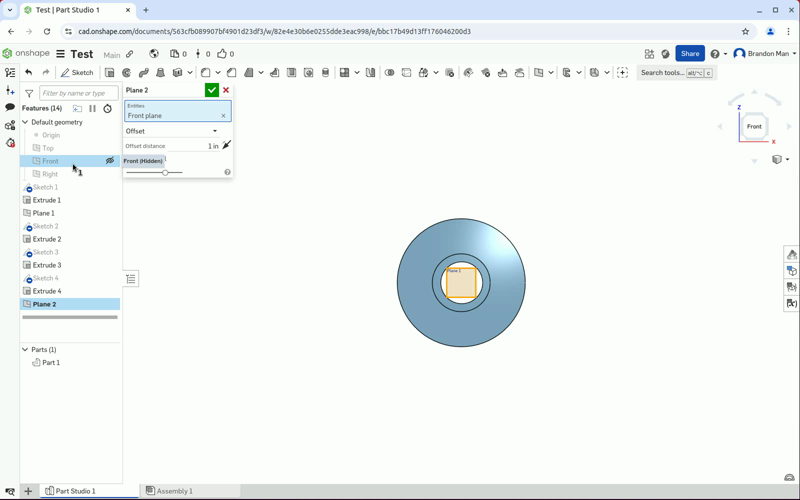
key(tab, 2)
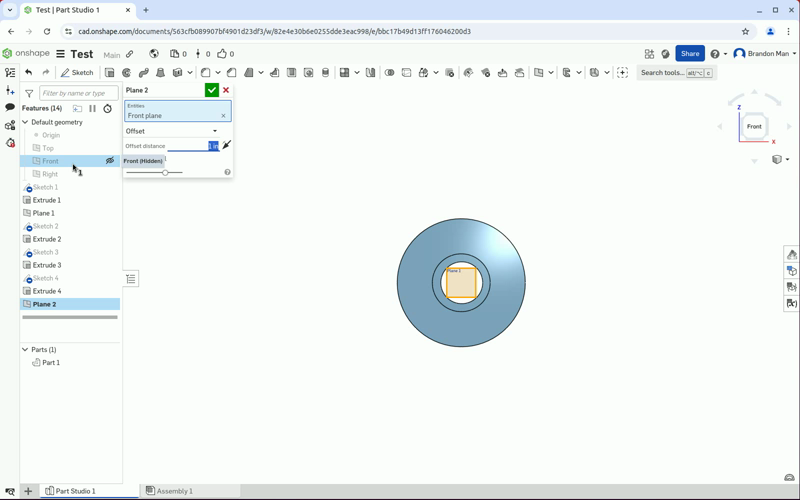
text(13.495)
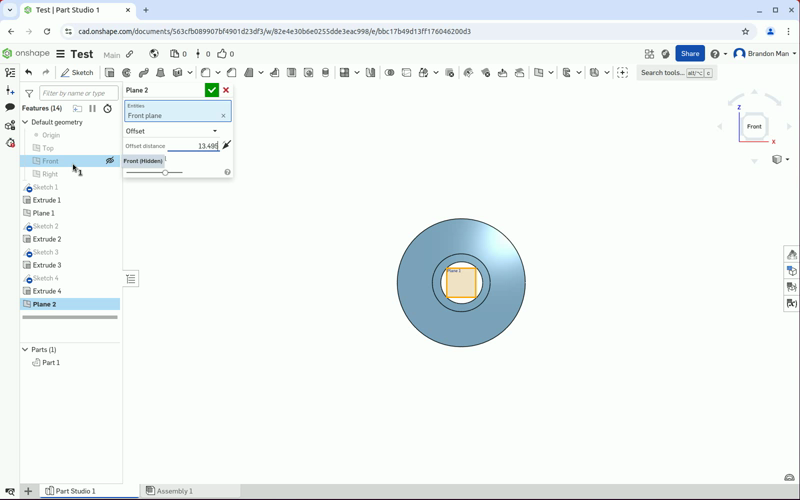
key(enter, 2)
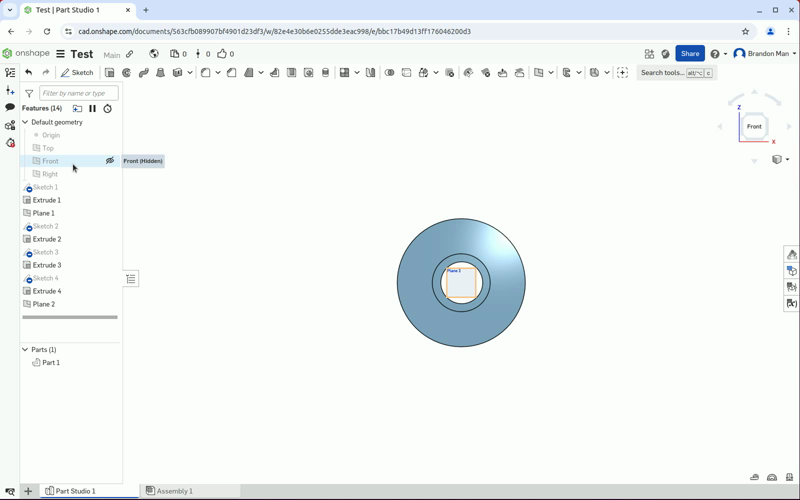
key(shift+s)
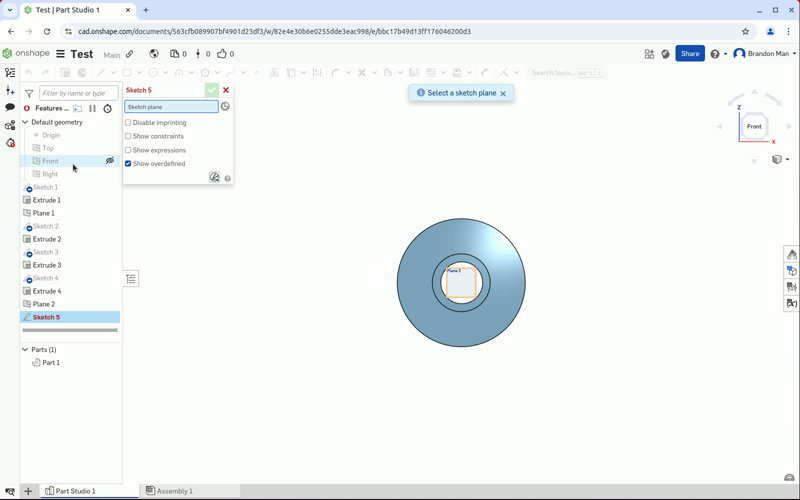
mouse_move(73, 306)
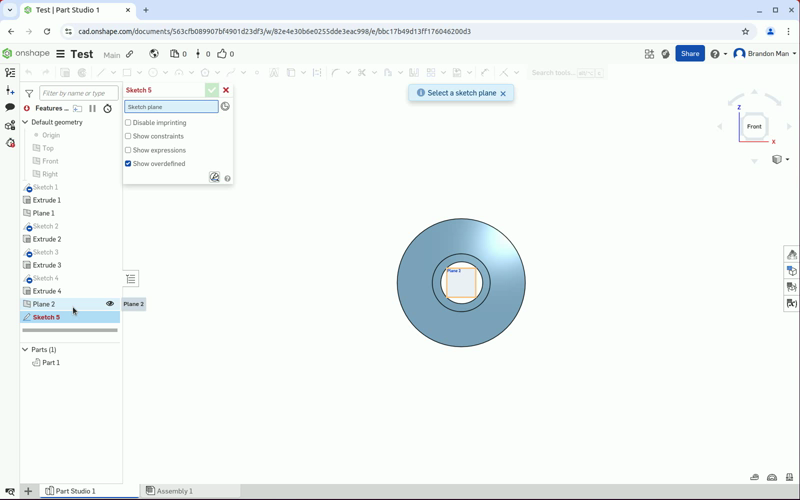
click(73, 306)
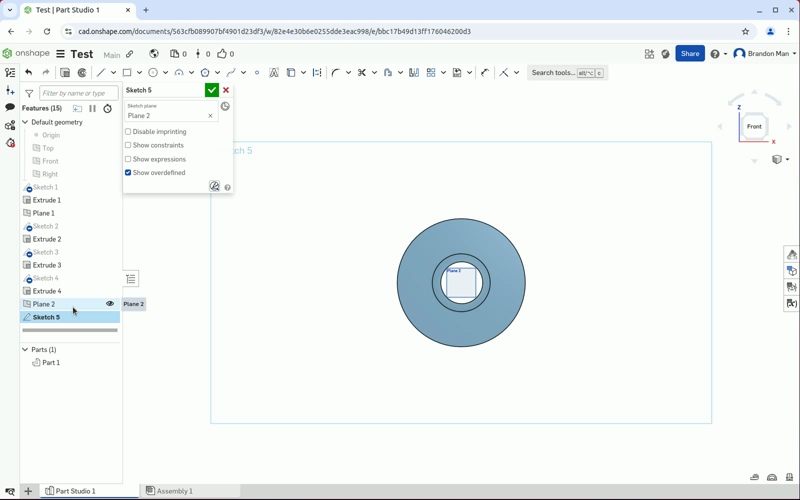
mouse_move(73, 352)
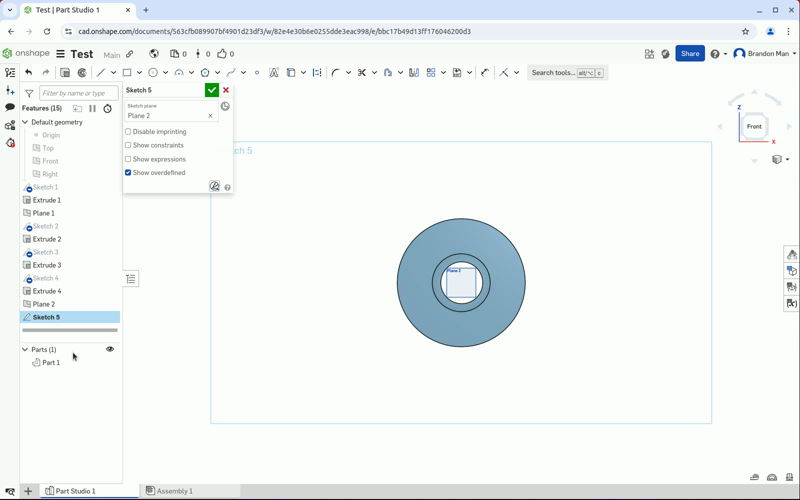
key(y)
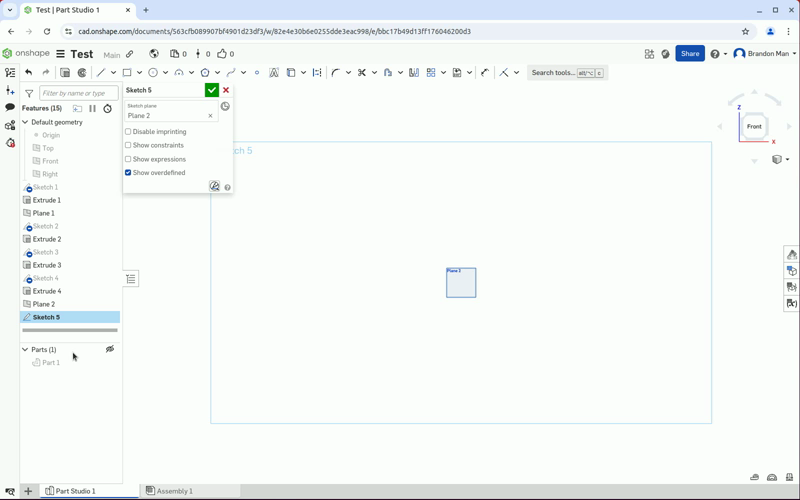
key(c)
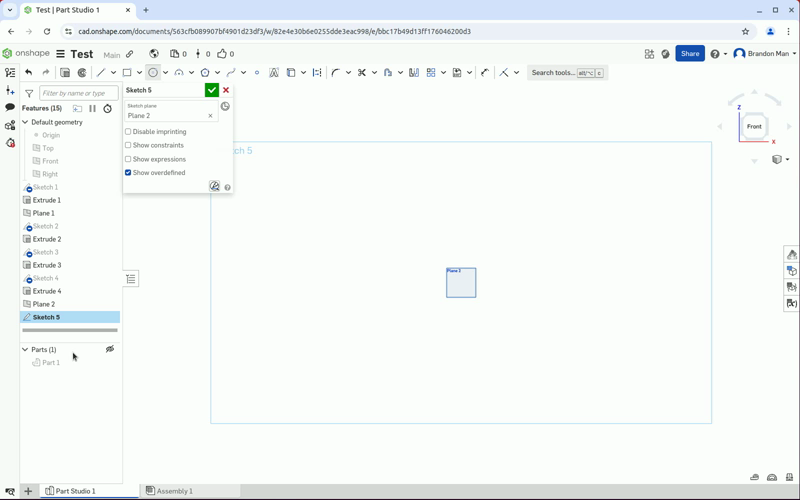
key_down(shift)
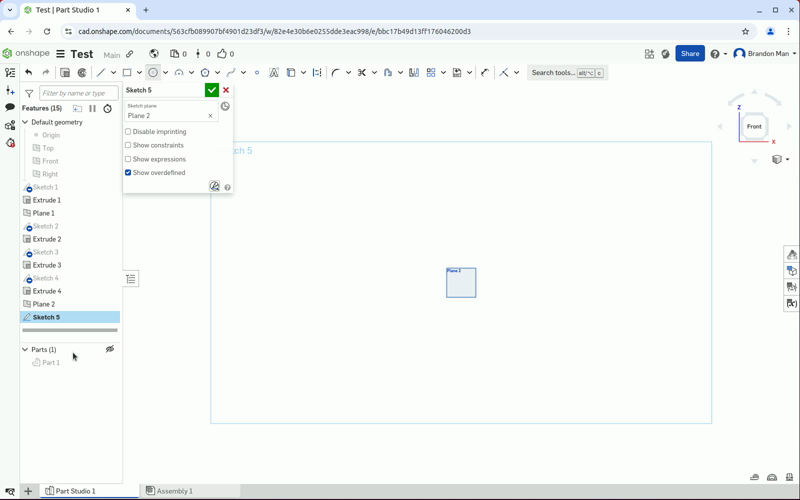
mouse_move(461, 307)
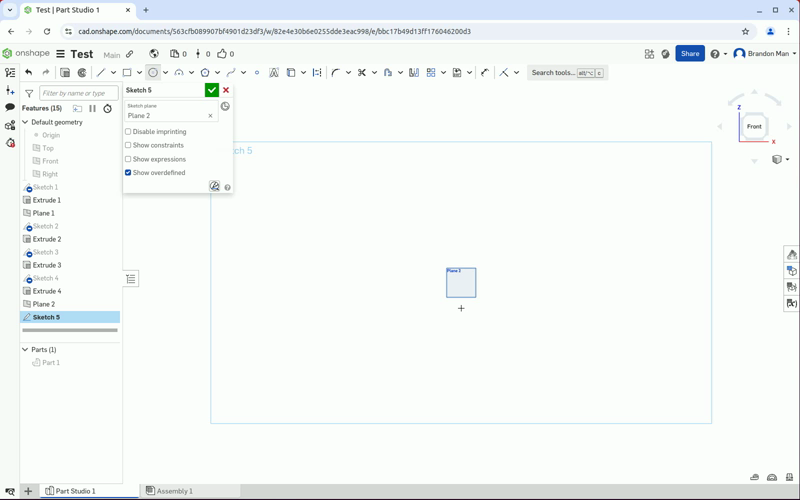
click(461, 307)
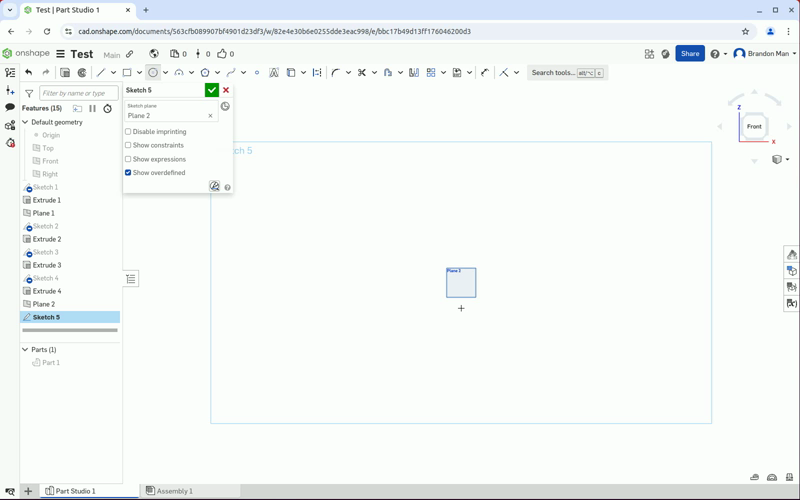
key_up(shift)
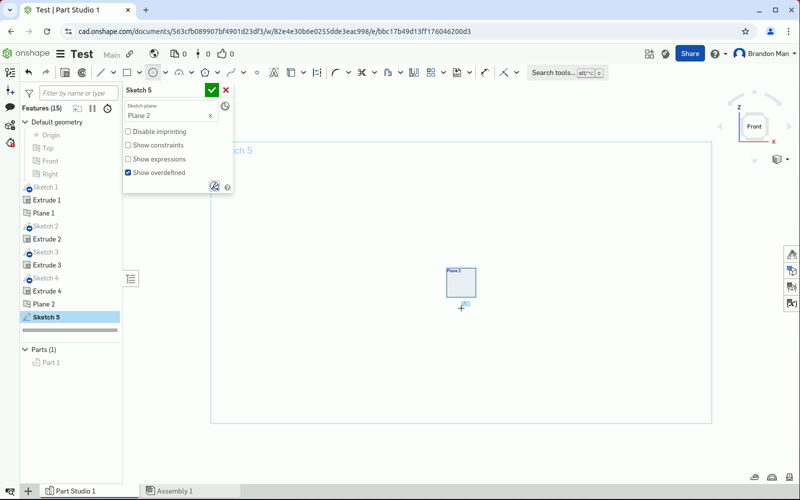
mouse_move(463, 307)
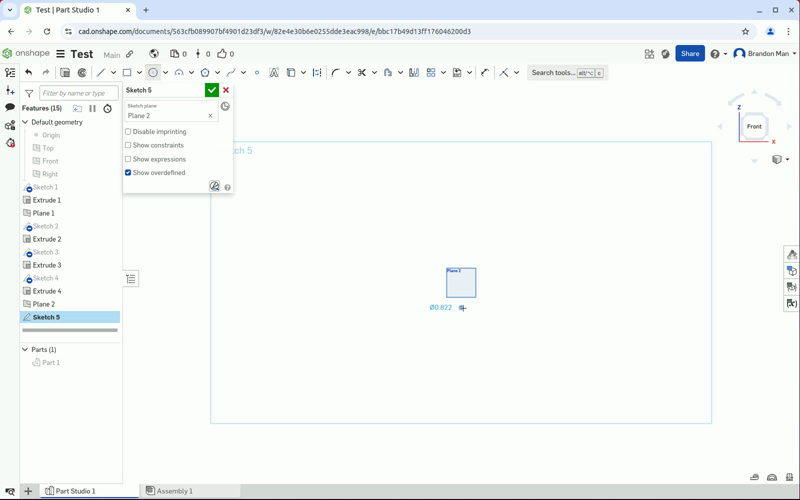
scroll(6)
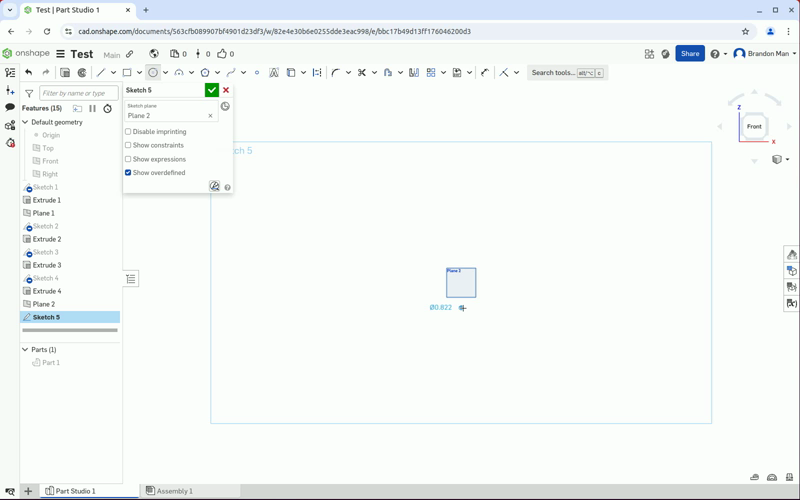
scroll(6)
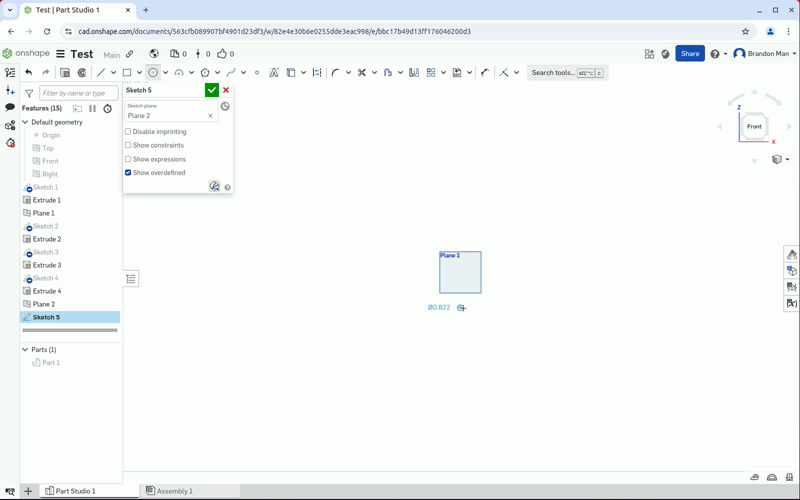
scroll(6)
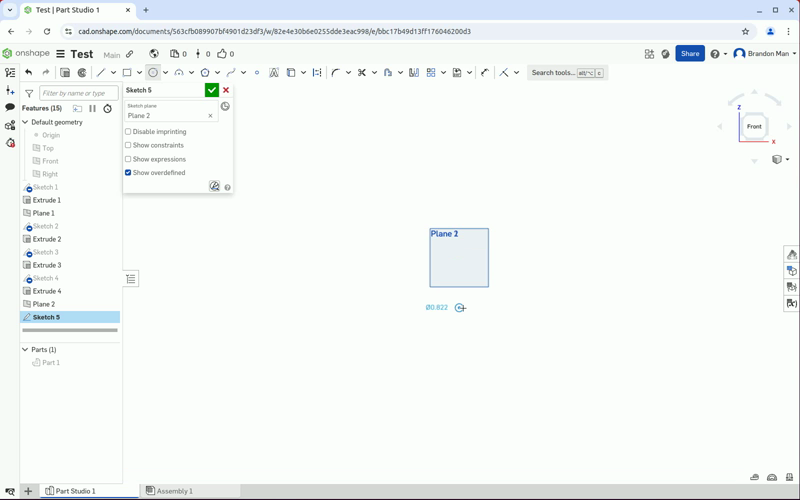
scroll(6)
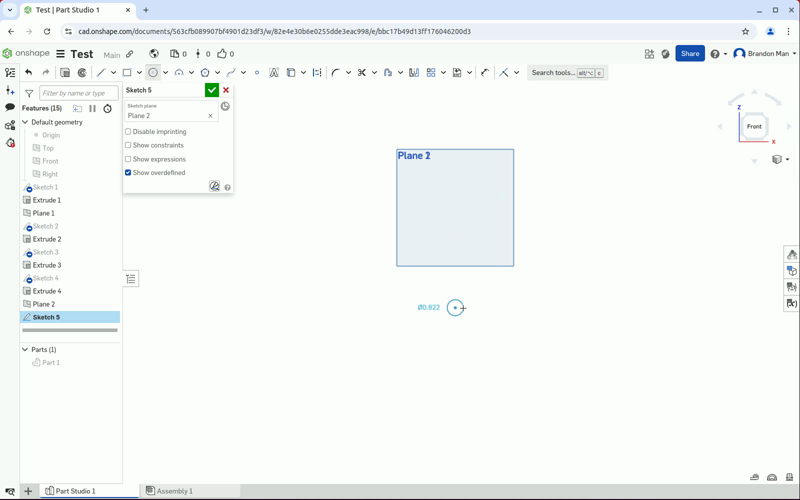
scroll(6)
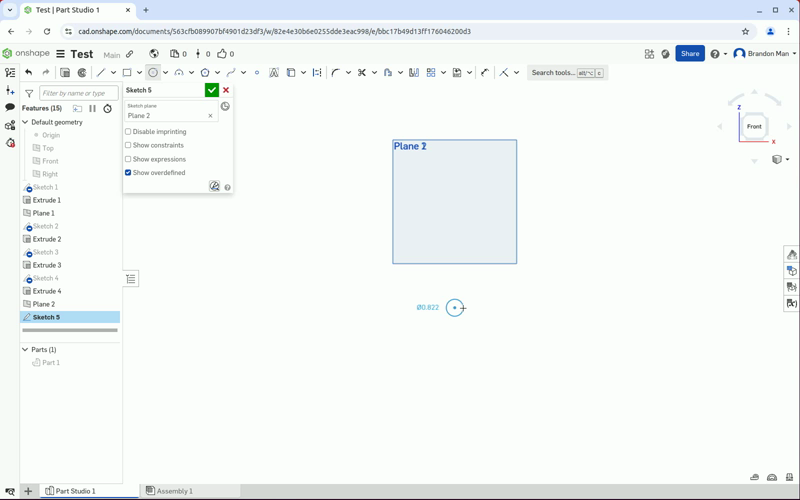
scroll(6)
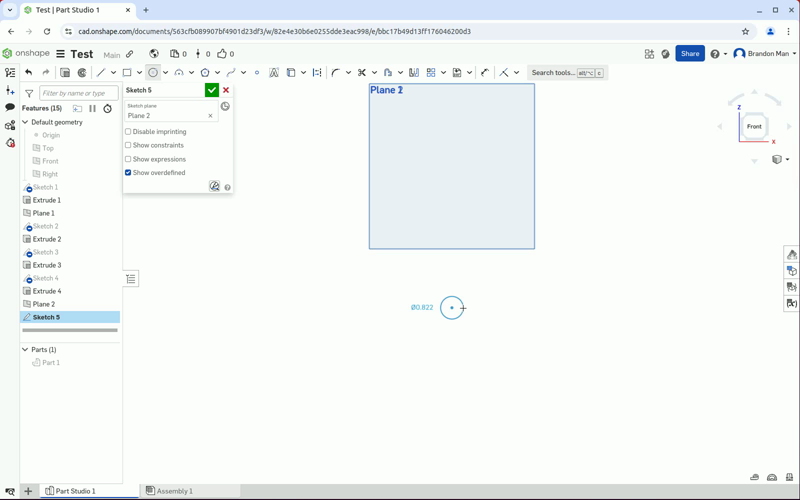
scroll(6)
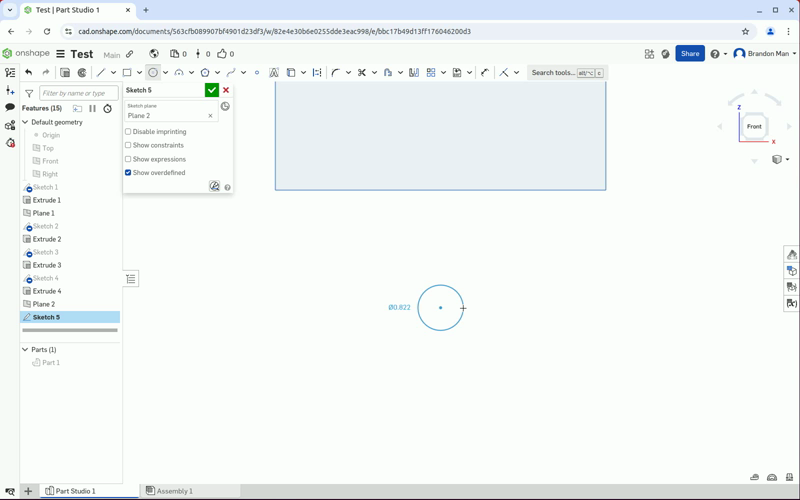
click(463, 307)
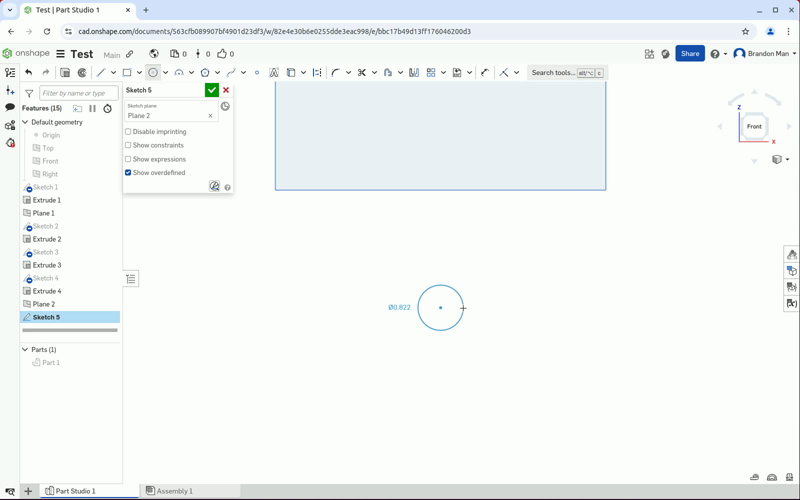
scroll(-6)
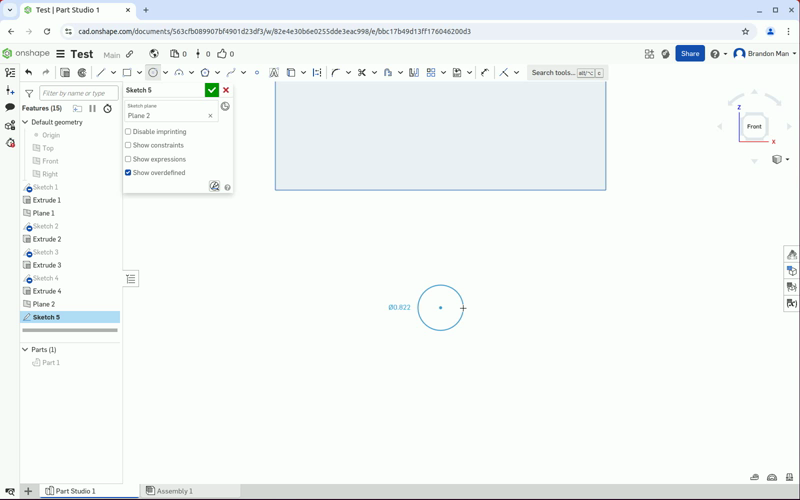
scroll(-6)
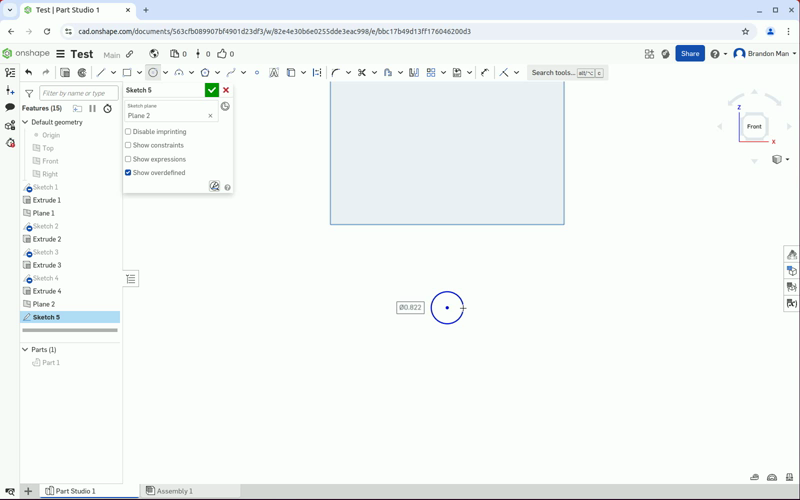
scroll(-6)
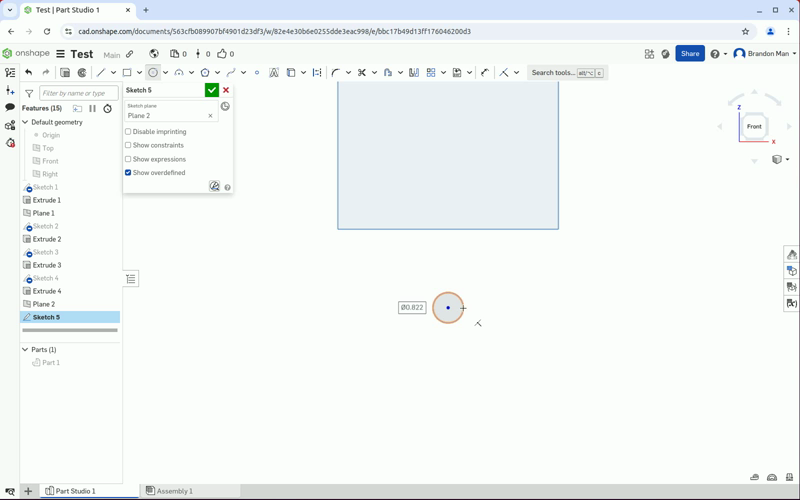
scroll(-6)
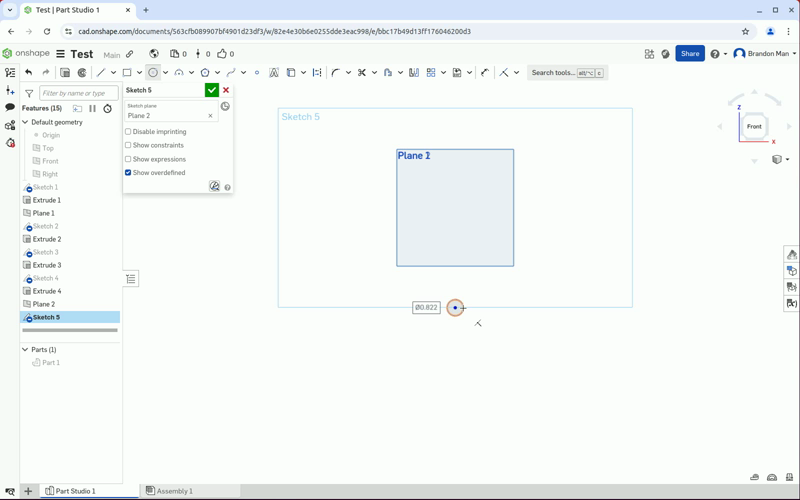
scroll(-6)
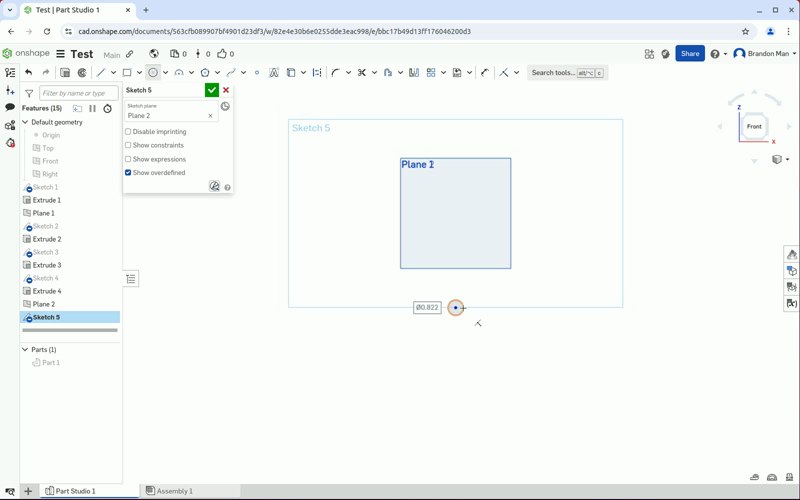
scroll(-6)
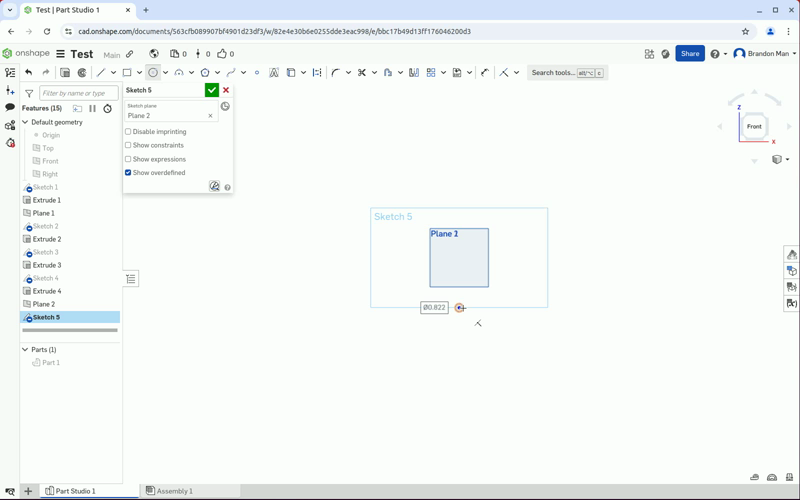
scroll(-6)
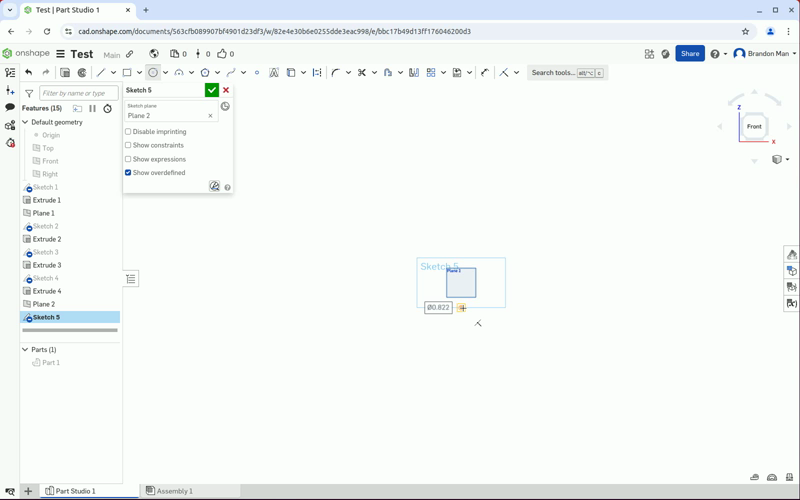
key(esc)
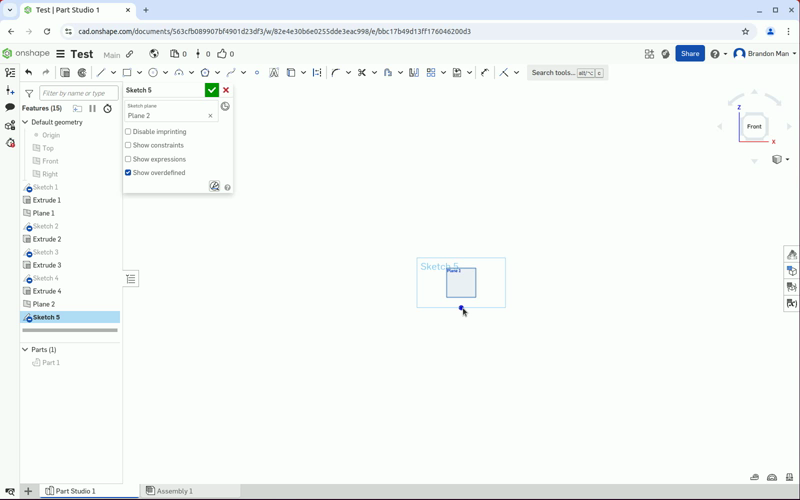
mouse_move(460, 307)
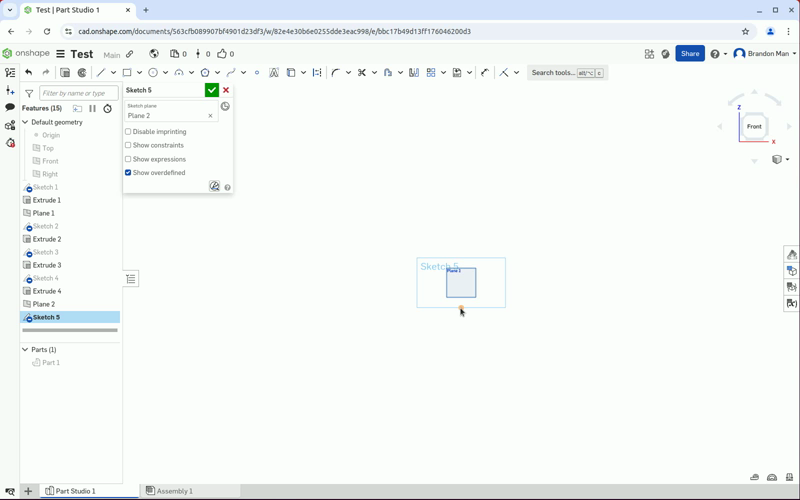
scroll(6)
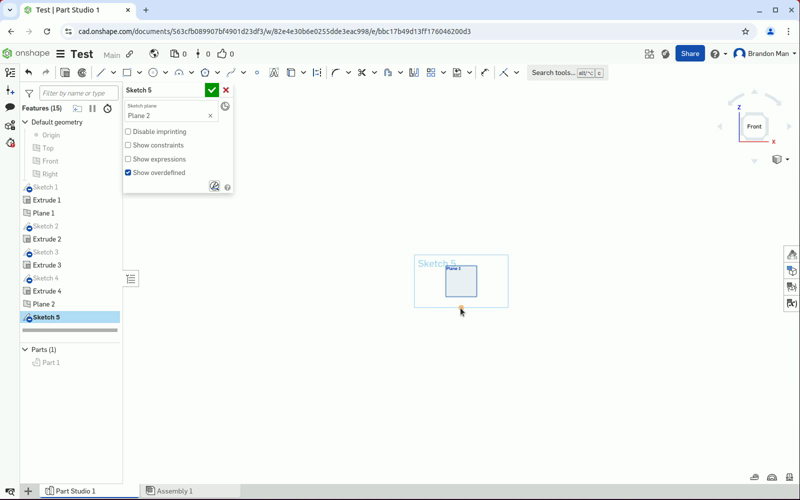
scroll(6)
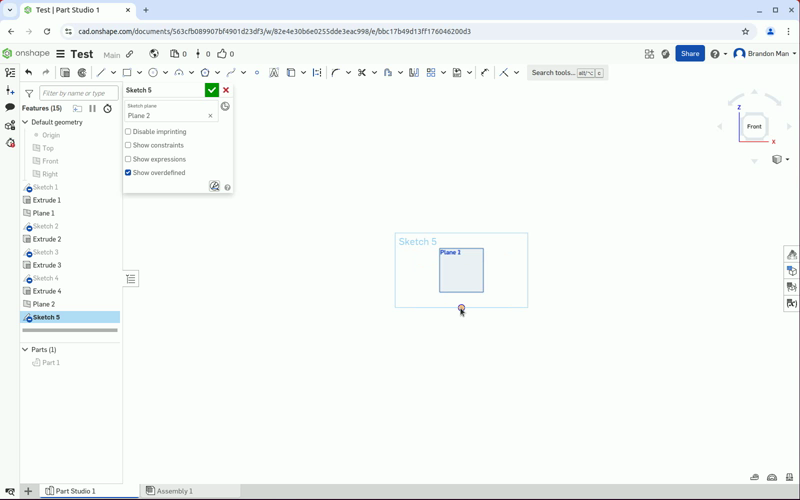
scroll(6)
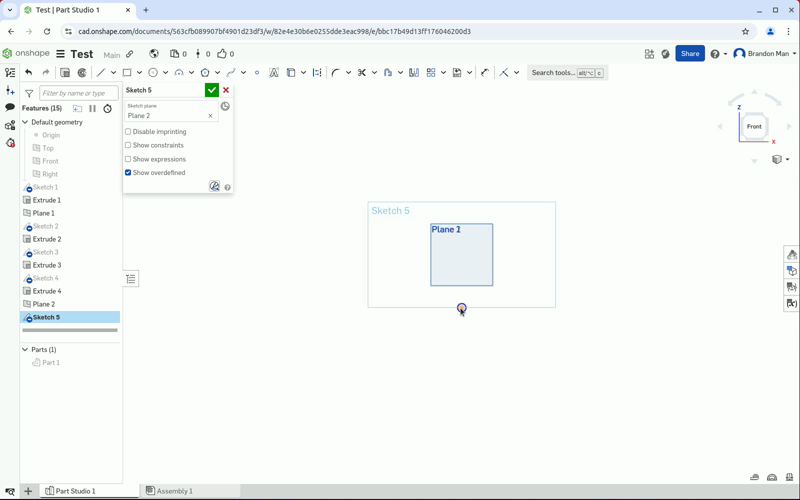
scroll(6)
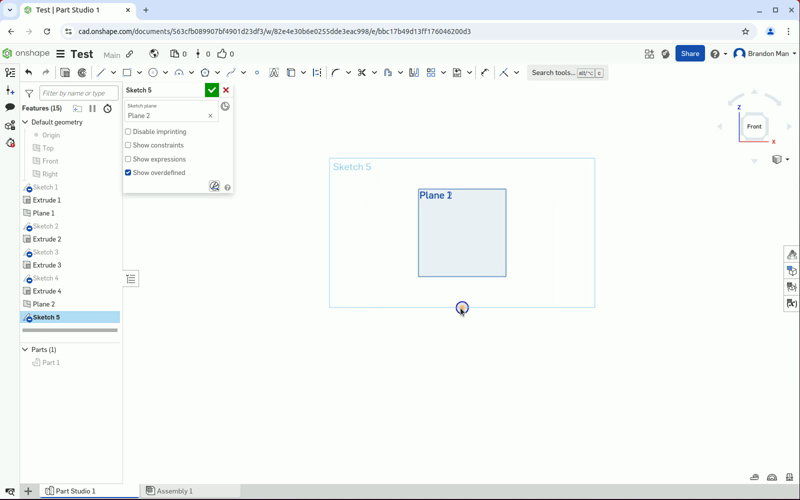
scroll(6)
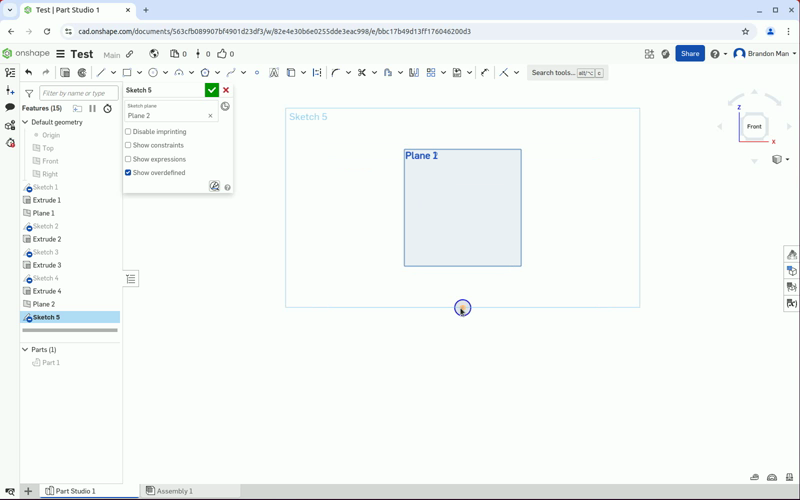
scroll(6)
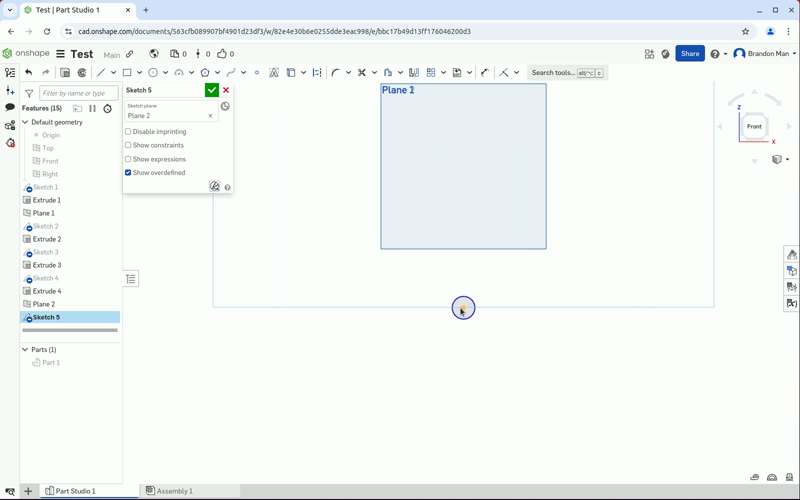
scroll(6)
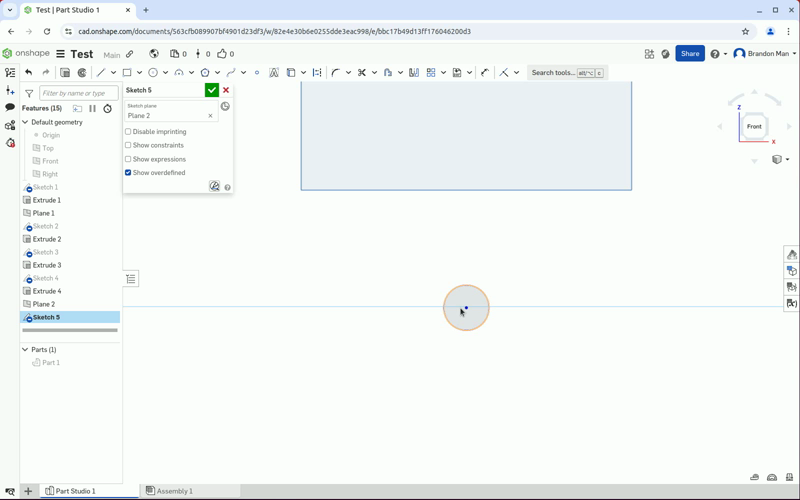
click(460, 307)
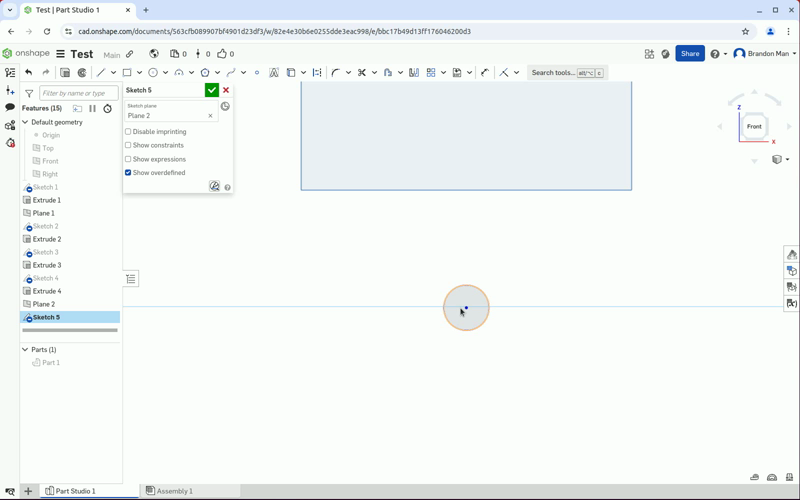
scroll(-6)
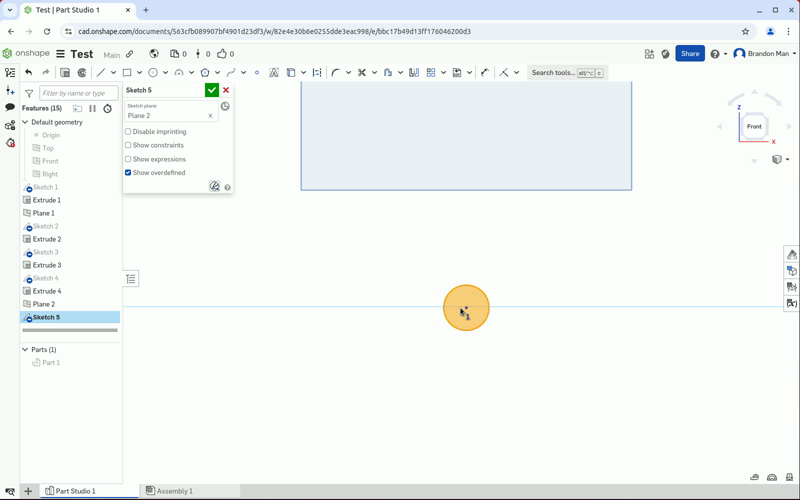
scroll(-6)
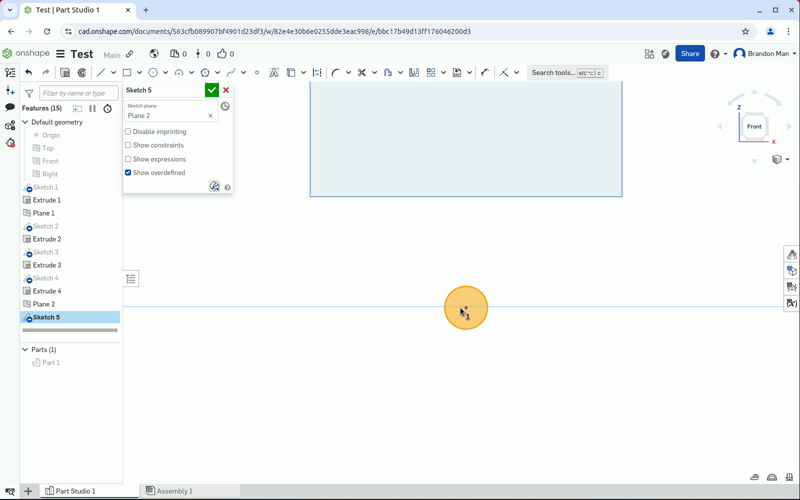
scroll(-6)
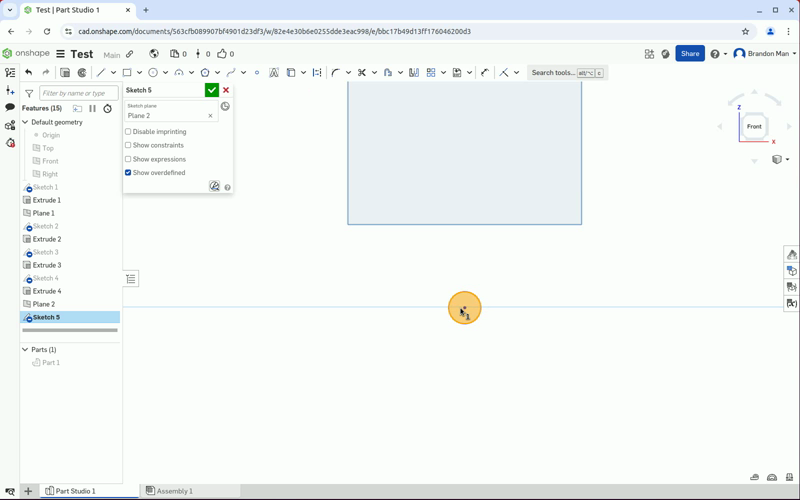
scroll(-6)
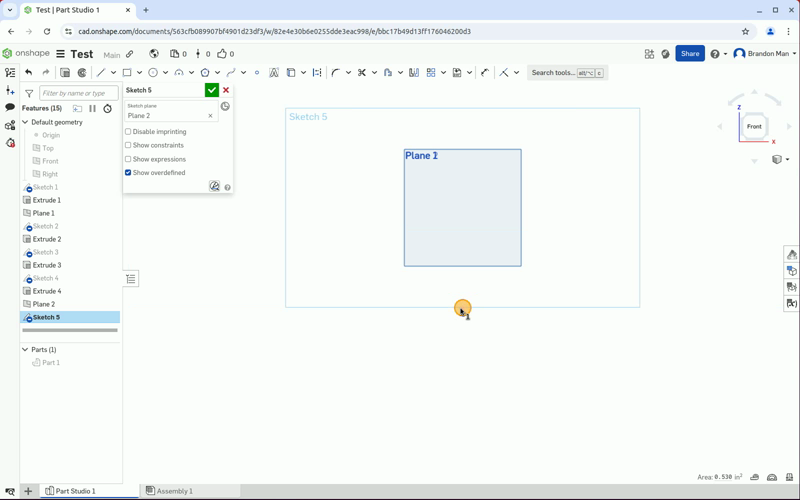
scroll(-6)
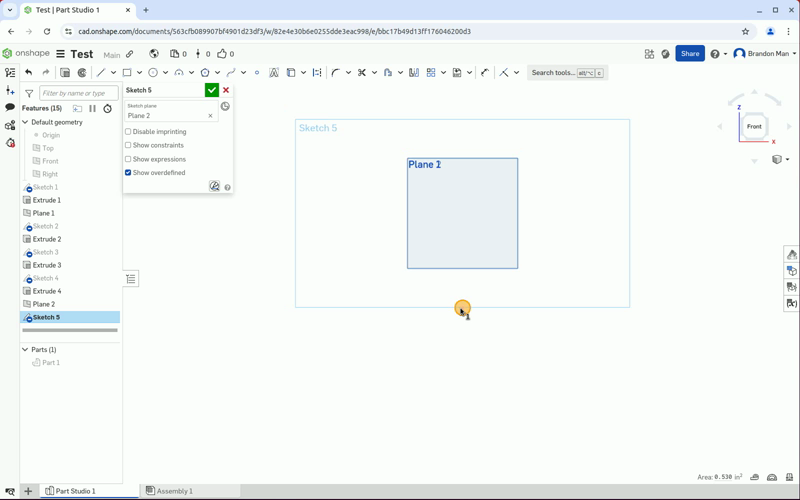
scroll(-6)
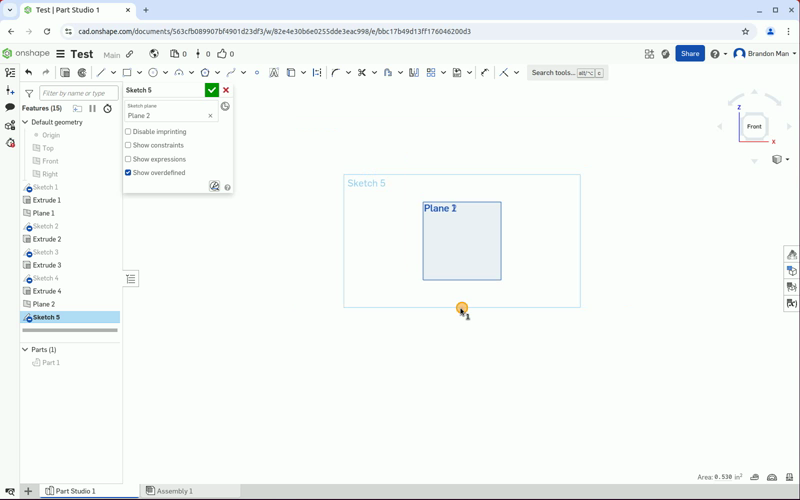
scroll(-6)
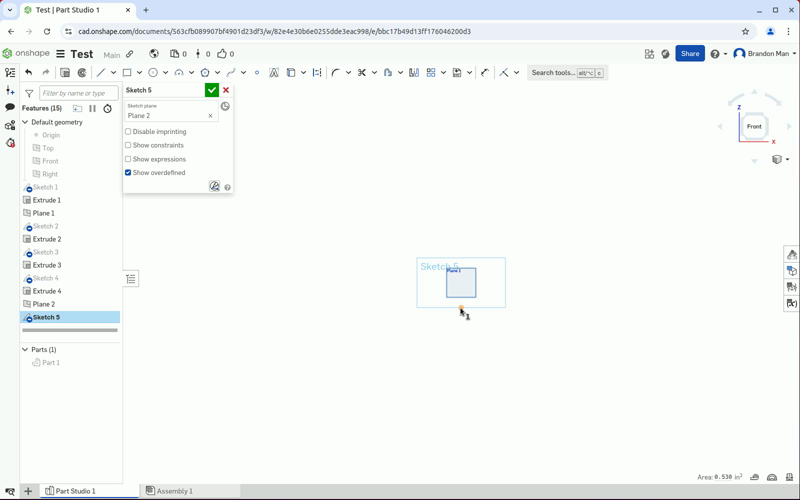
mouse_move(73, 352)
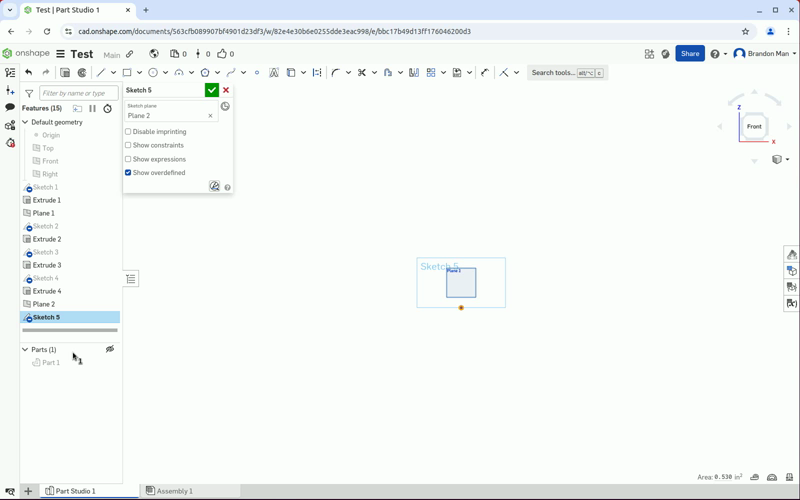
key(shift+y)
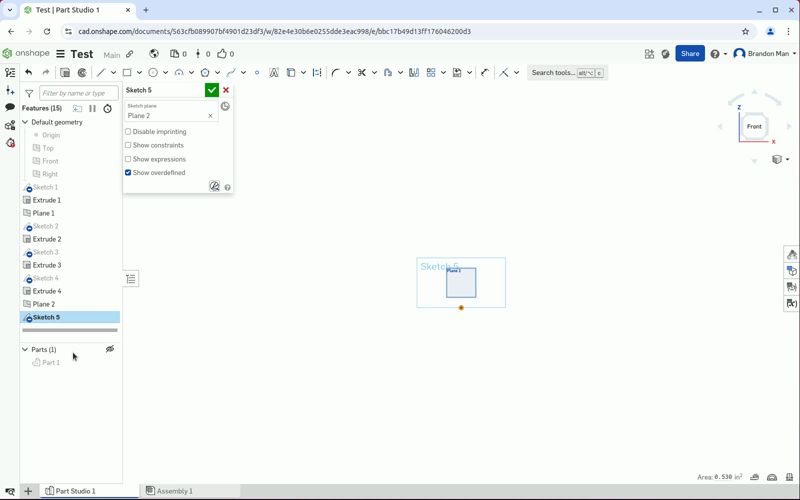
key(shift+e)
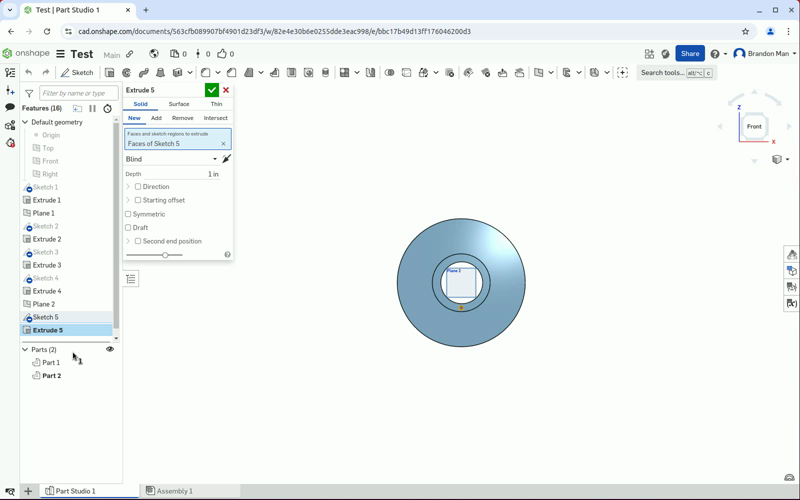
mouse_move(143, 106)
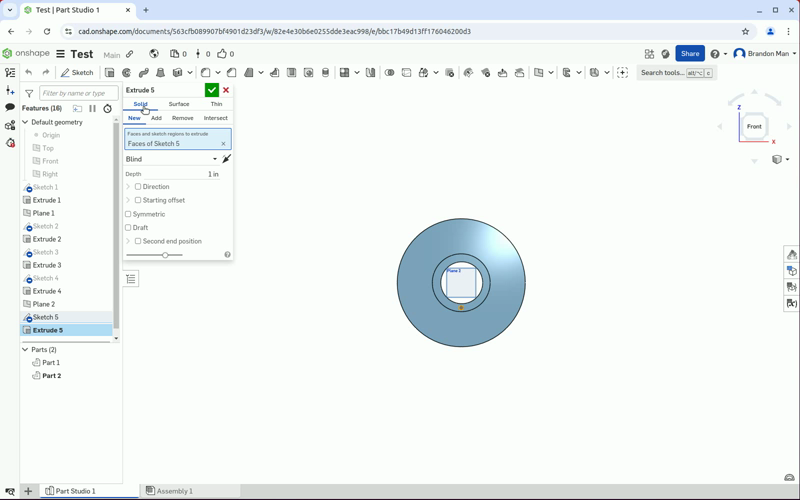
click(143, 106)
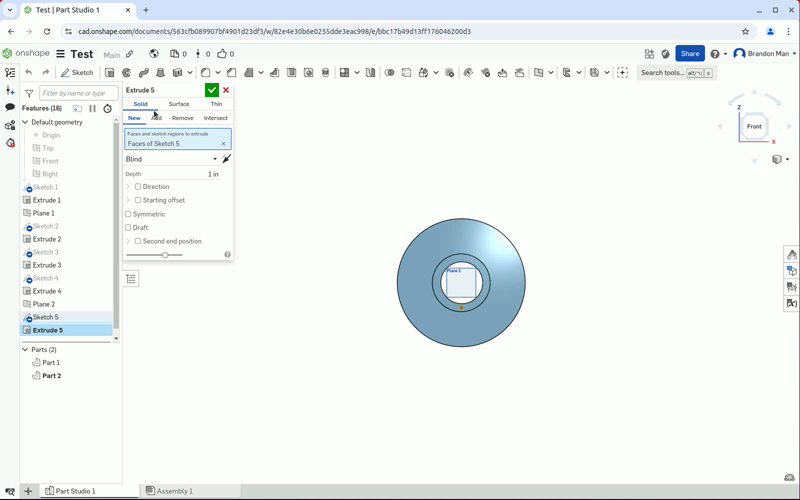
mouse_move(186, 120)
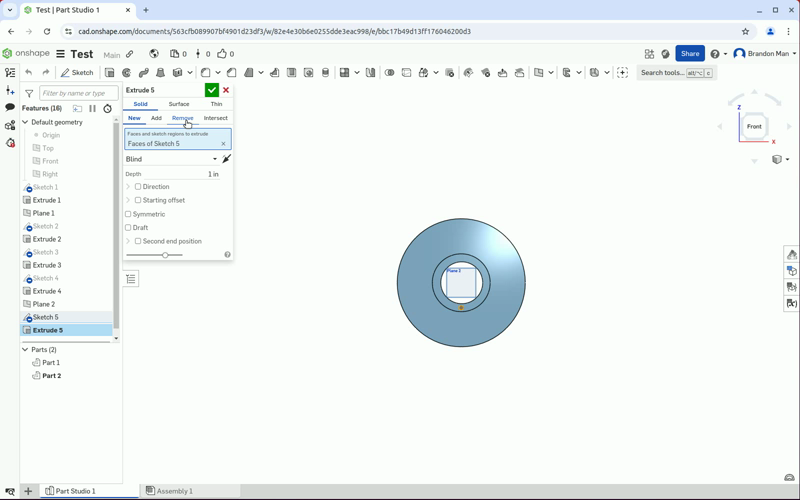
click(186, 120)
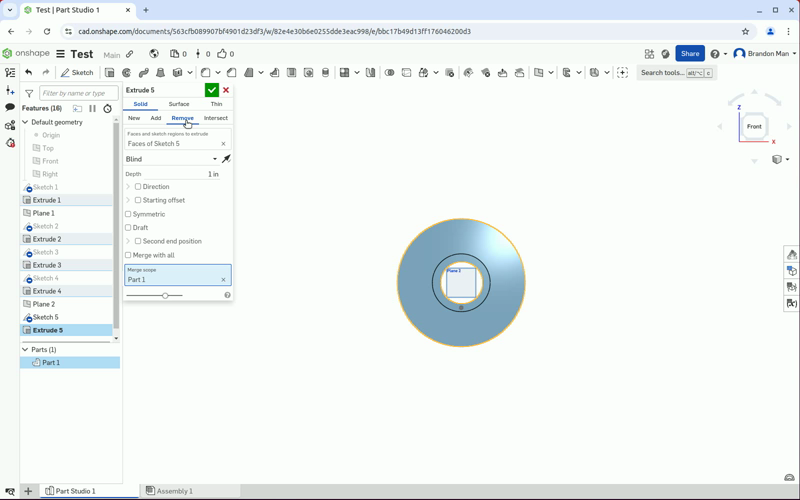
key(tab, 4)
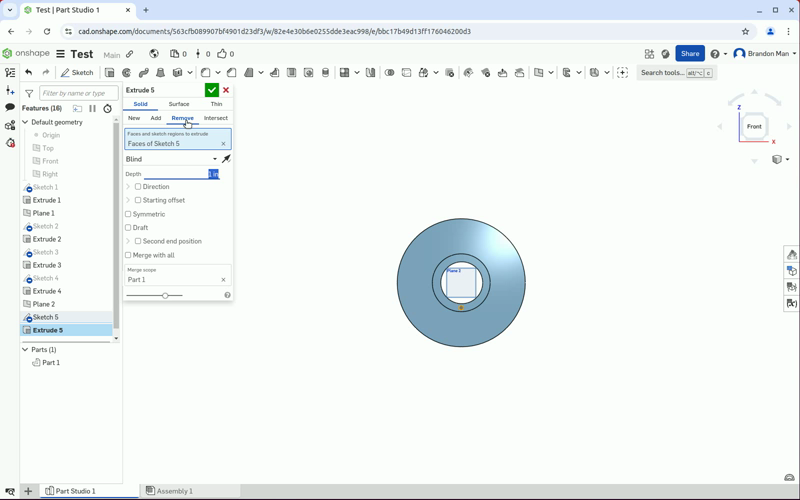
text(3.37)
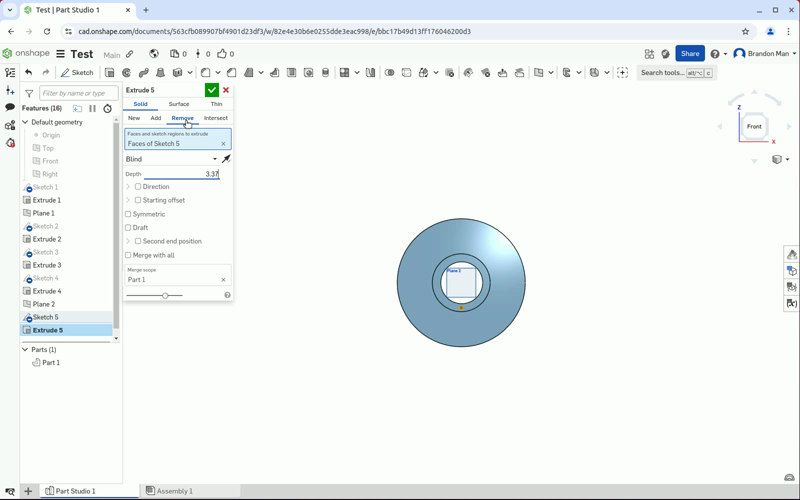
key(tab, 6)
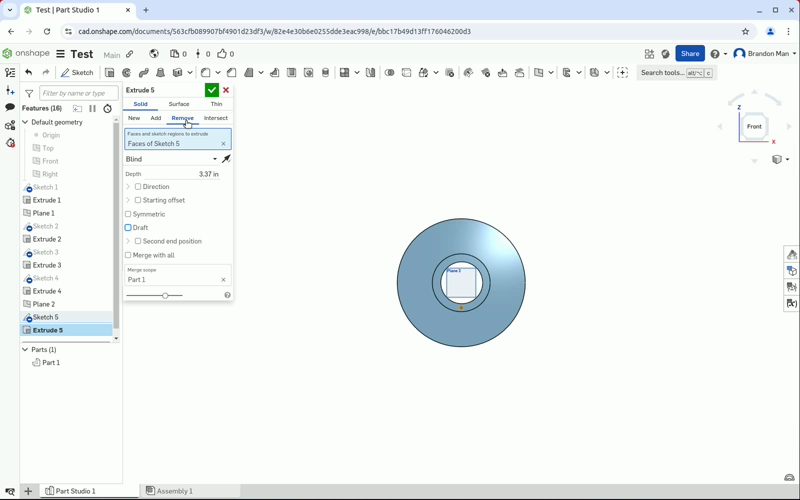
key(space)
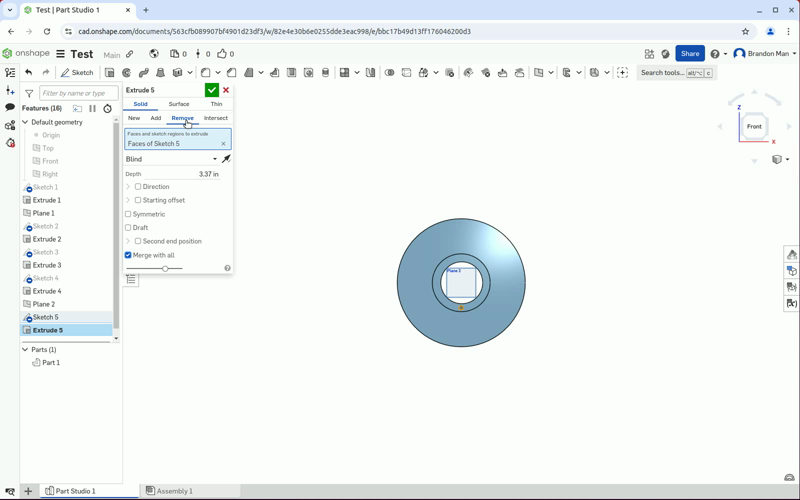
key(enter)
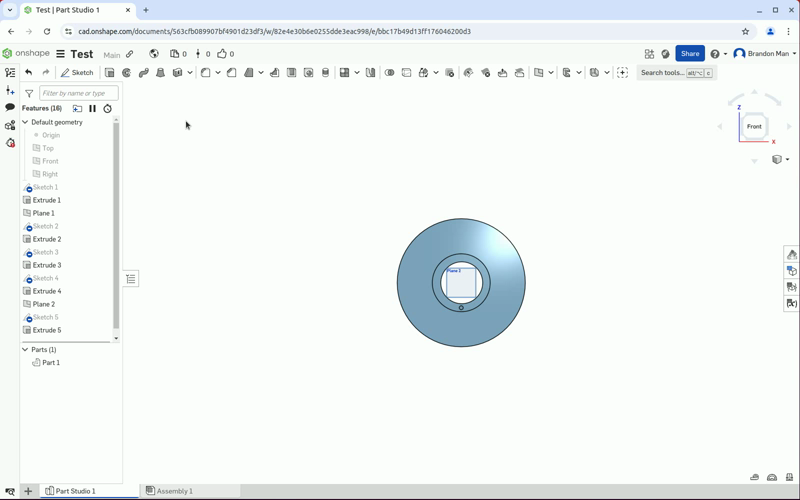
key(shift+h)
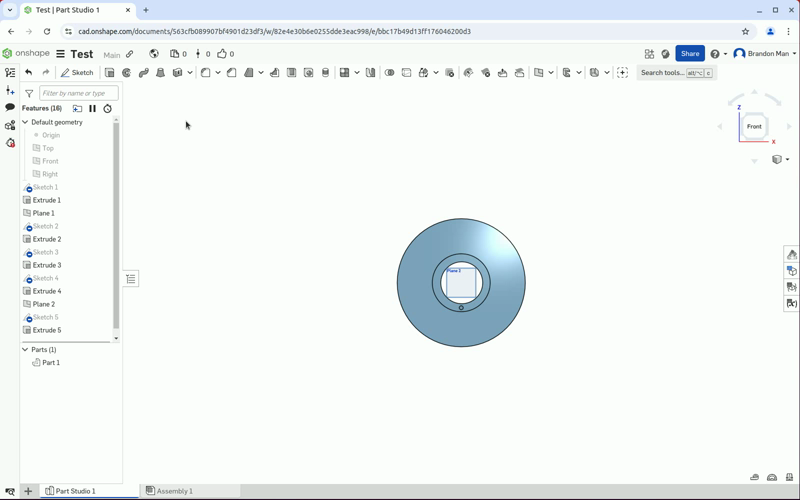
key(shift+h)
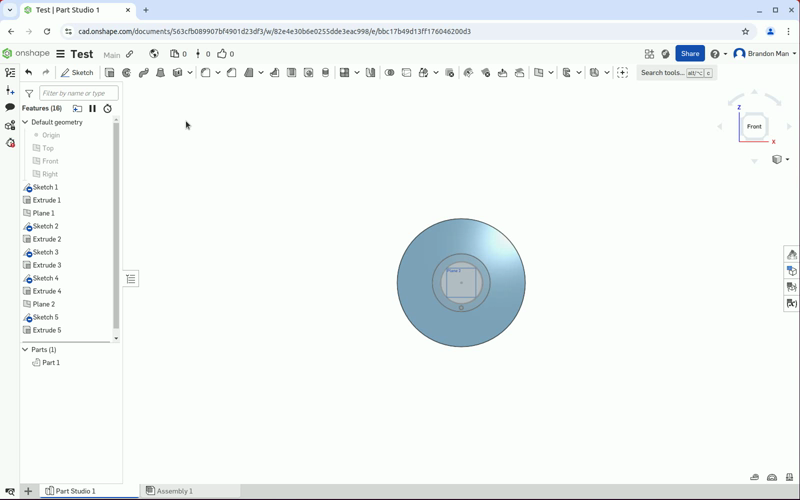
key(shift+7)
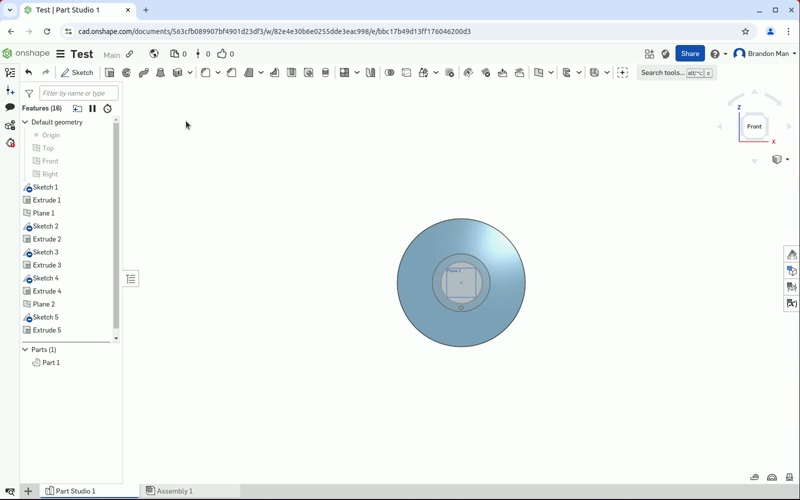
key(left, 2)
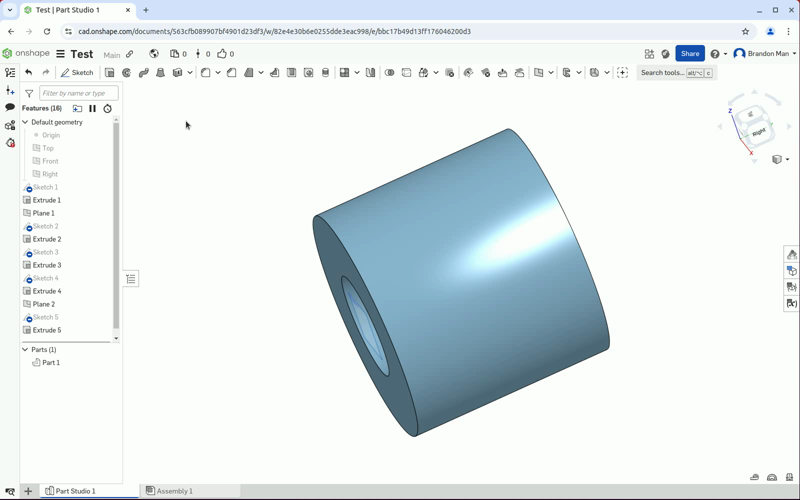
key(down, 2)
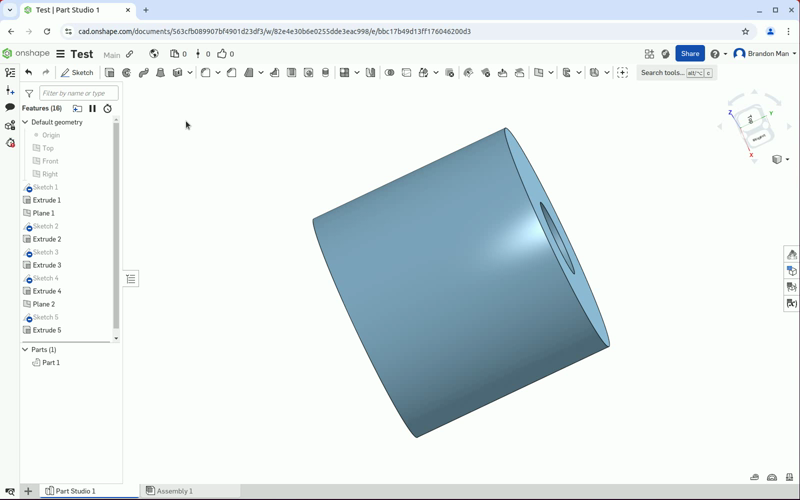
key(up, 2)
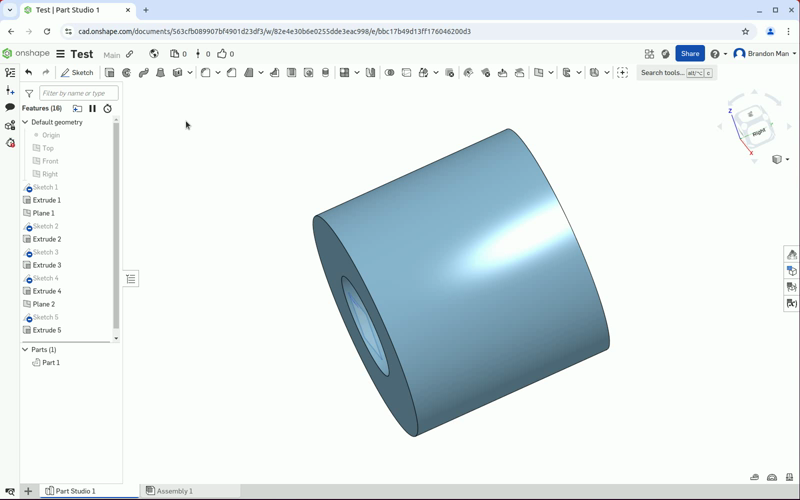
key(right, 2)
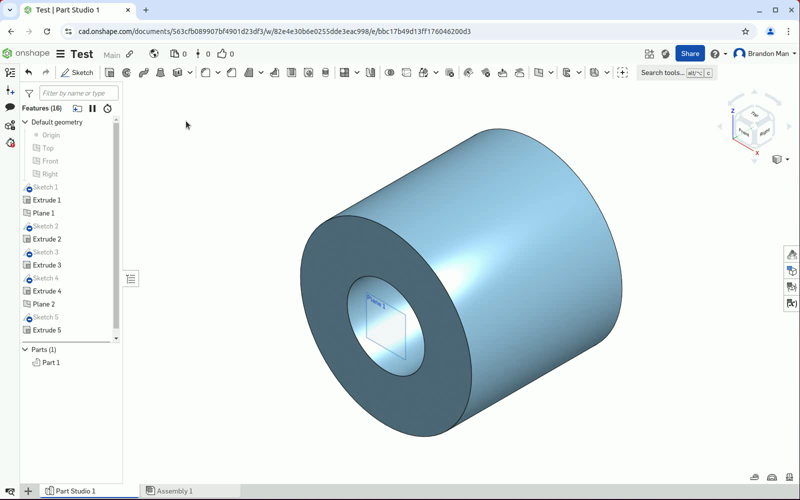
mouse_move(69, 189)
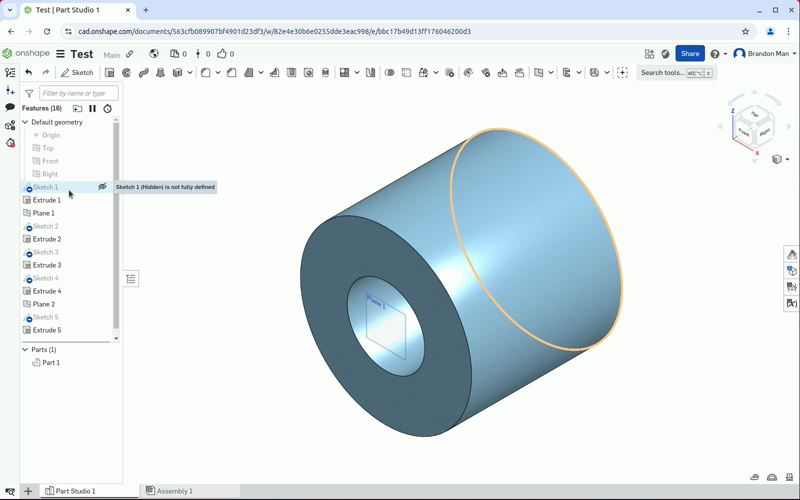
click(69, 189)